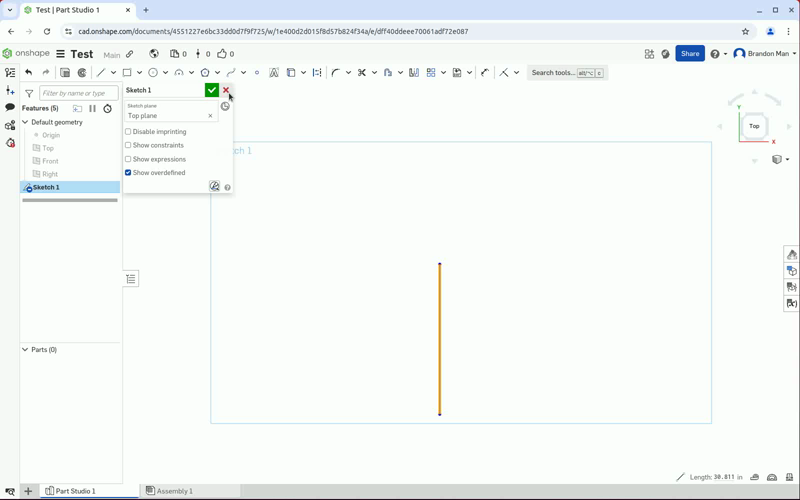
key(shift+h)
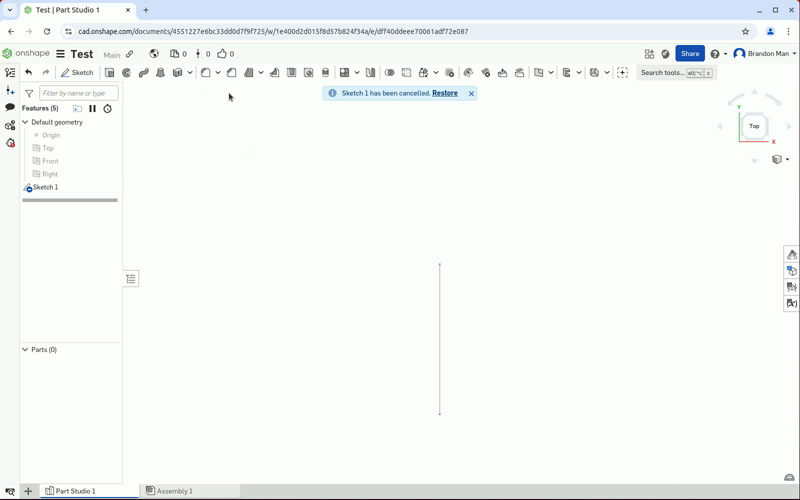
key(shift+s)
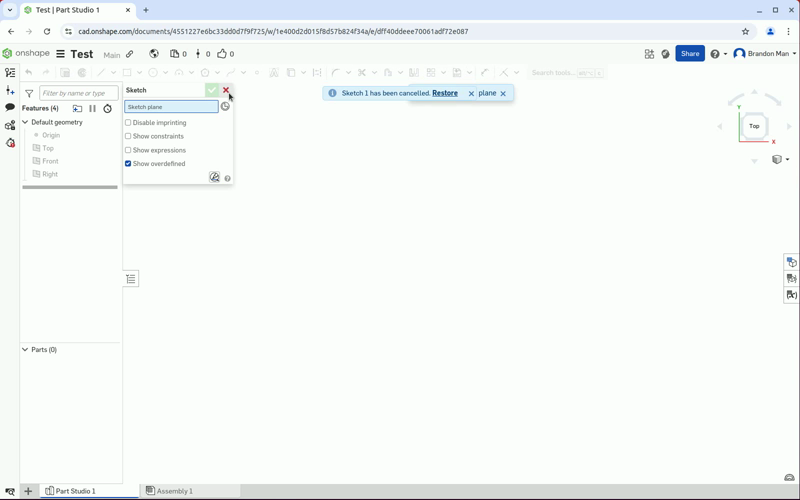
mouse_move(73, 150)
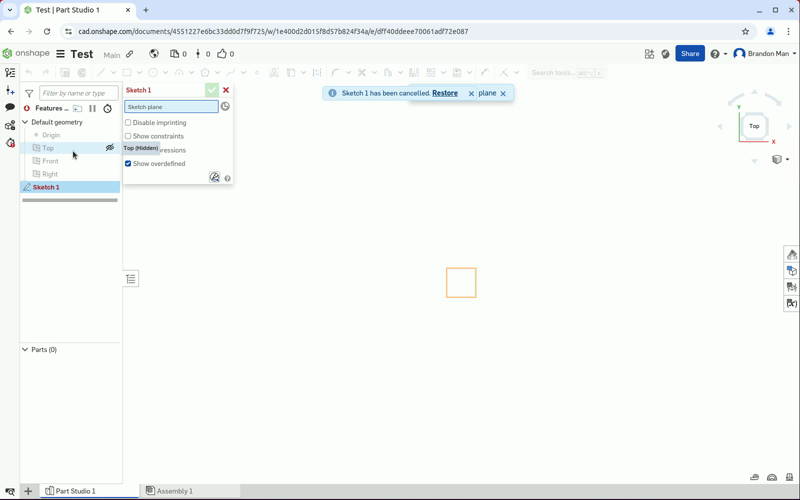
click(73, 150)
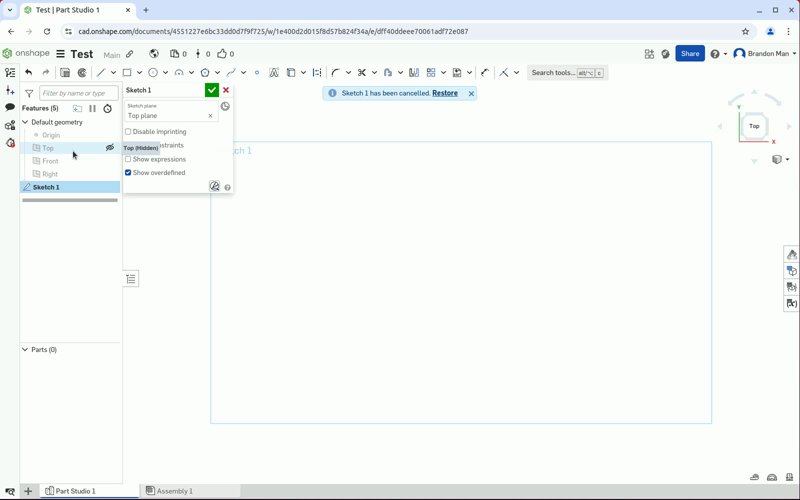
mouse_move(73, 352)
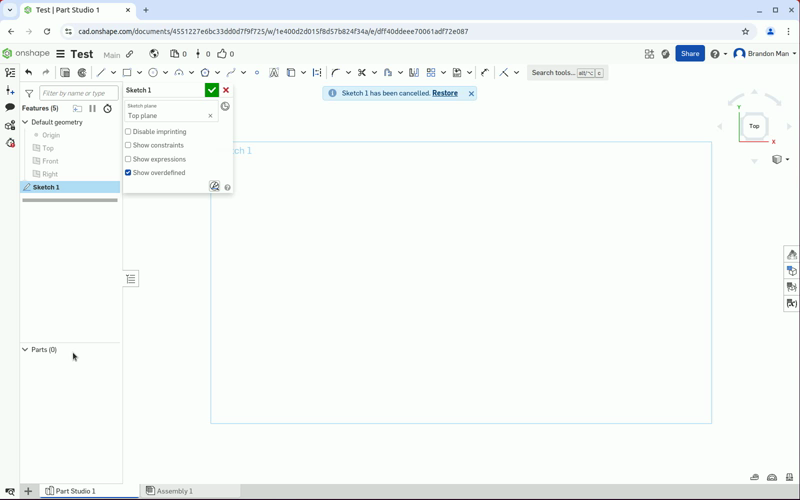
key(y)
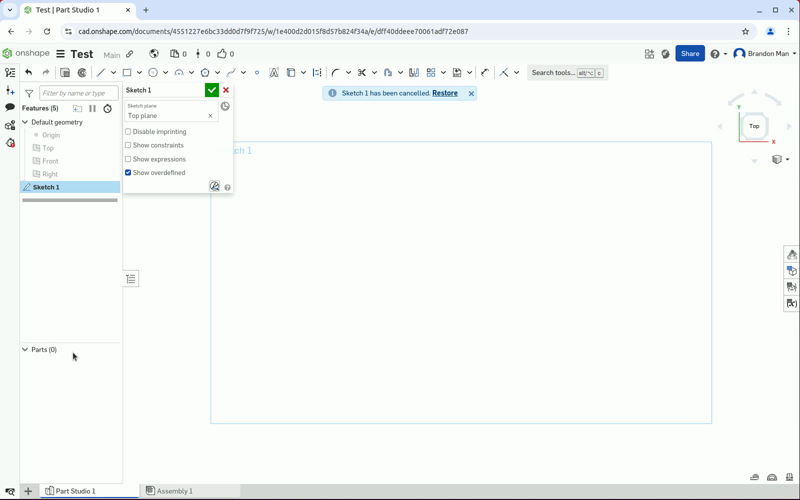
key(l)
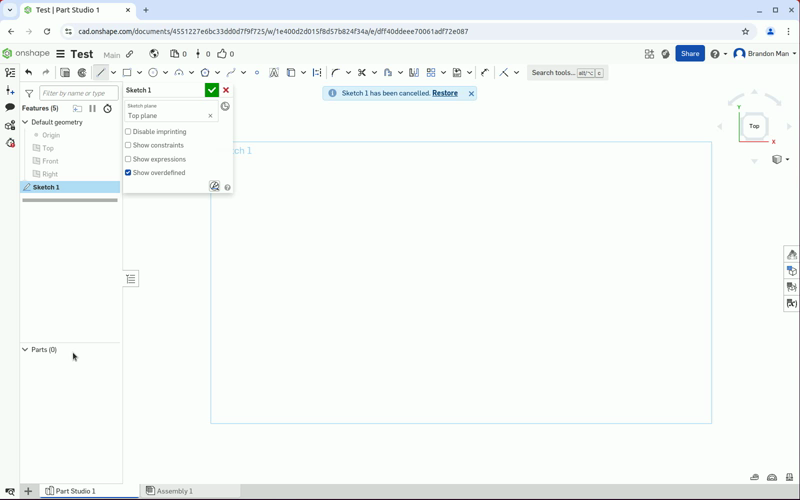
key_down(shift)
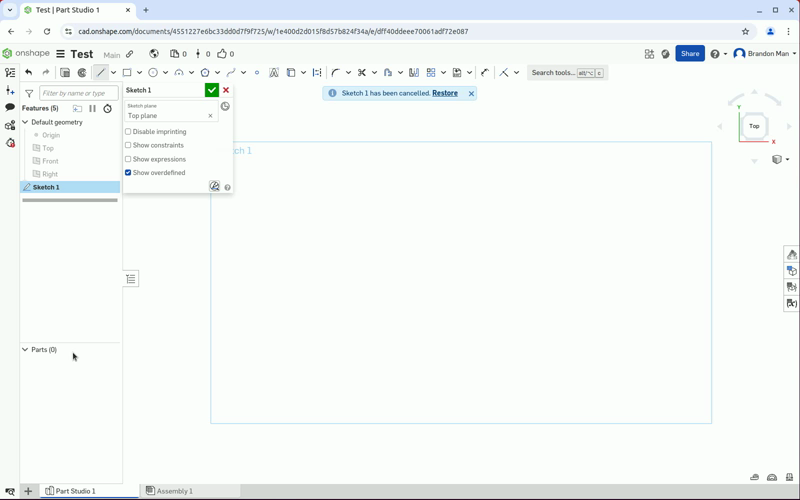
mouse_move(397, 315)
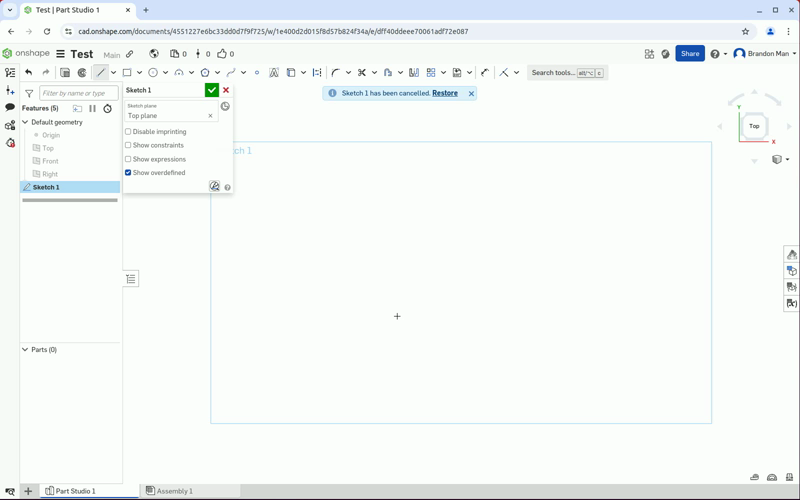
click(397, 315)
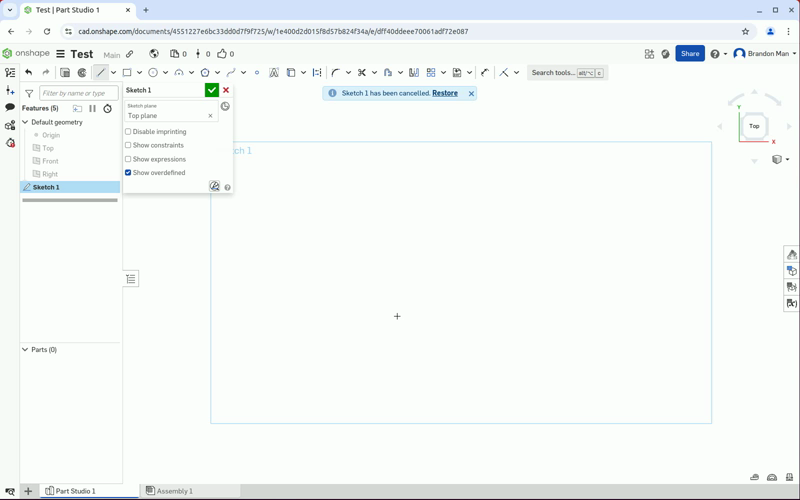
key_up(shift)
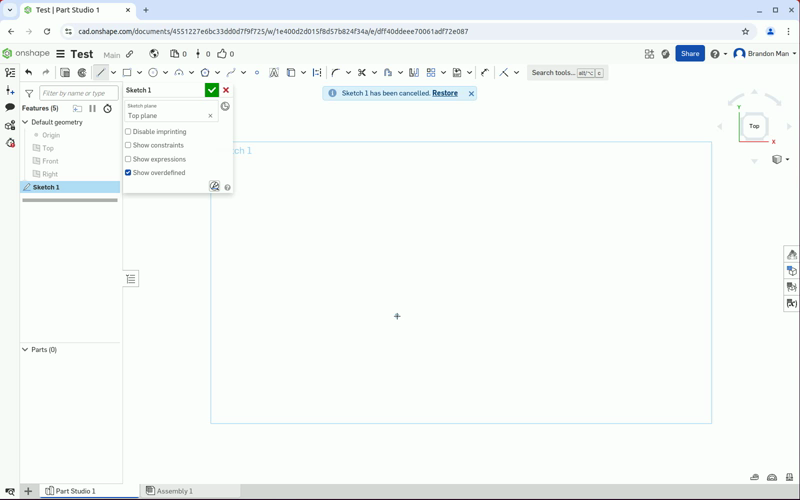
key_down(shift)
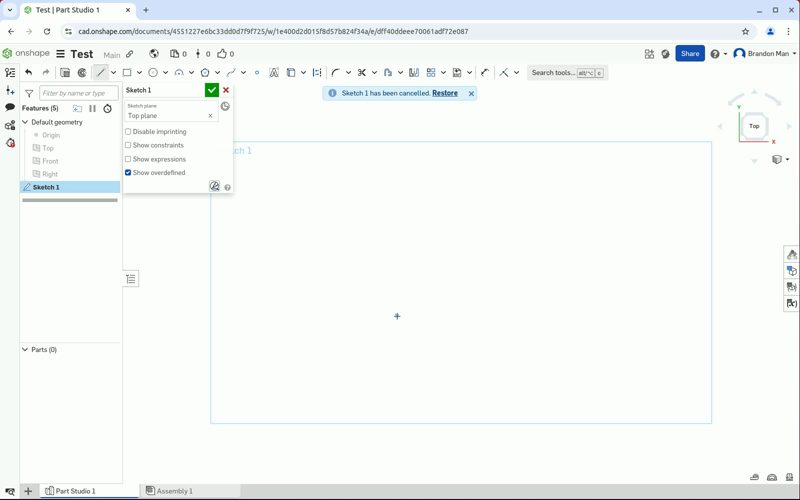
mouse_move(558, 298)
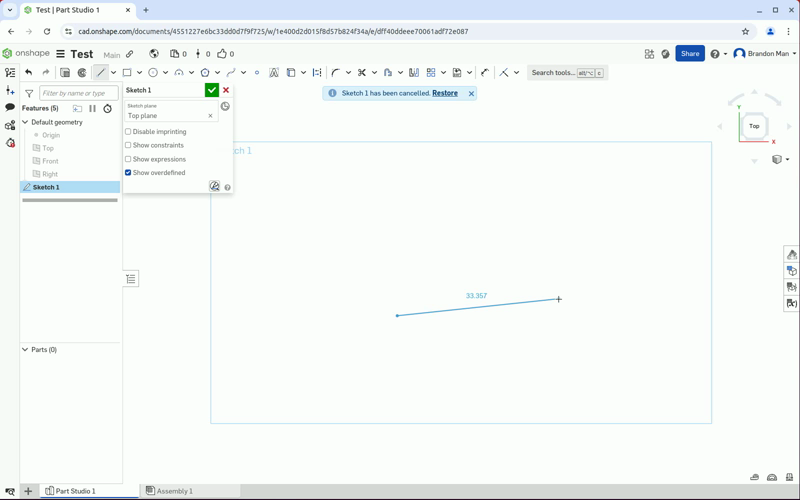
click(558, 298)
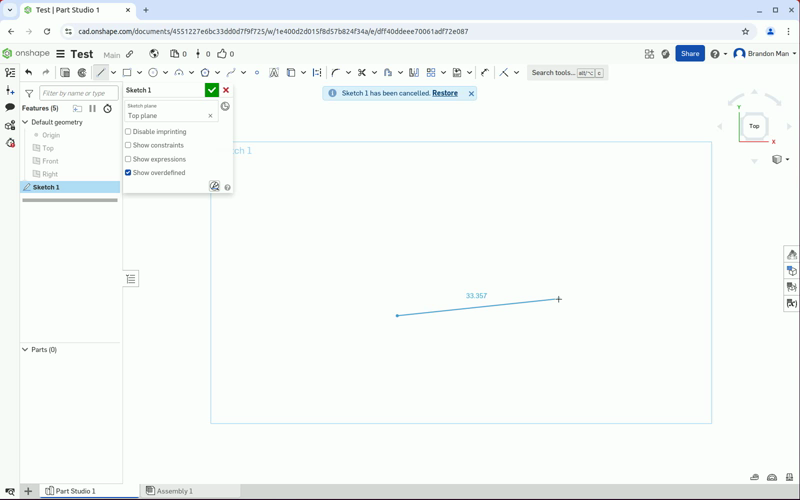
key_up(shift)
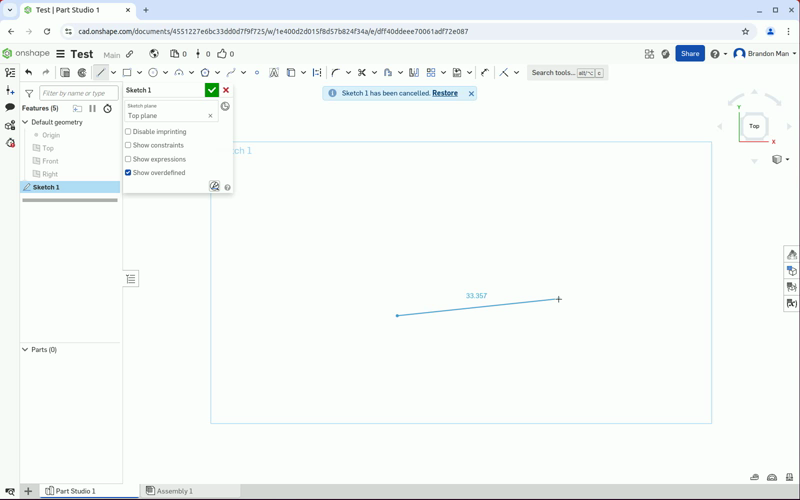
key(esc)
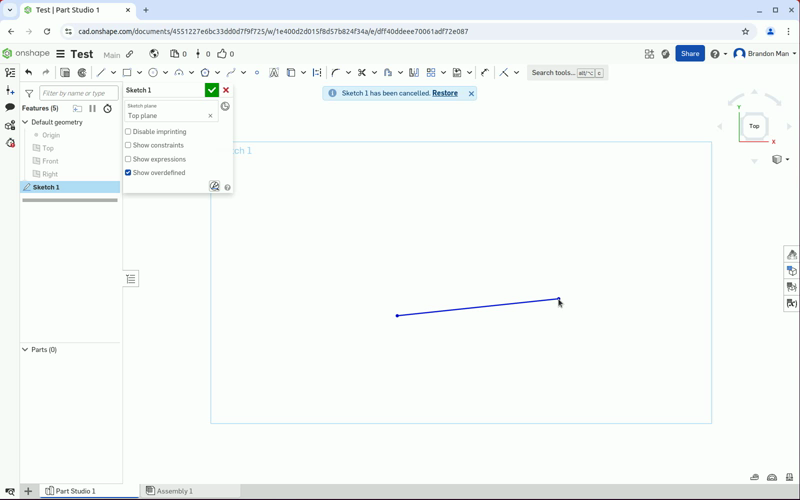
key(a)
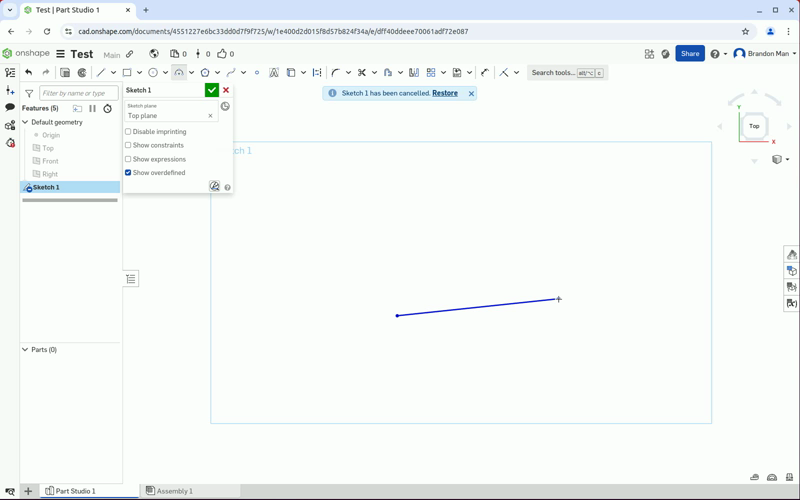
mouse_move(558, 298)
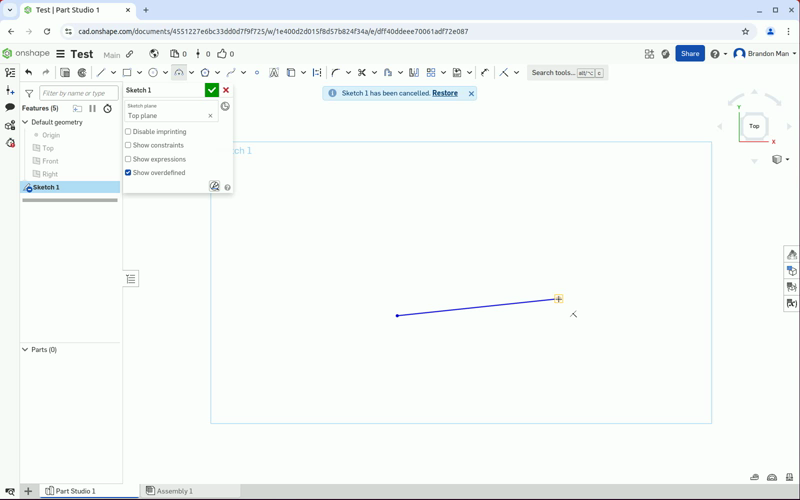
click(558, 298)
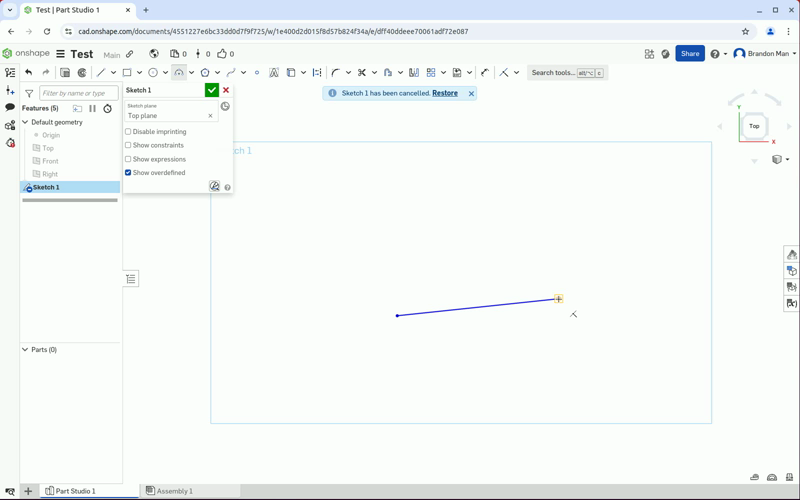
key_down(shift)
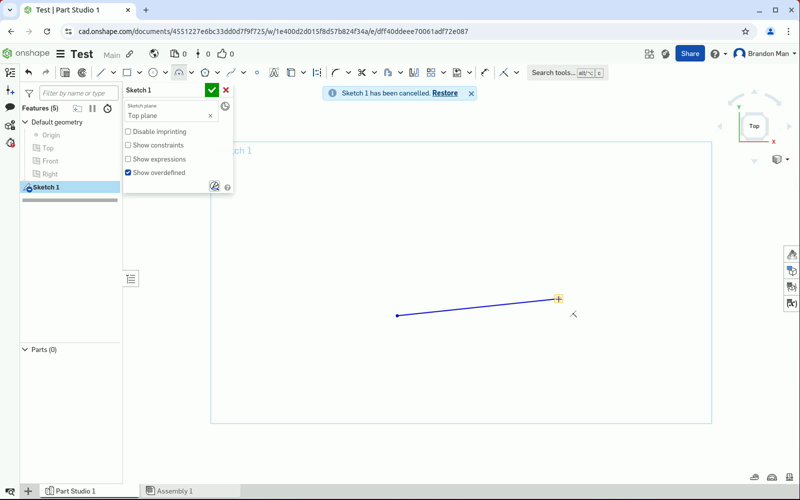
mouse_move(558, 266)
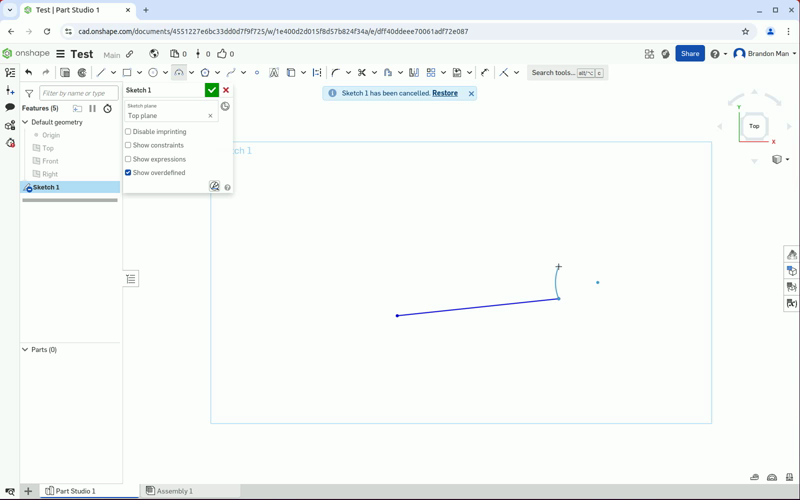
click(558, 266)
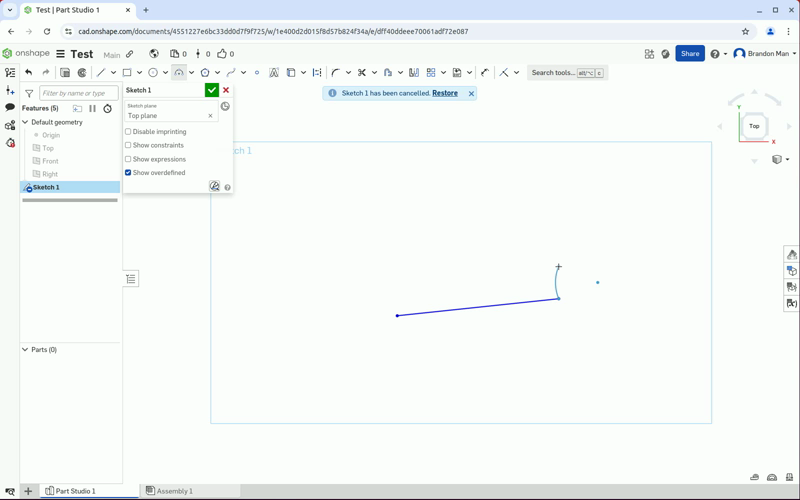
mouse_move(540, 282)
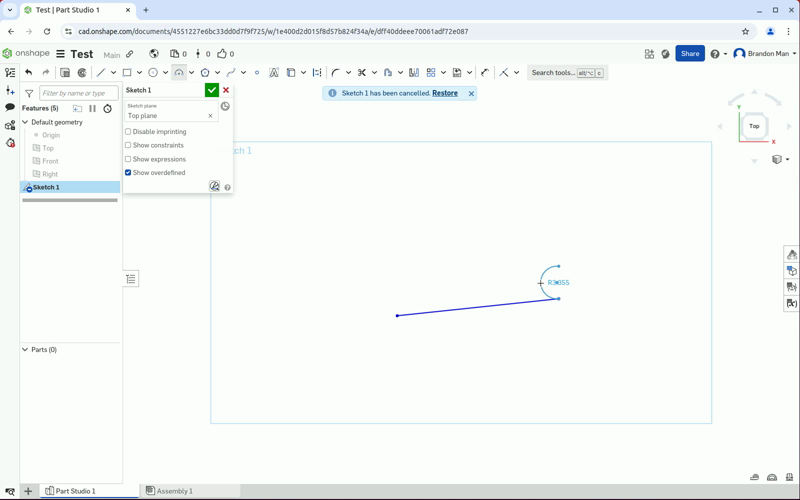
click(540, 282)
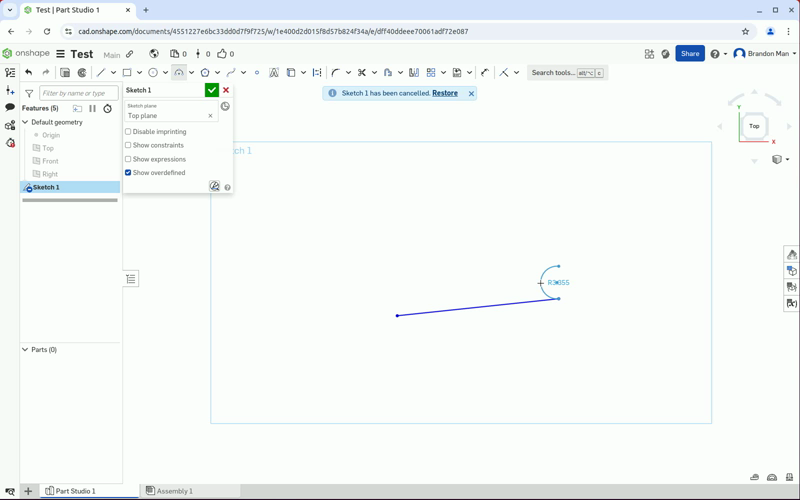
key_up(shift)
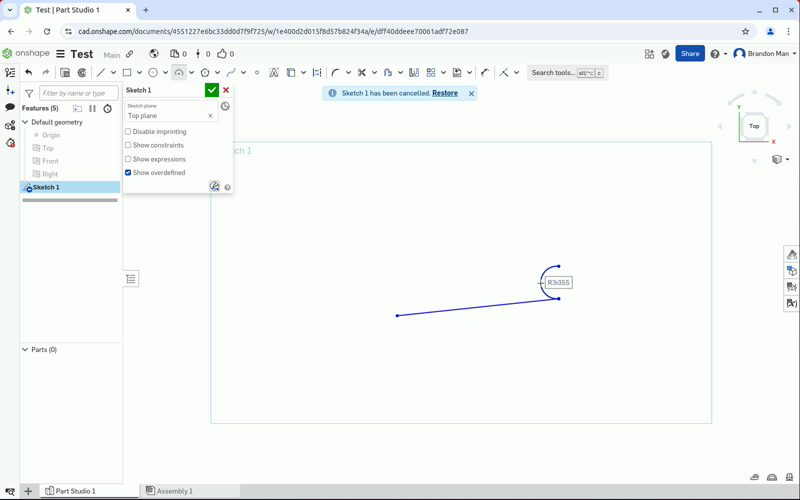
key(esc)
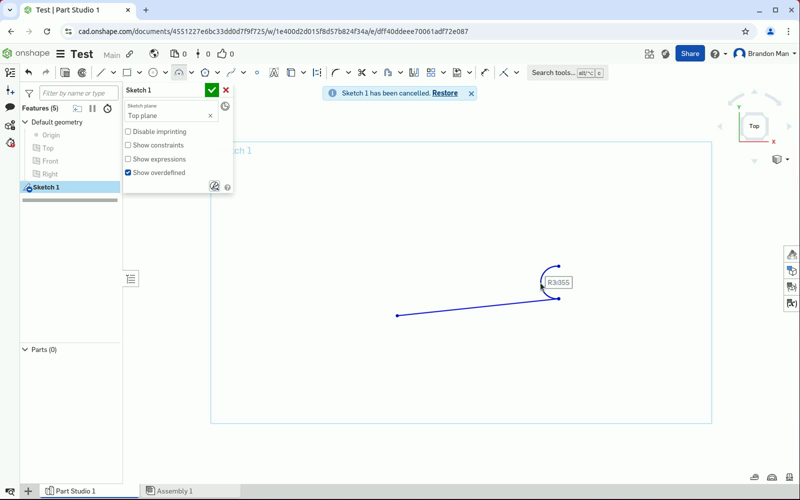
key(l)
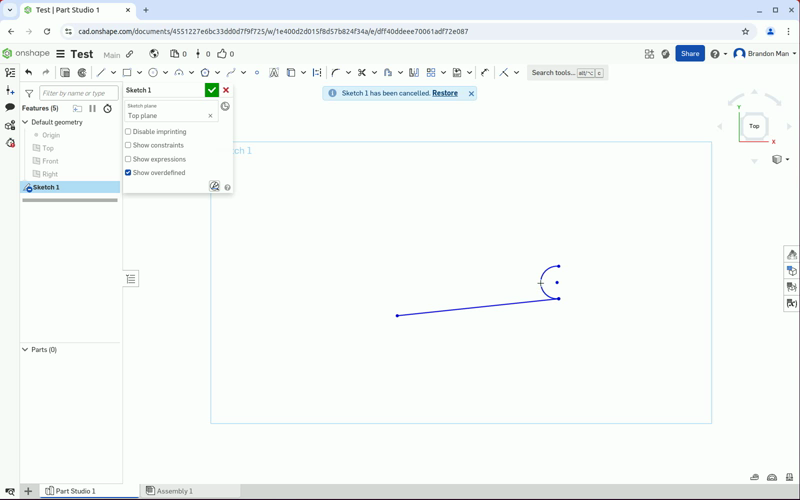
mouse_move(558, 266)
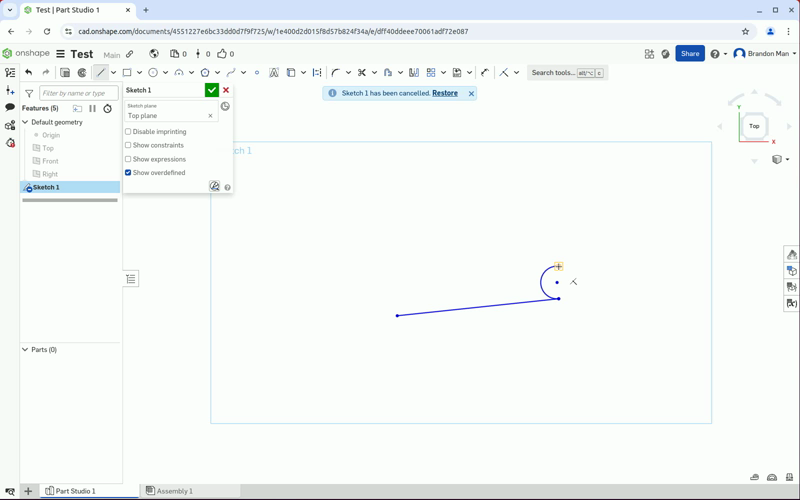
click(558, 266)
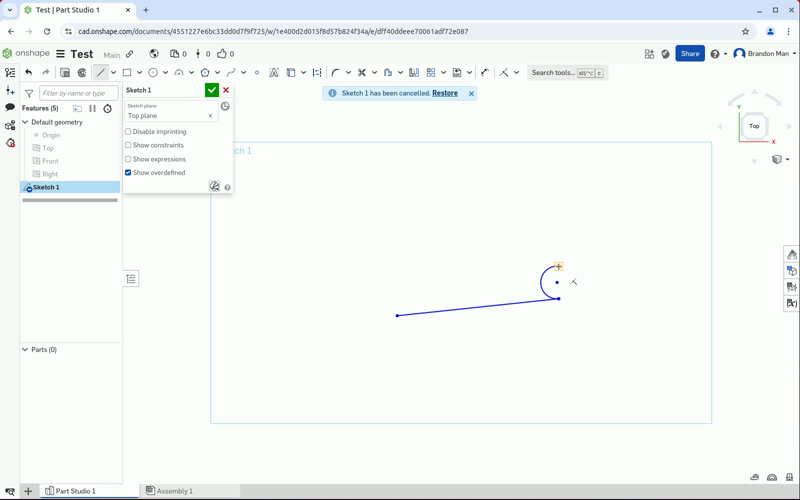
key_down(shift)
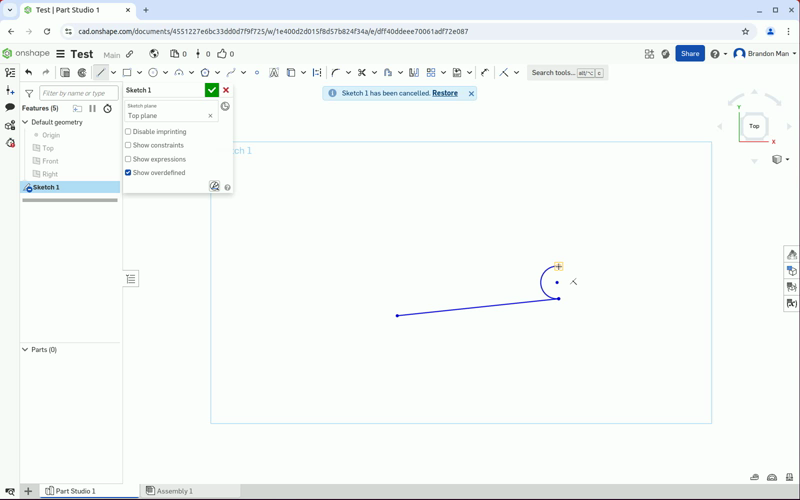
mouse_move(397, 251)
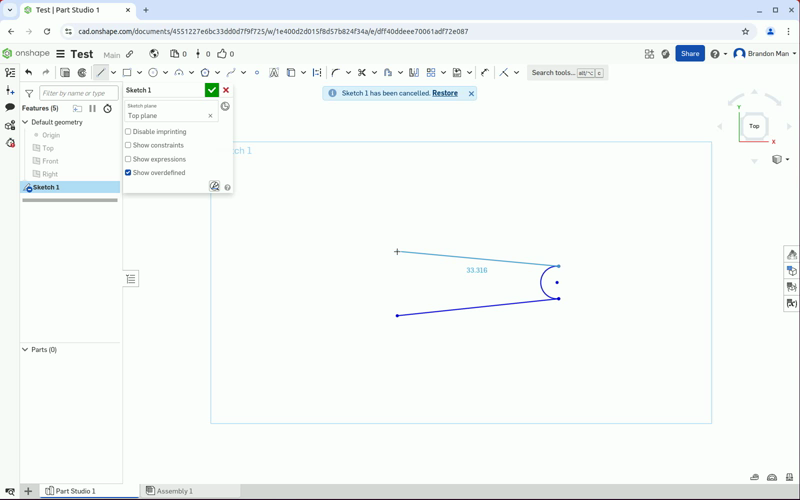
click(397, 251)
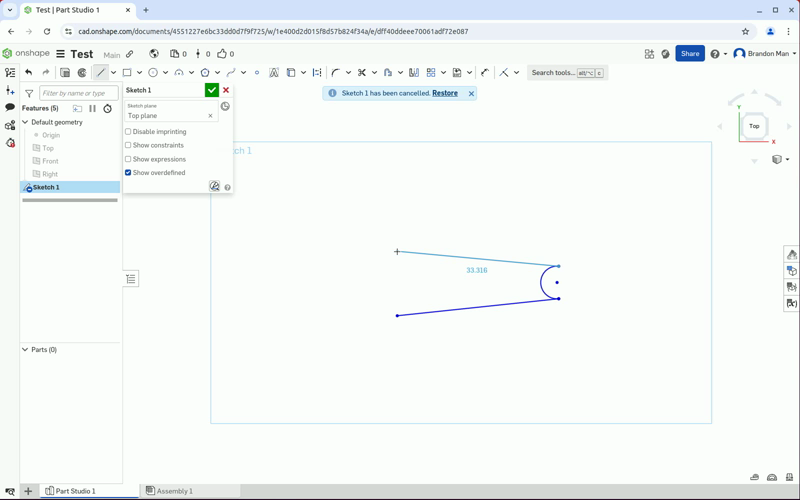
key_up(shift)
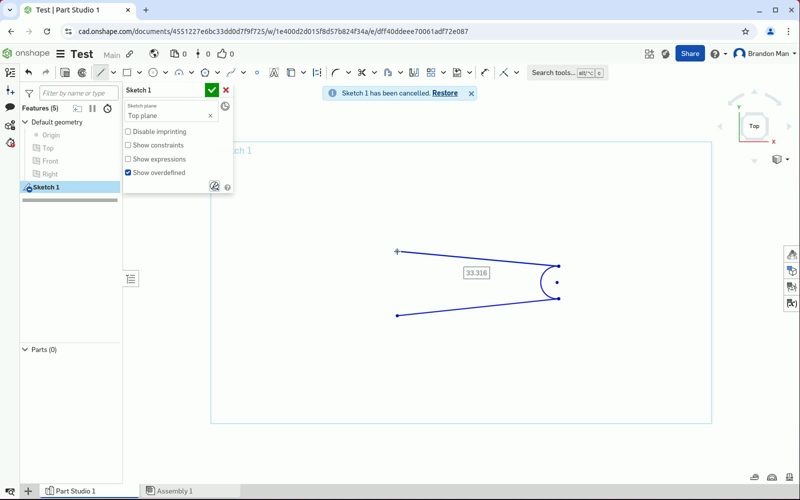
key(esc)
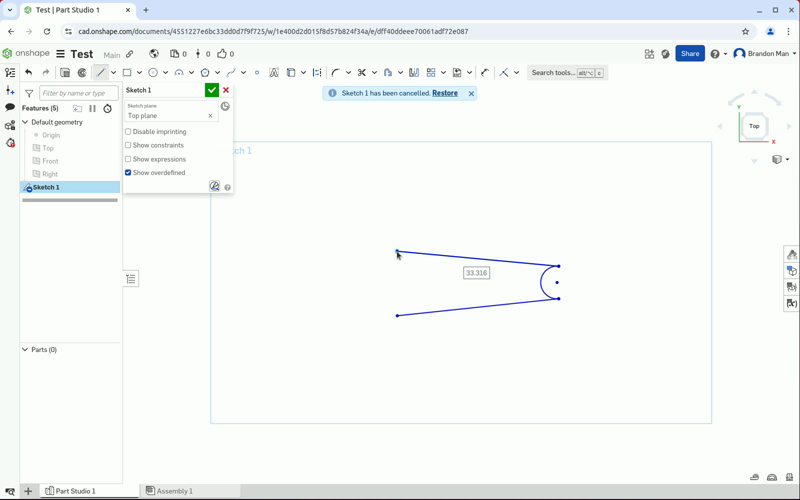
key(a)
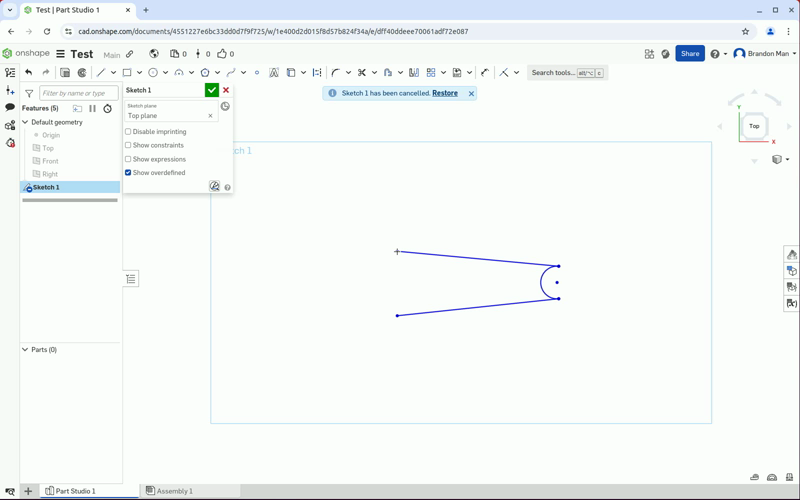
mouse_move(397, 251)
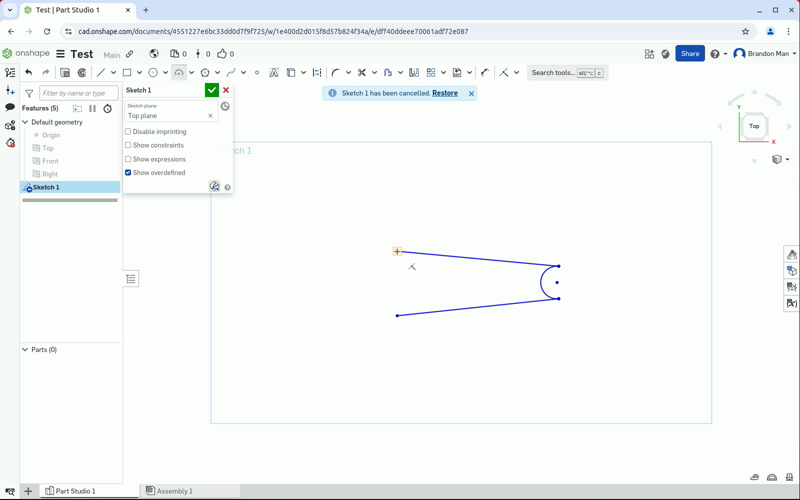
click(397, 251)
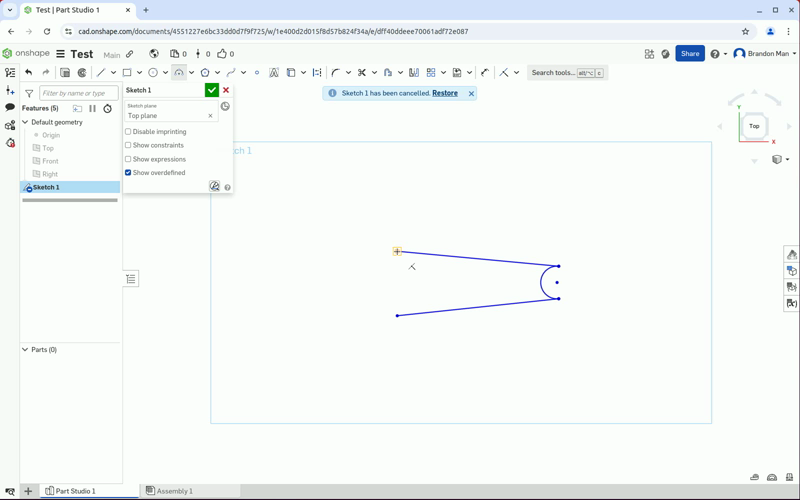
mouse_move(397, 315)
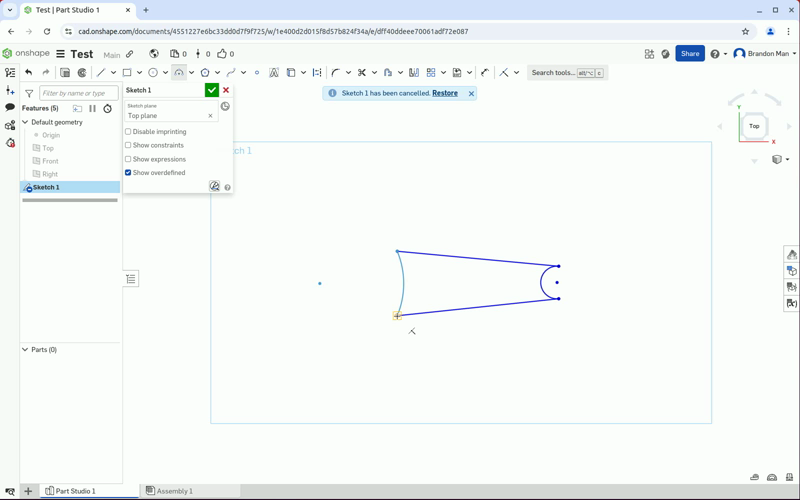
click(397, 315)
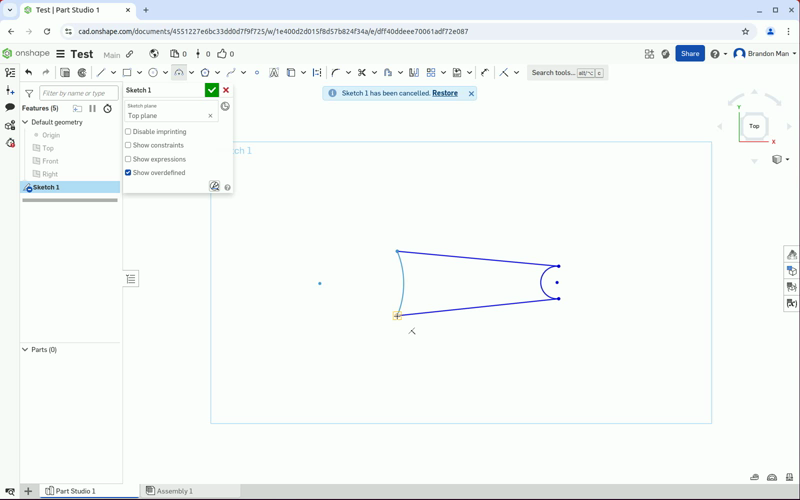
key_down(shift)
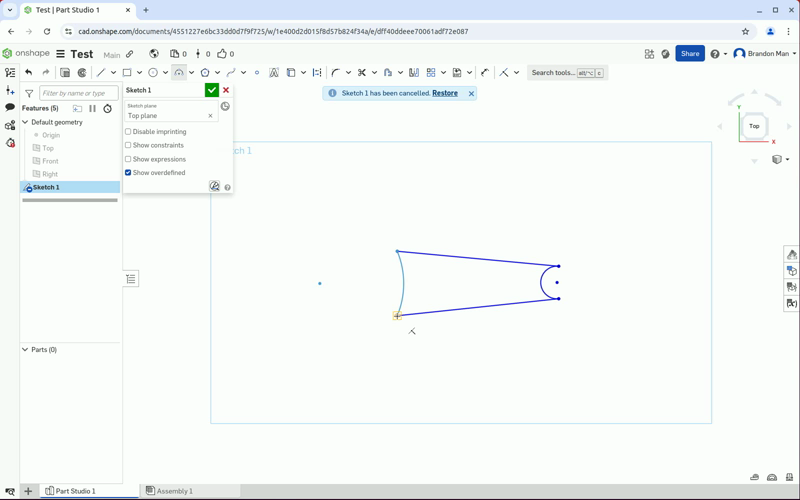
mouse_move(426, 283)
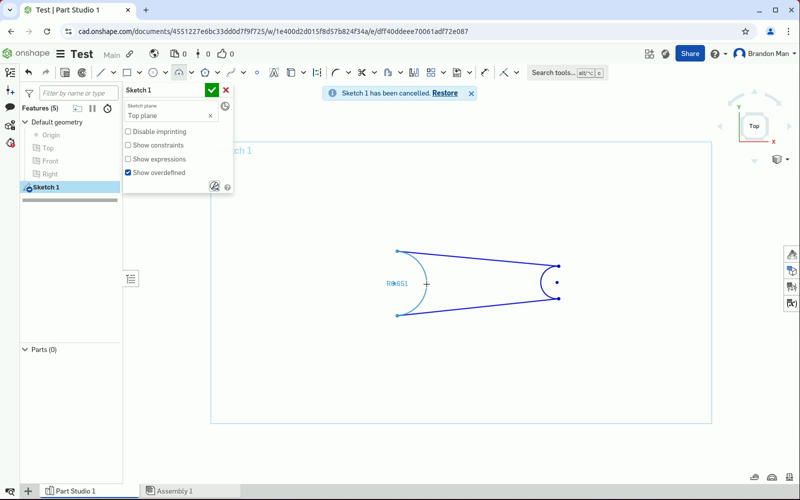
click(426, 283)
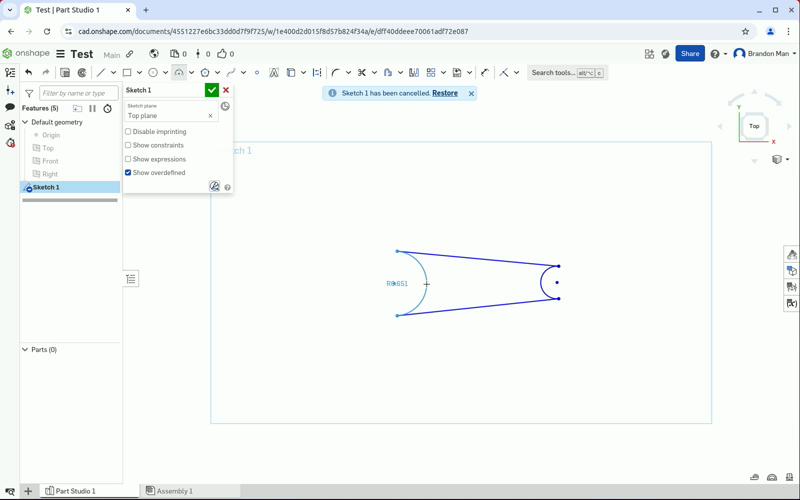
key_up(shift)
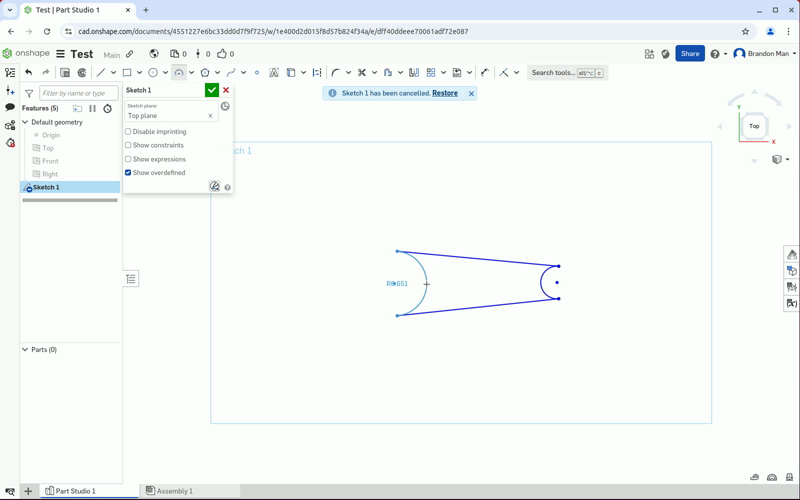
key(esc)
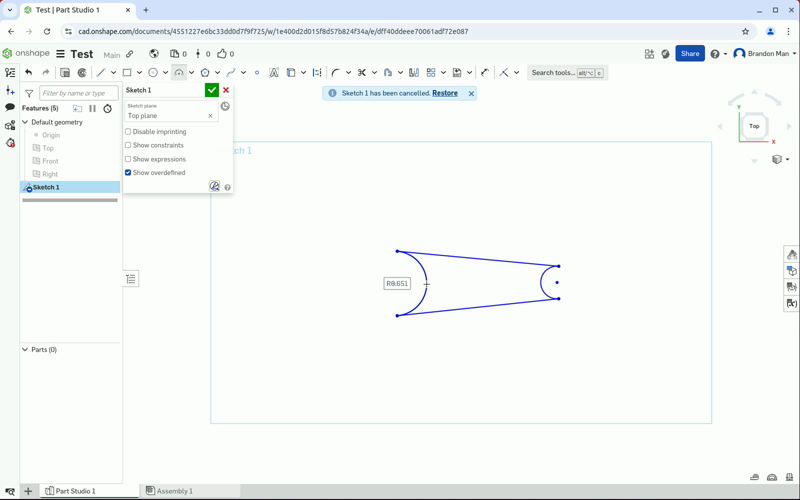
key(l)
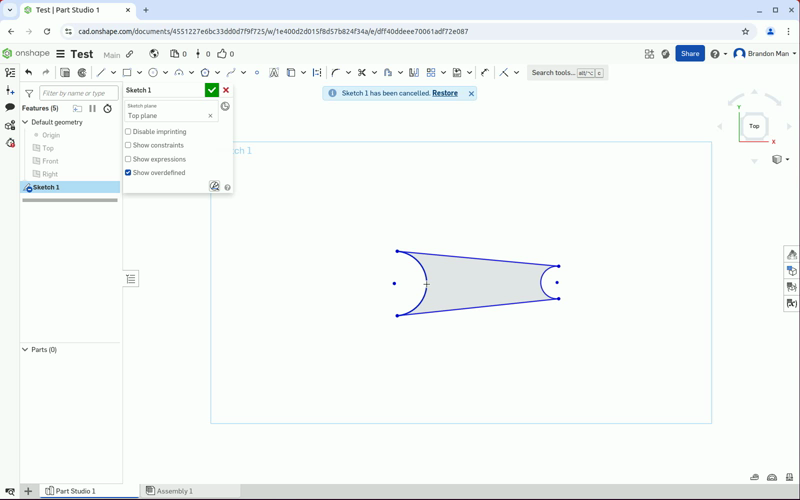
key_down(shift)
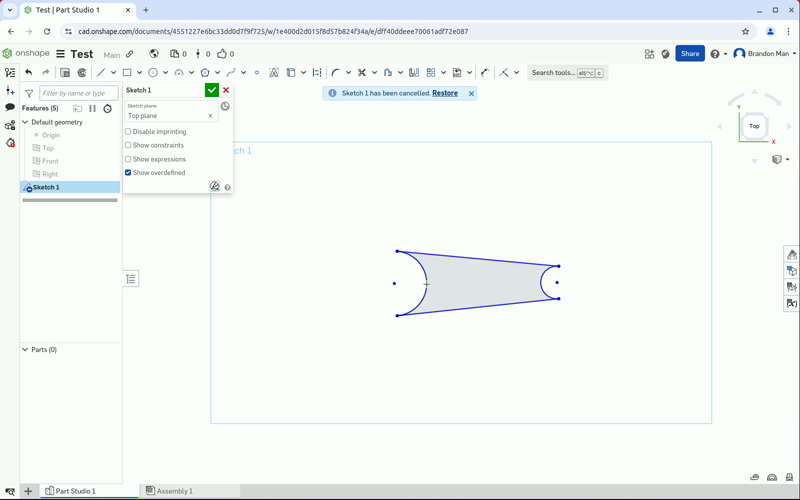
mouse_move(443, 291)
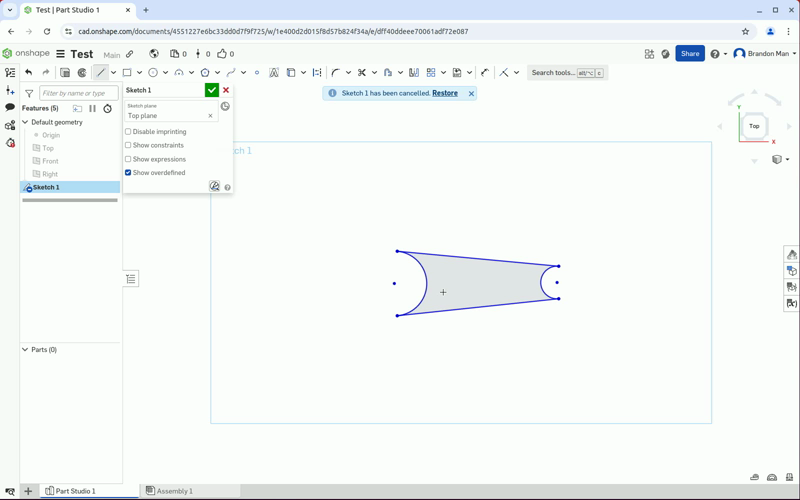
click(443, 291)
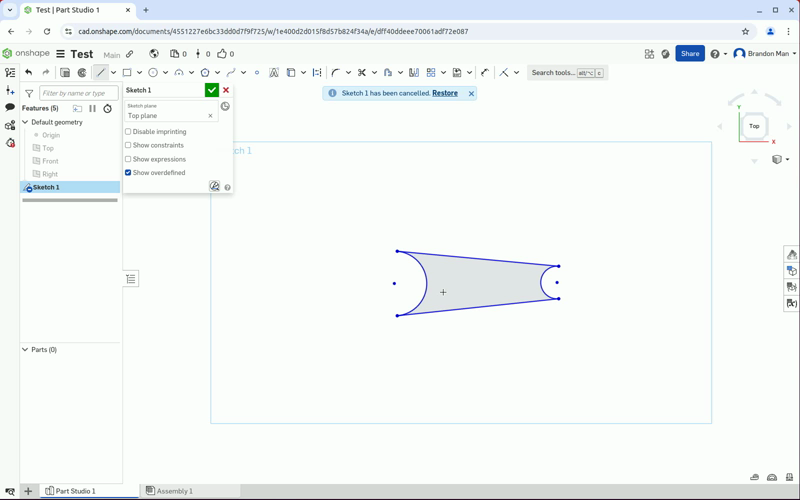
key_up(shift)
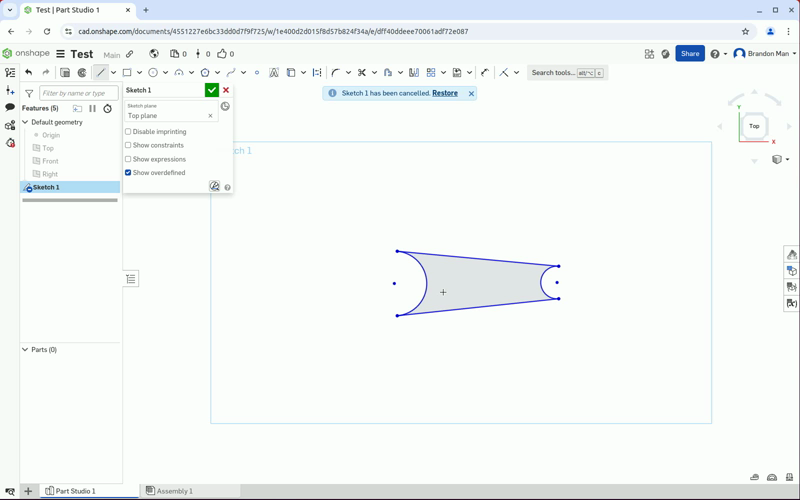
key_down(shift)
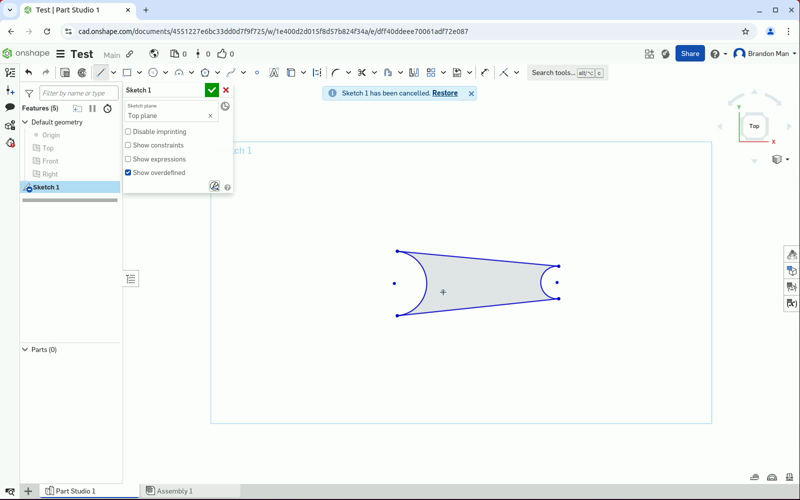
mouse_move(507, 291)
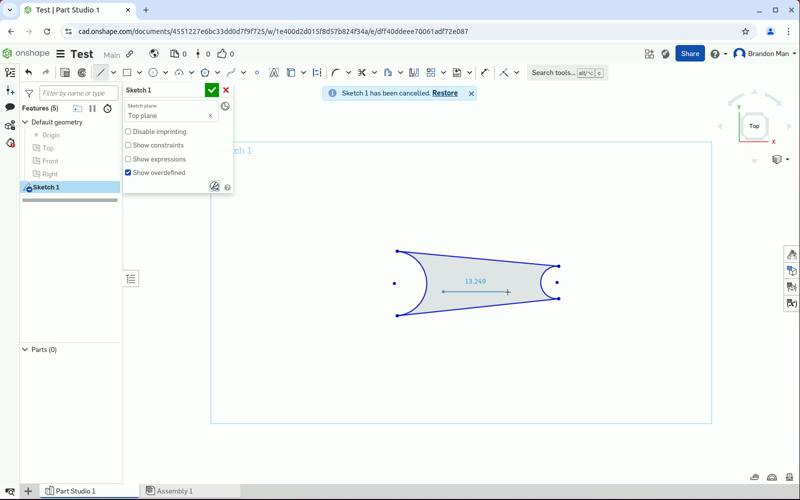
click(507, 291)
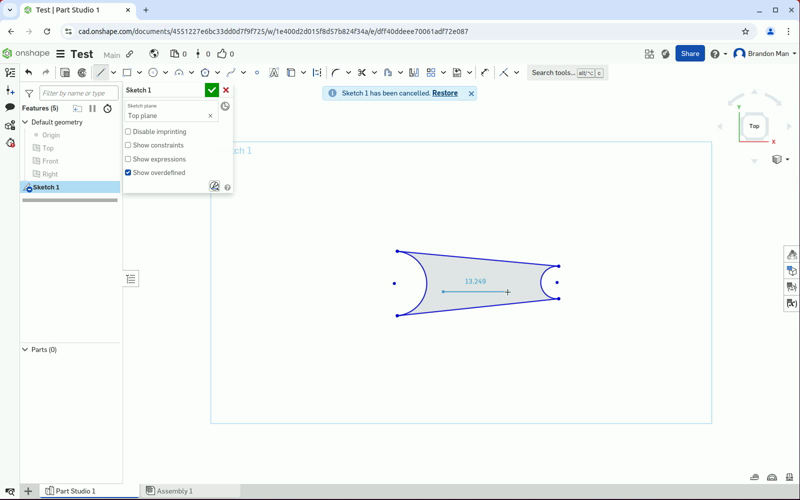
key_up(shift)
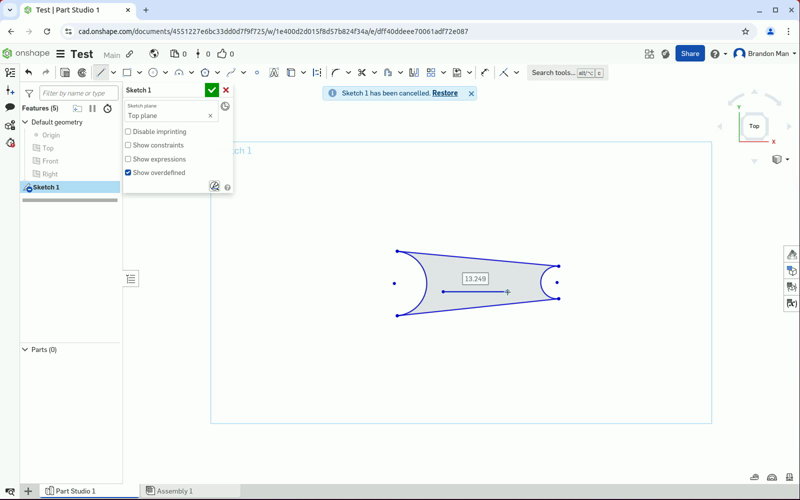
key(esc)
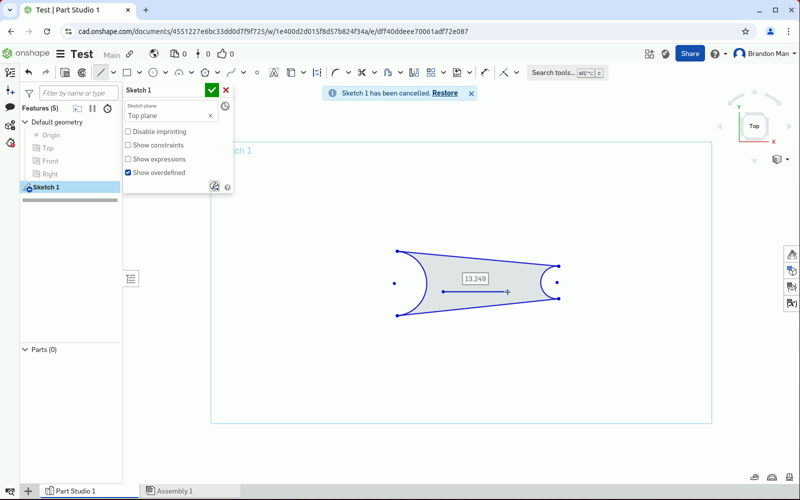
key(a)
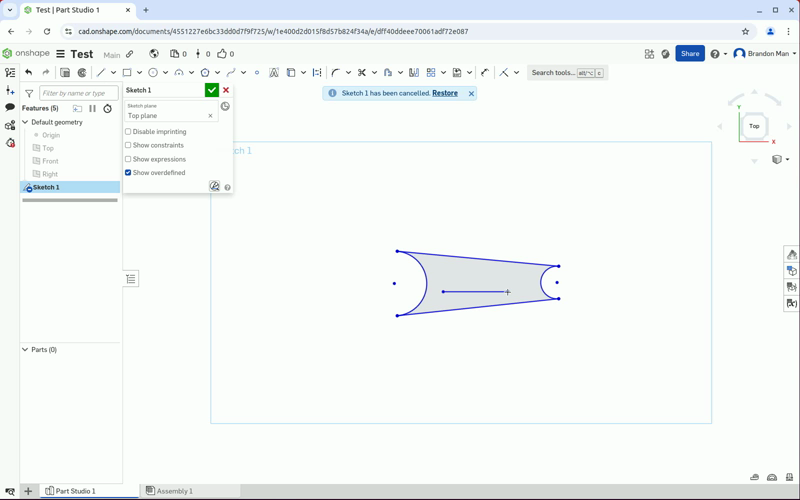
mouse_move(507, 291)
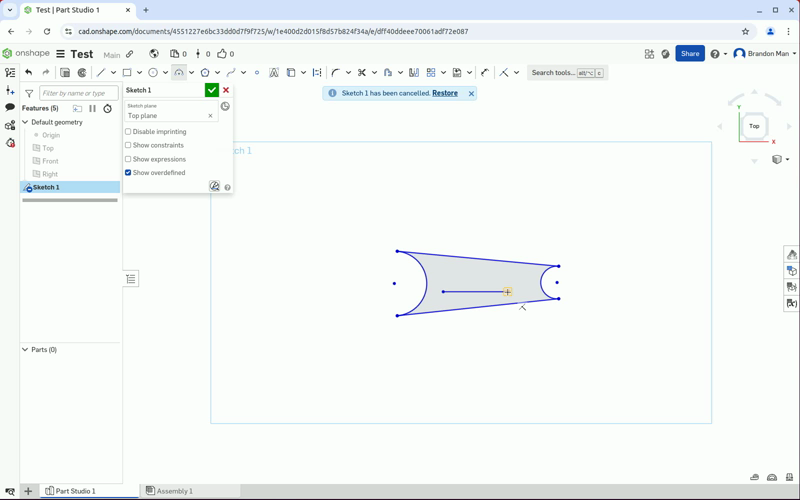
click(507, 291)
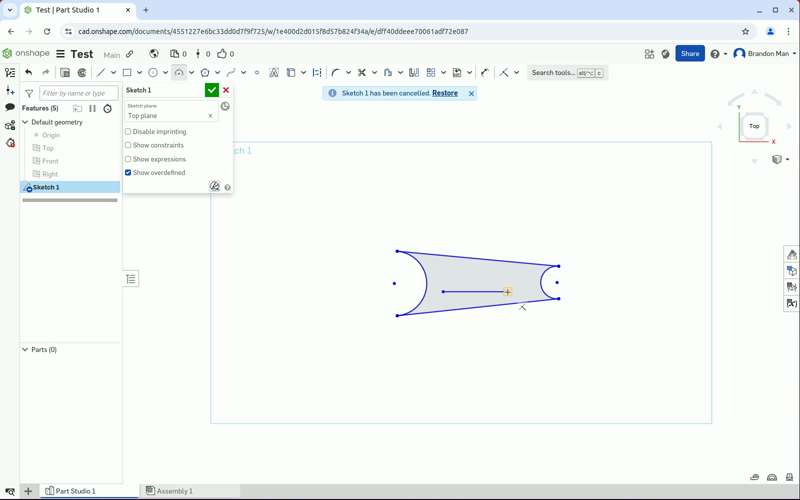
key_down(shift)
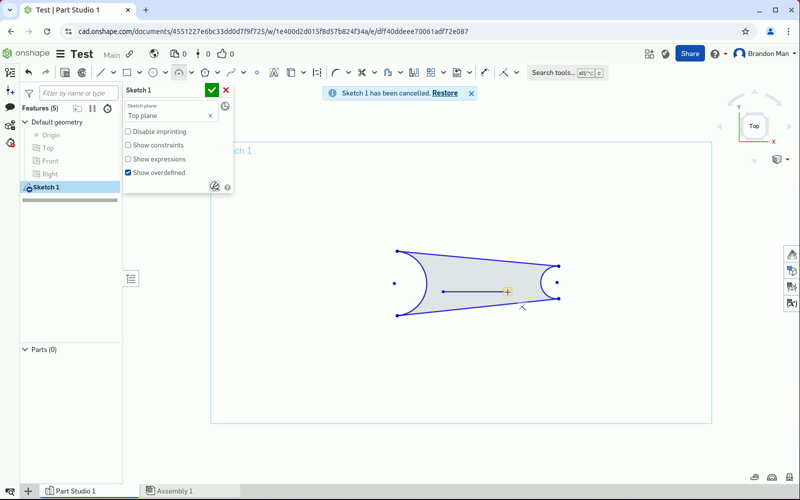
mouse_move(507, 275)
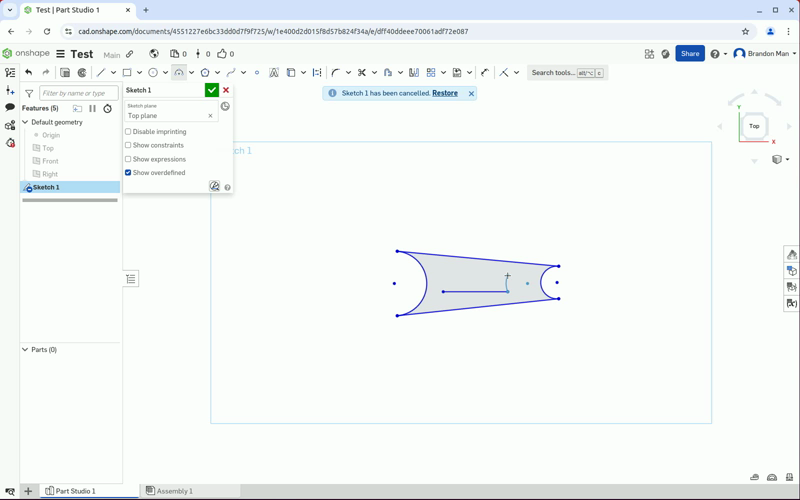
click(507, 275)
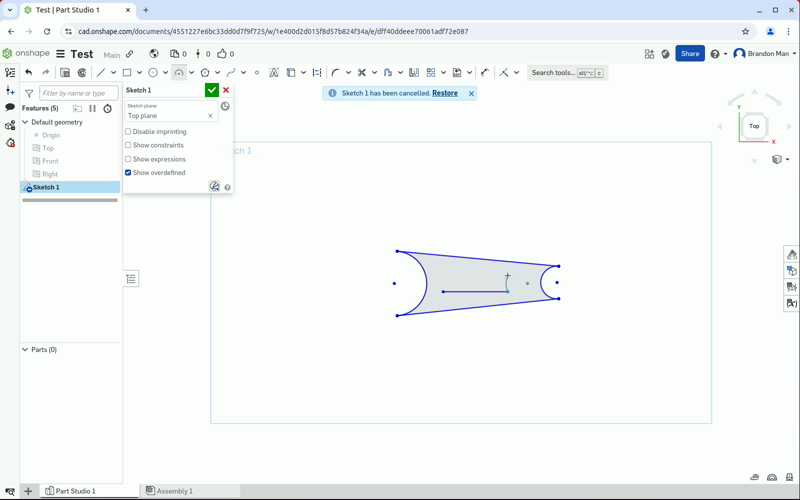
mouse_move(516, 283)
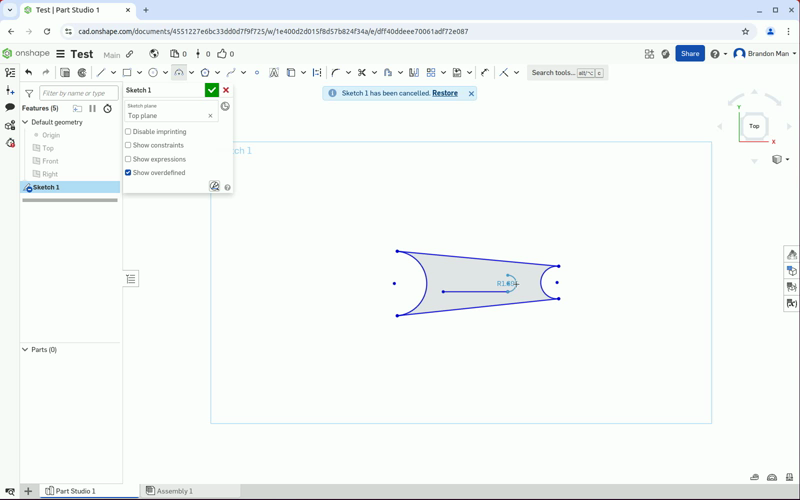
click(516, 283)
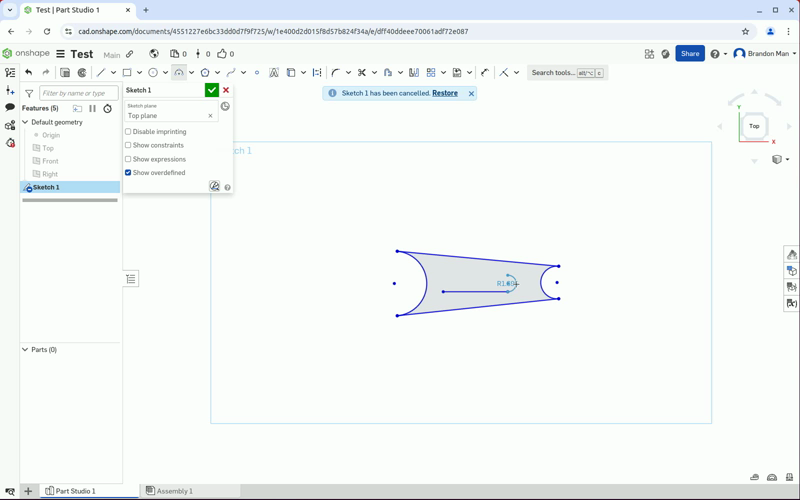
key_up(shift)
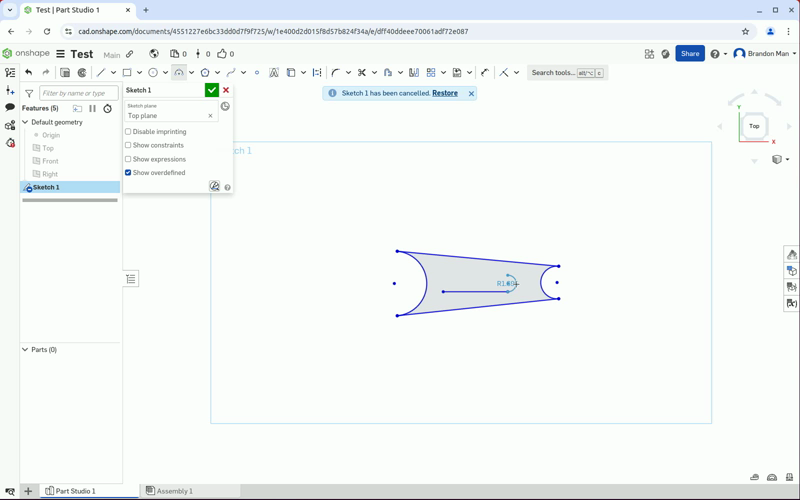
key(esc)
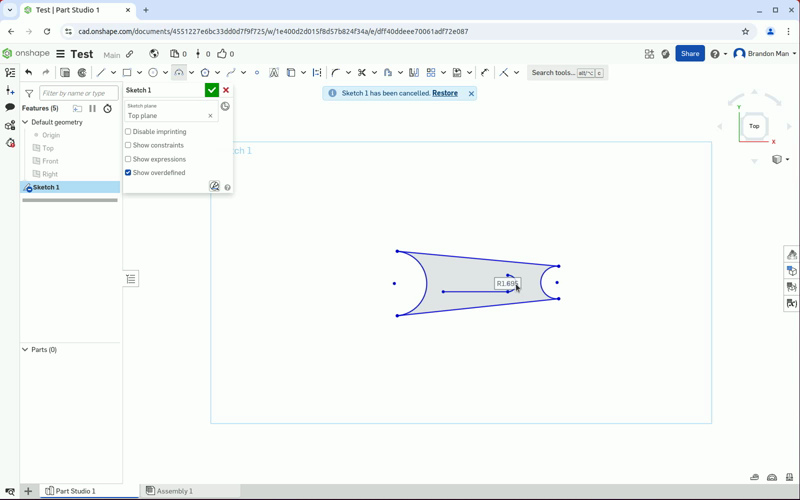
key(l)
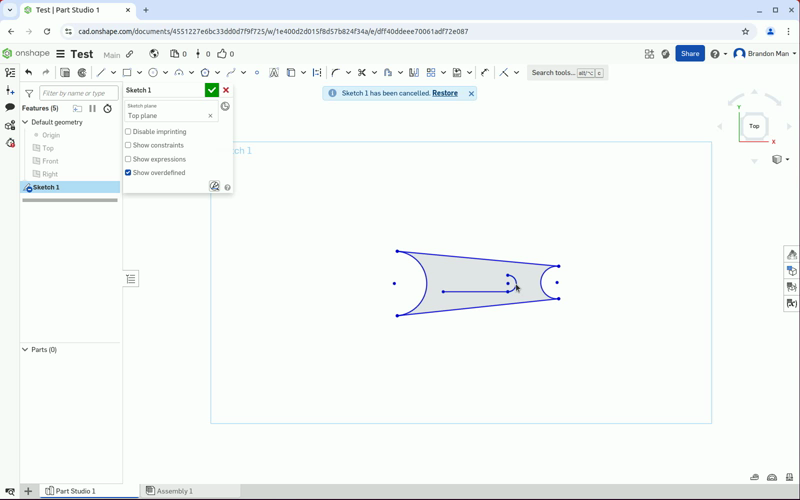
mouse_move(507, 275)
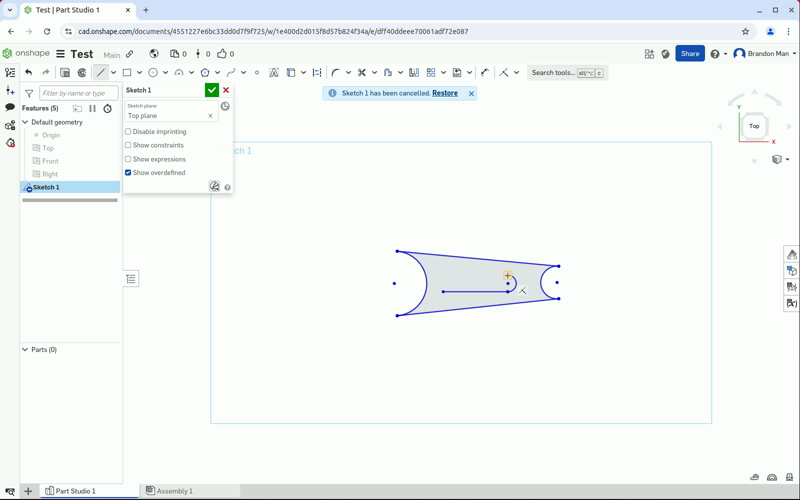
click(507, 275)
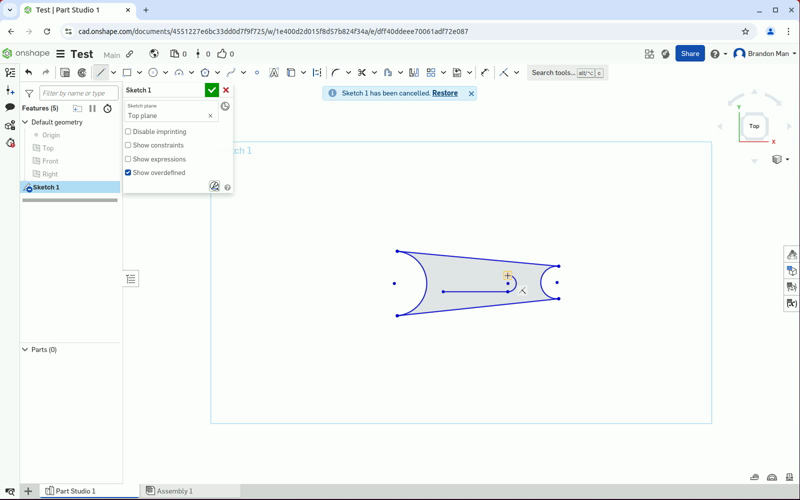
key_down(shift)
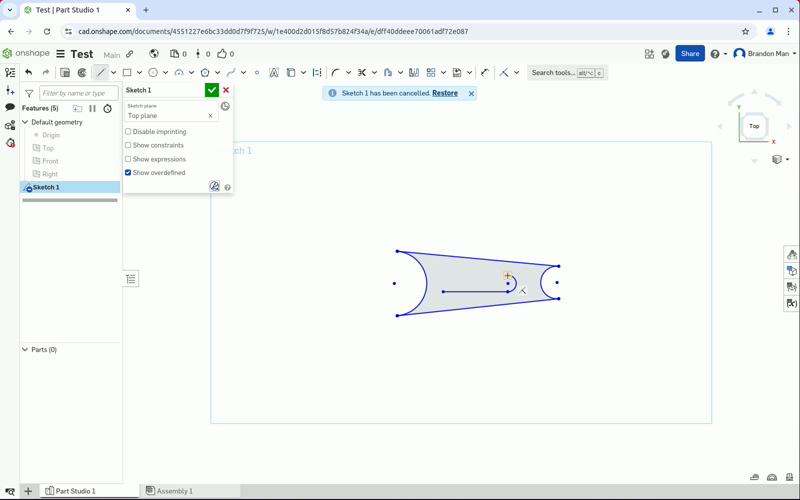
mouse_move(443, 275)
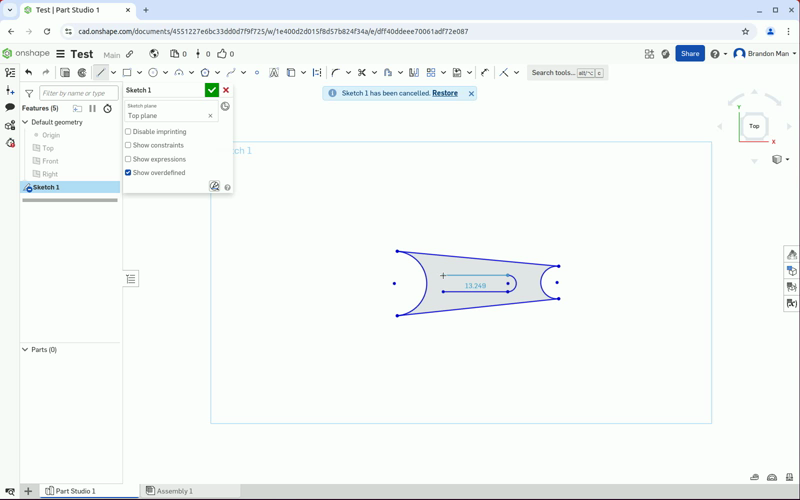
click(443, 275)
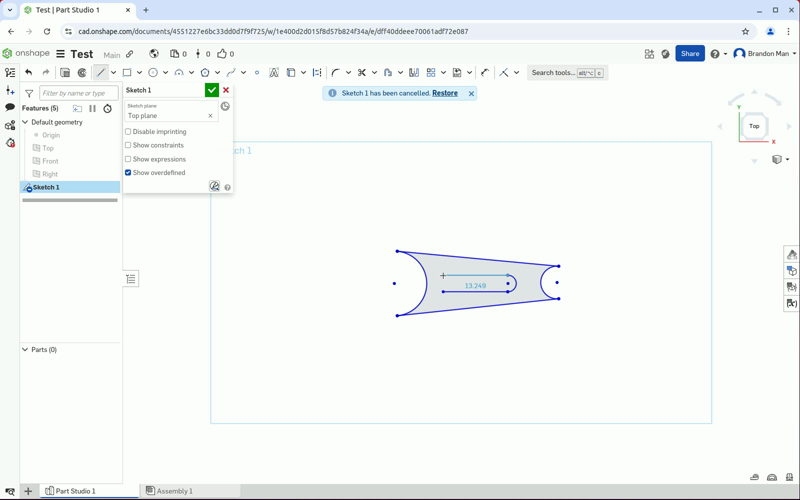
key_up(shift)
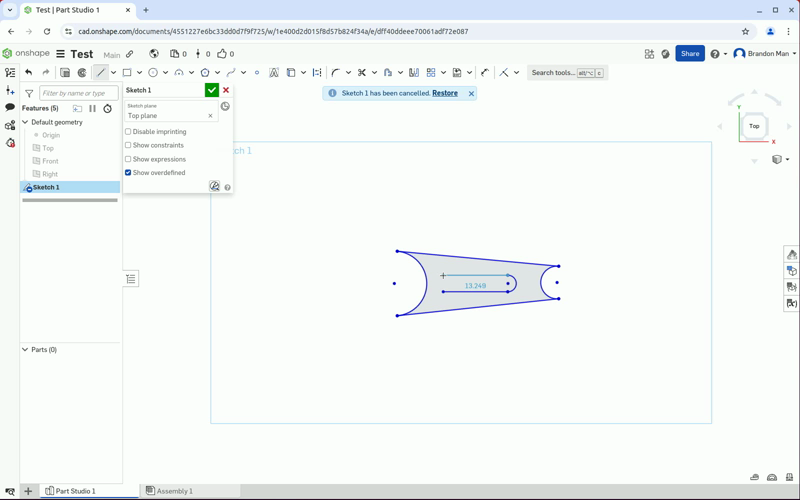
key(esc)
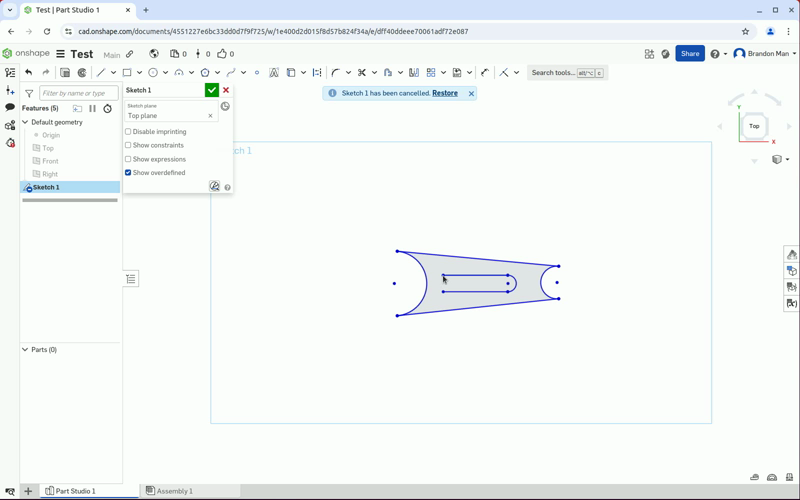
key(a)
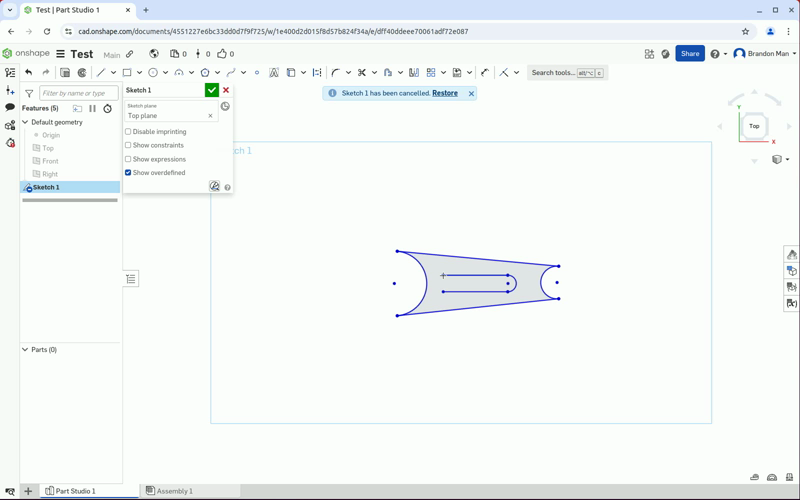
mouse_move(443, 275)
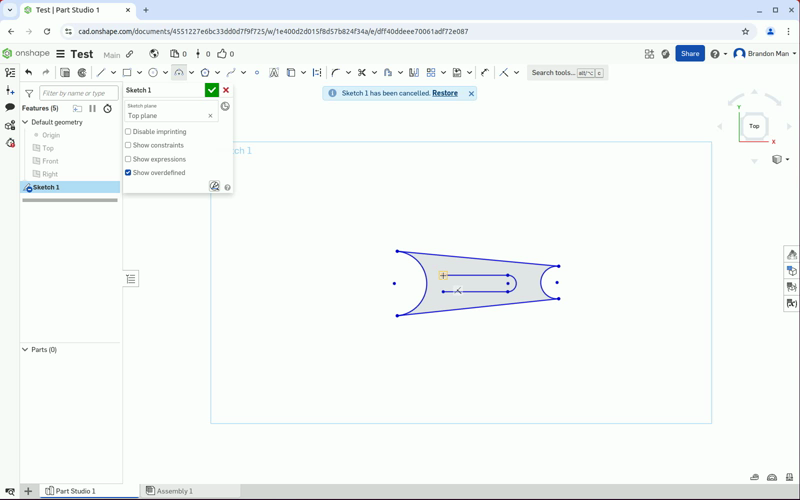
click(443, 275)
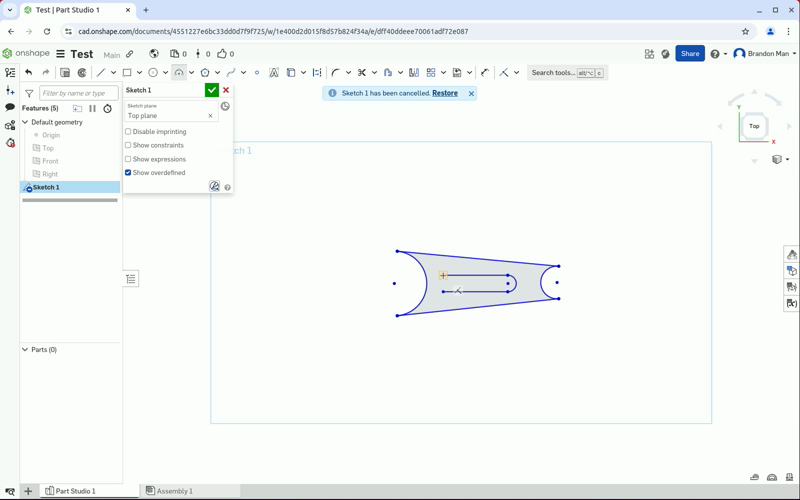
mouse_move(443, 291)
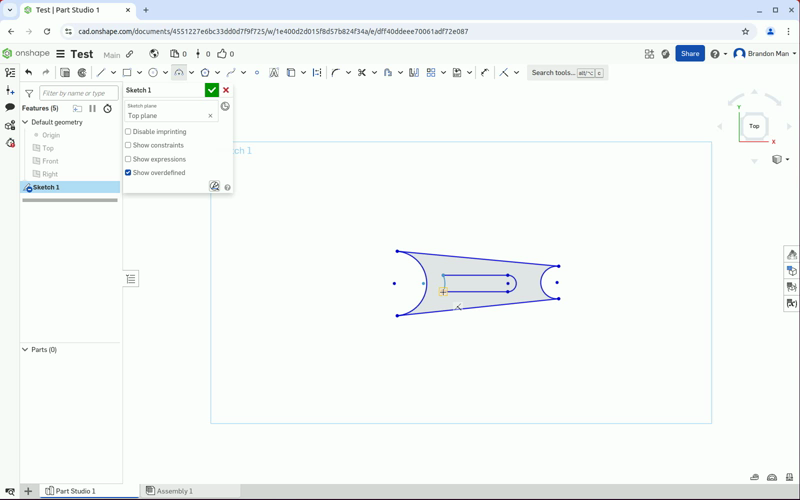
click(443, 291)
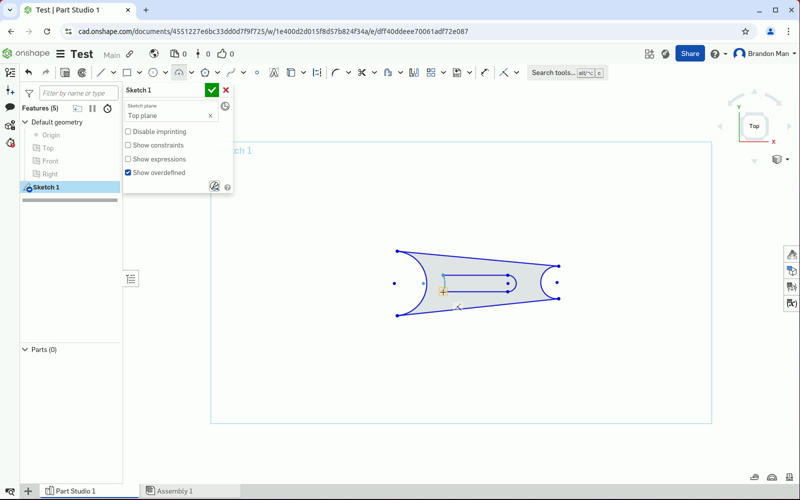
key_down(shift)
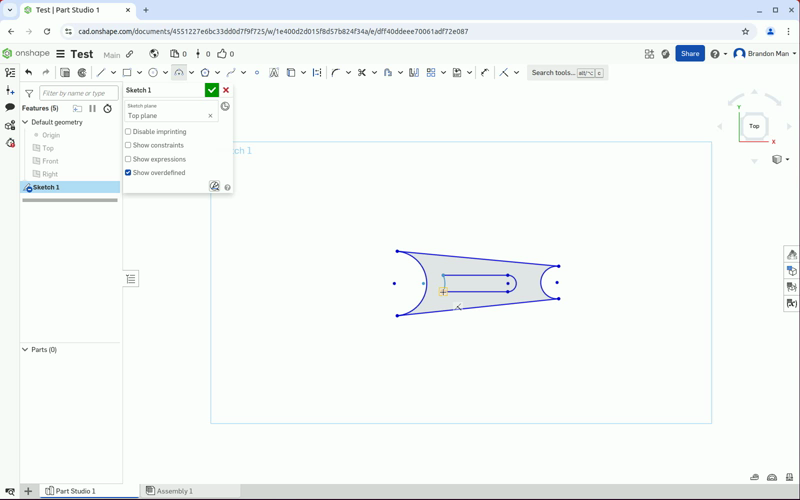
mouse_move(434, 283)
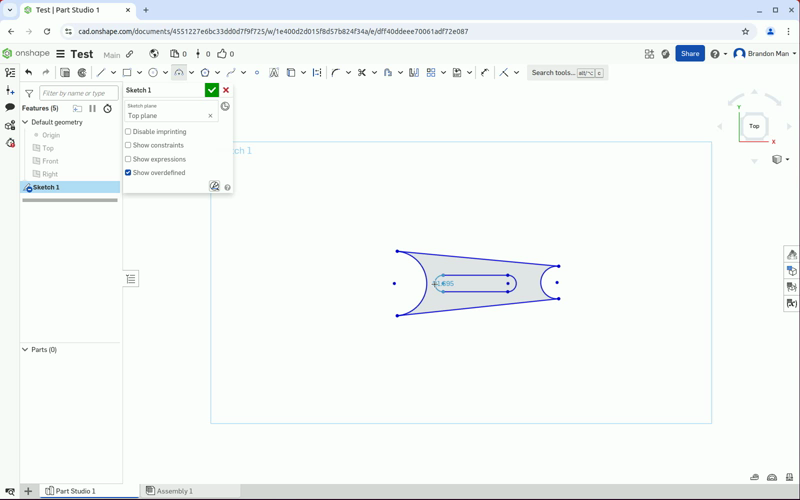
click(434, 283)
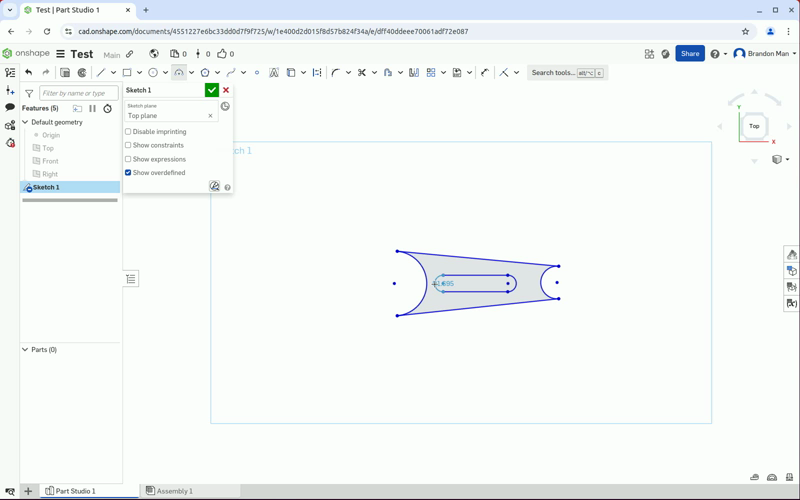
key_up(shift)
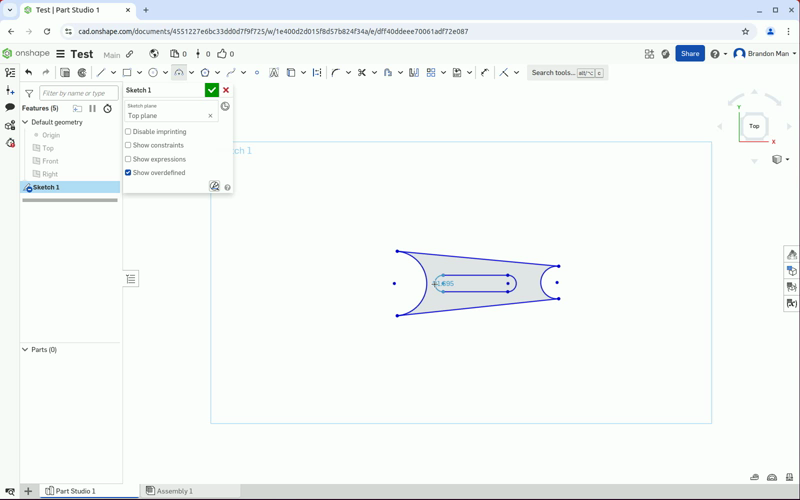
key(esc)
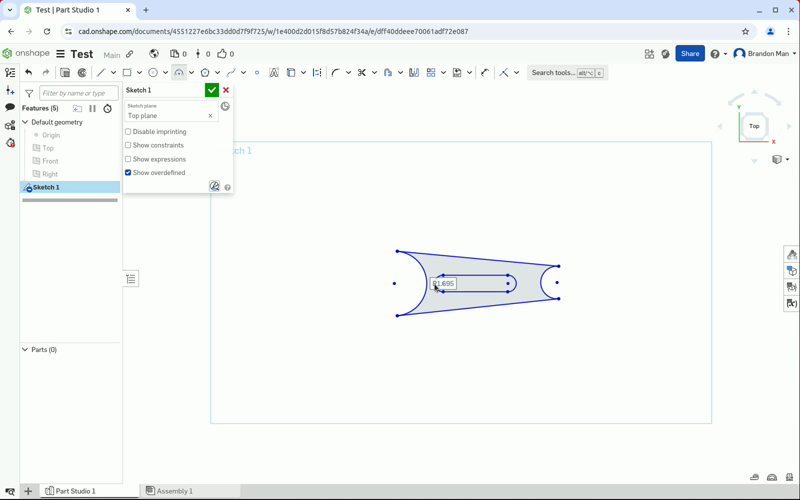
mouse_move(505, 271)
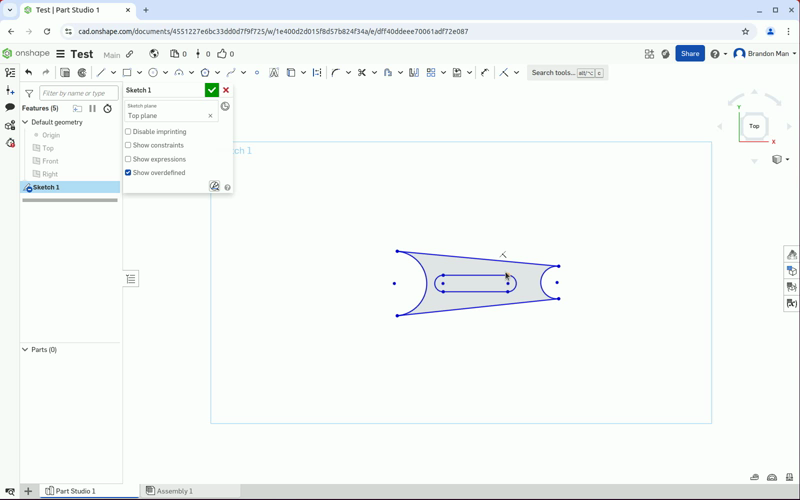
click(505, 271)
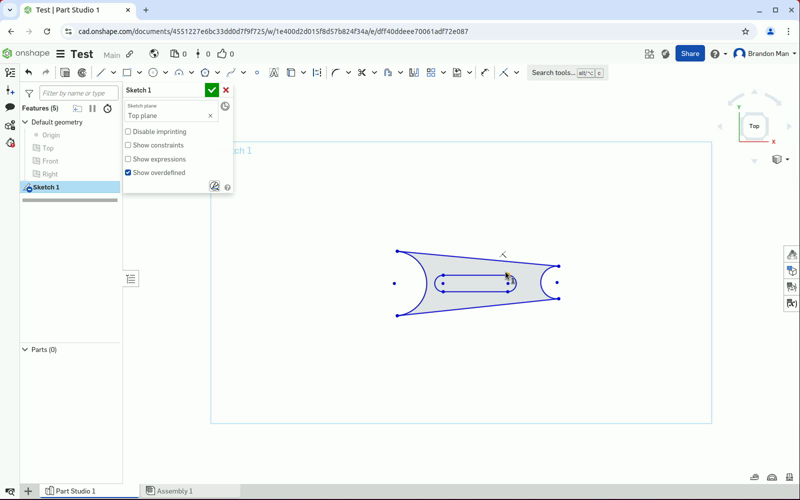
mouse_move(73, 352)
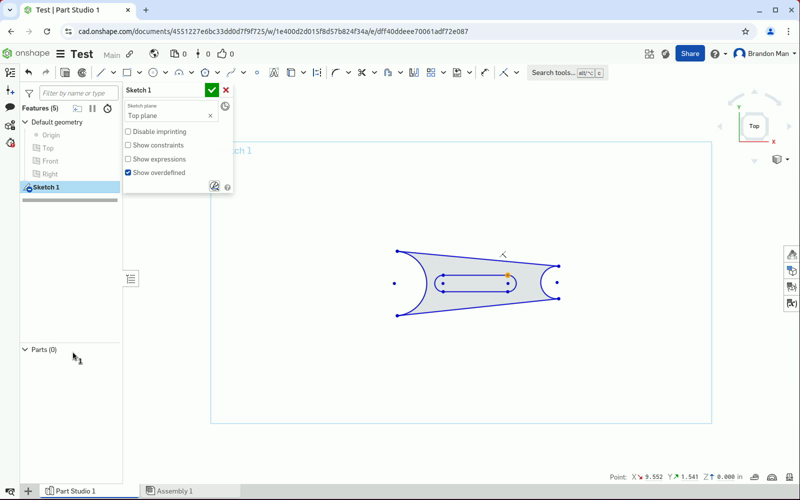
key(shift+y)
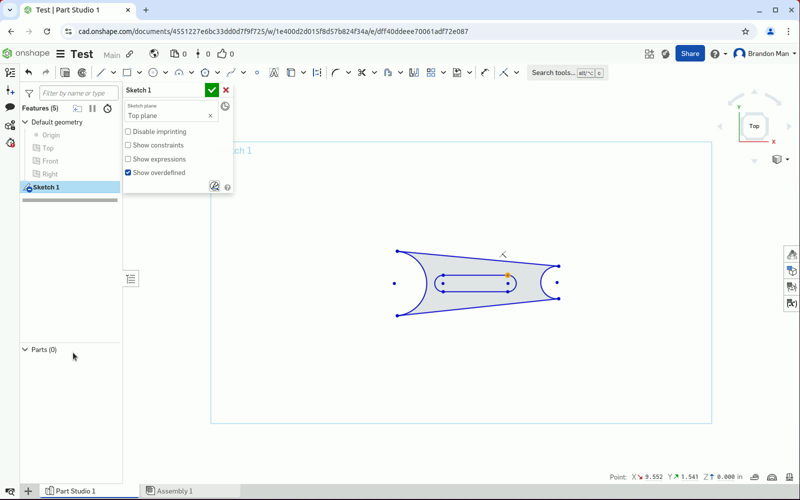
key(shift+e)
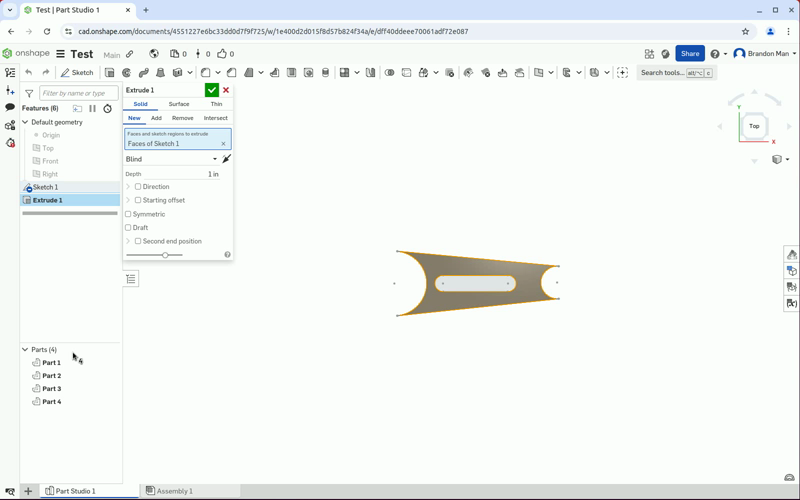
mouse_move(143, 106)
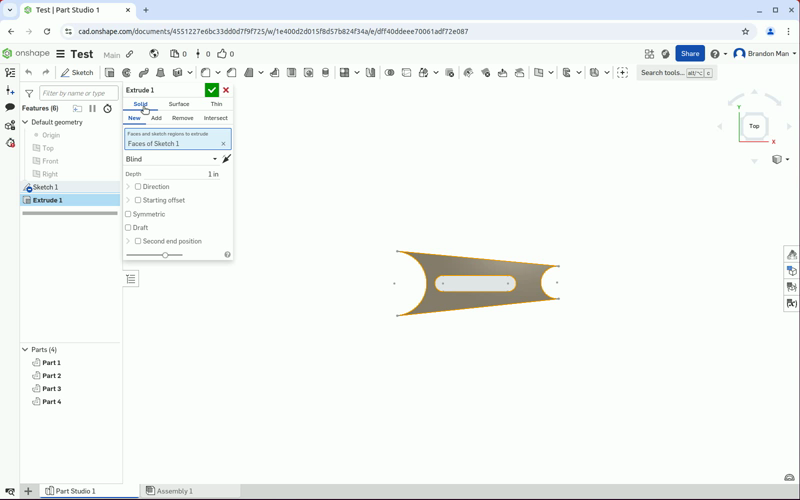
click(143, 106)
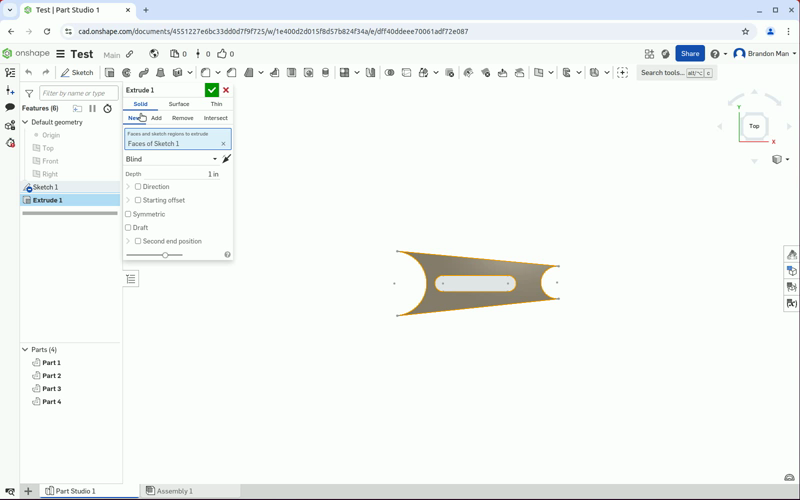
mouse_move(137, 120)
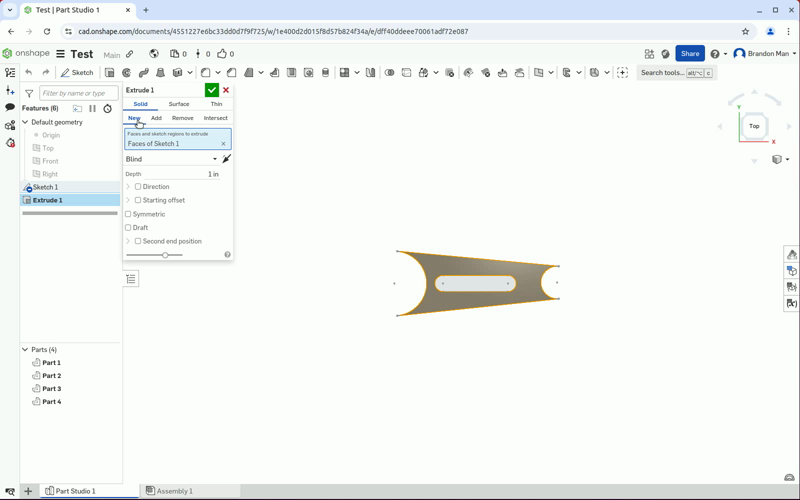
click(137, 120)
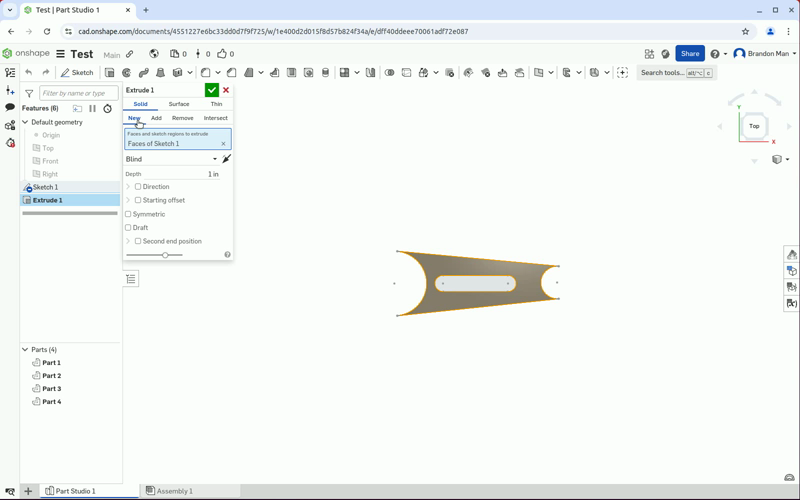
key(tab, 4)
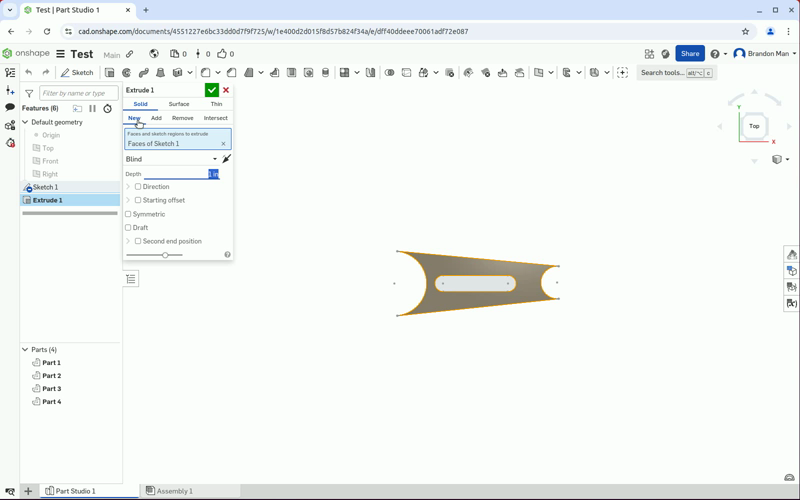
text(6.74)
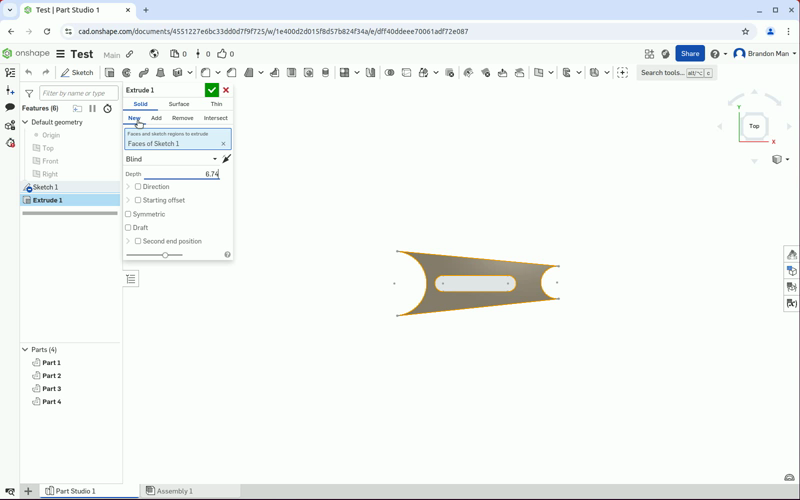
key(enter)
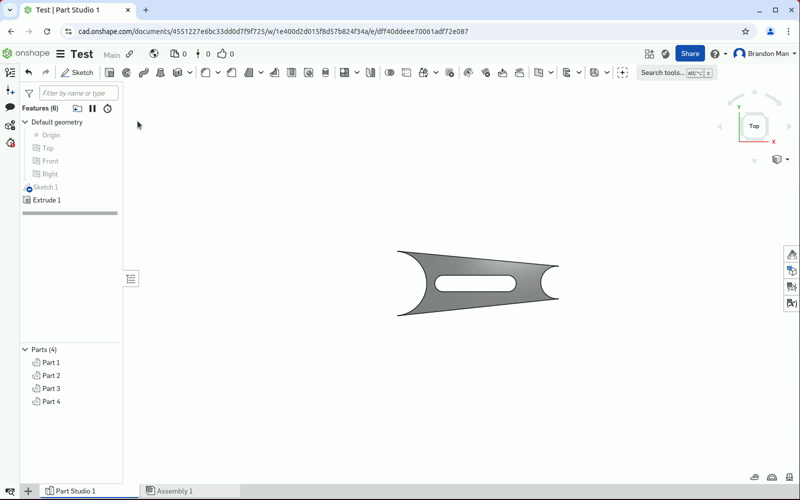
key(shift+h)
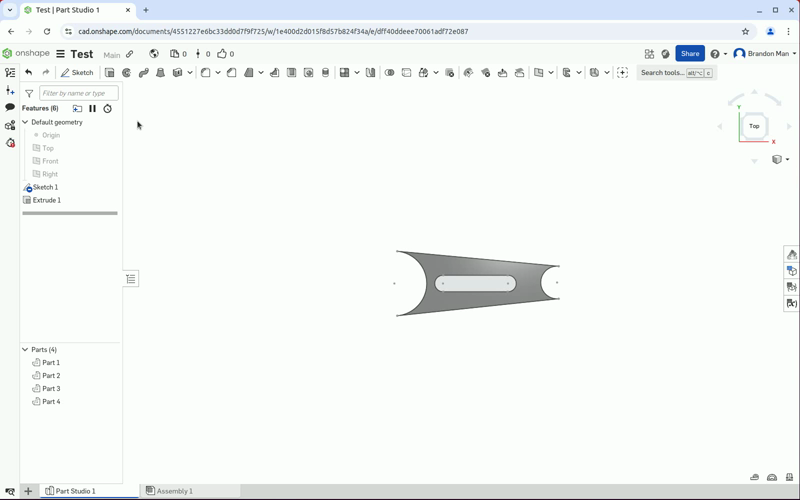
key(shift+h)
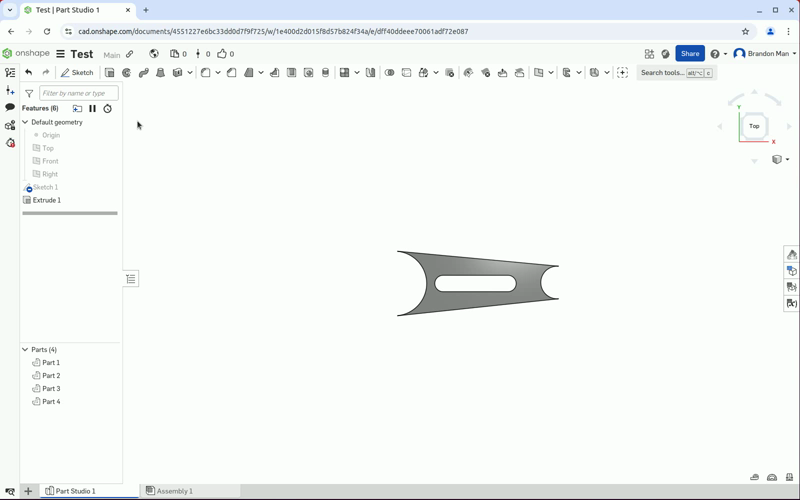
mouse_move(73, 189)
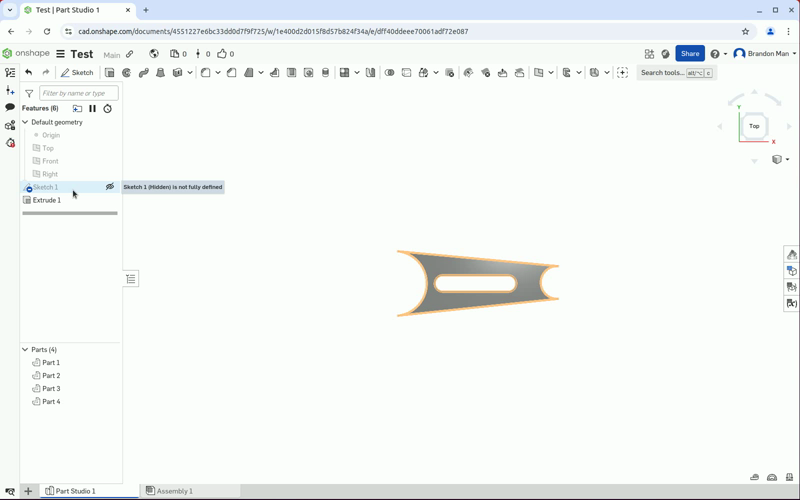
click(73, 189)
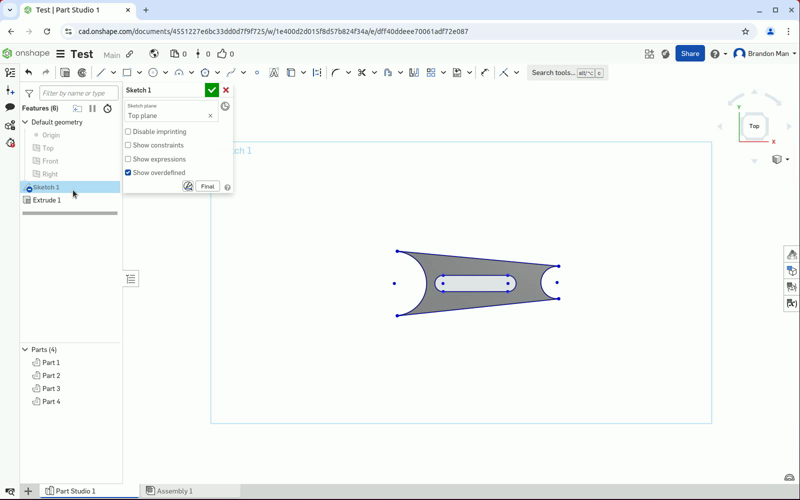
mouse_move(229, 92)
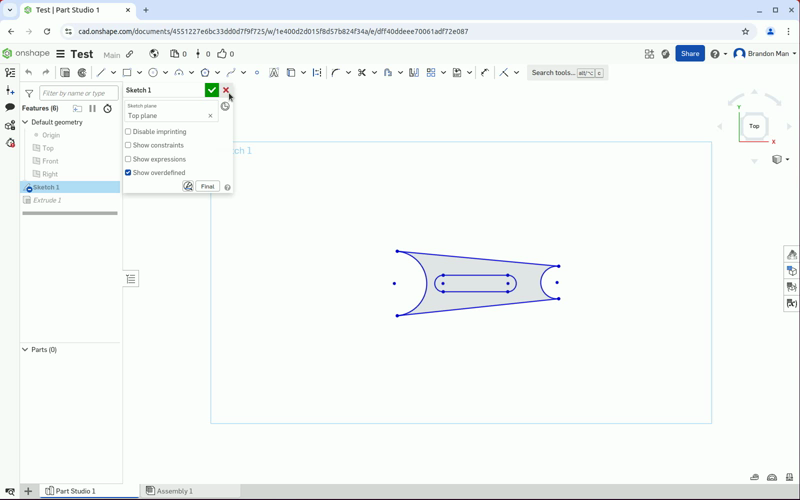
click(229, 92)
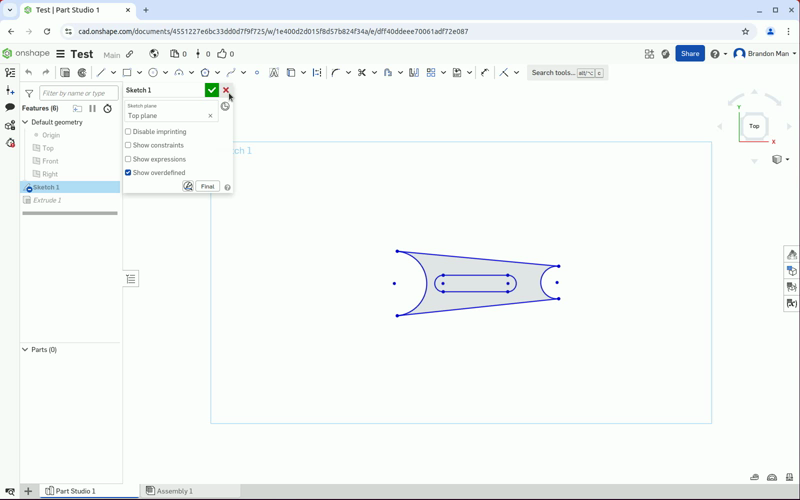
key(shift+s)
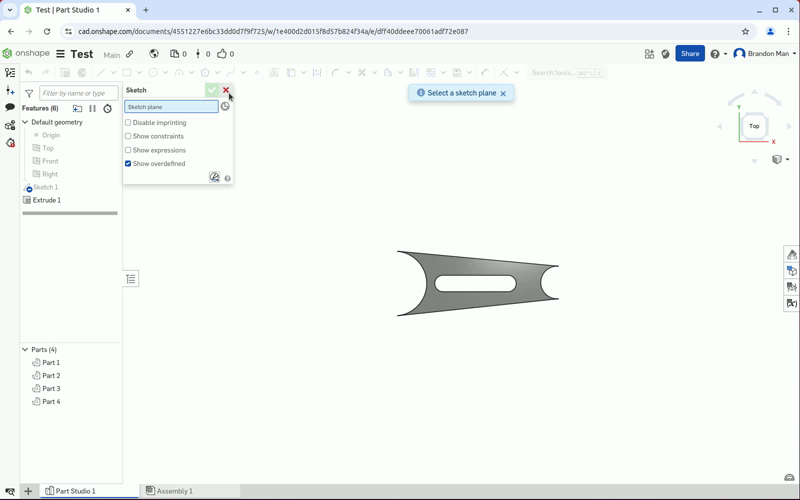
mouse_move(73, 150)
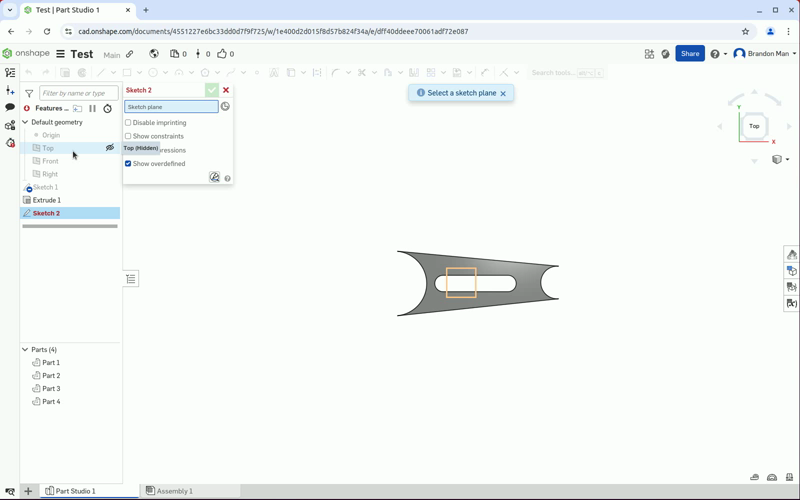
click(73, 150)
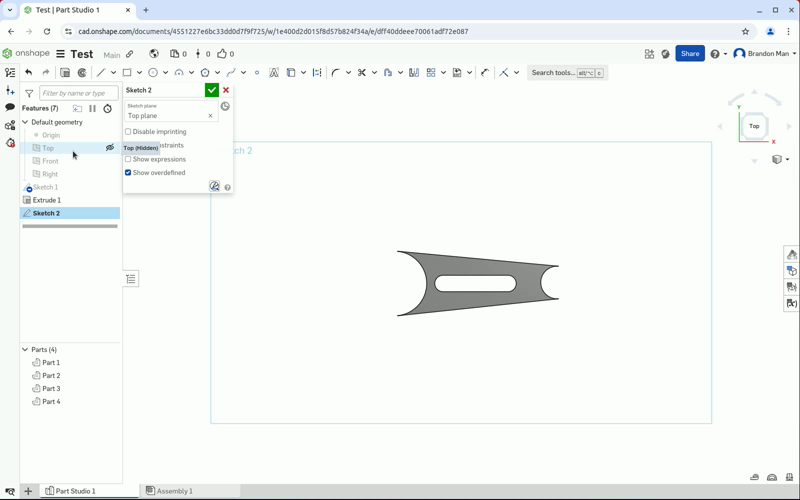
mouse_move(73, 352)
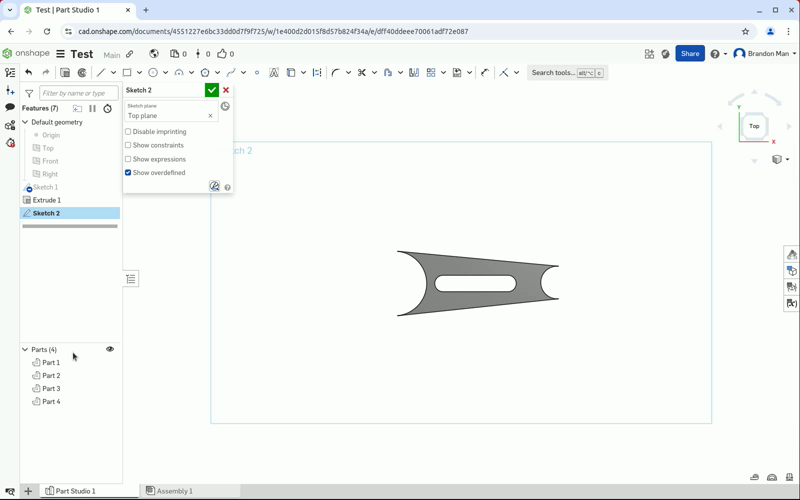
key(y)
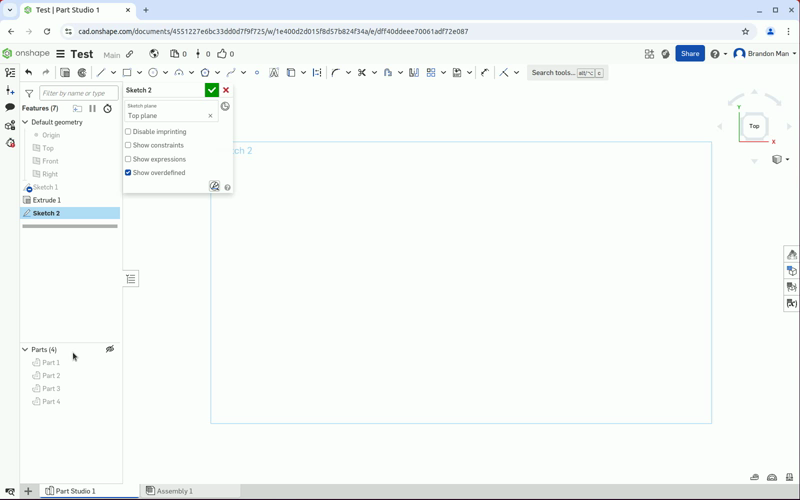
key(c)
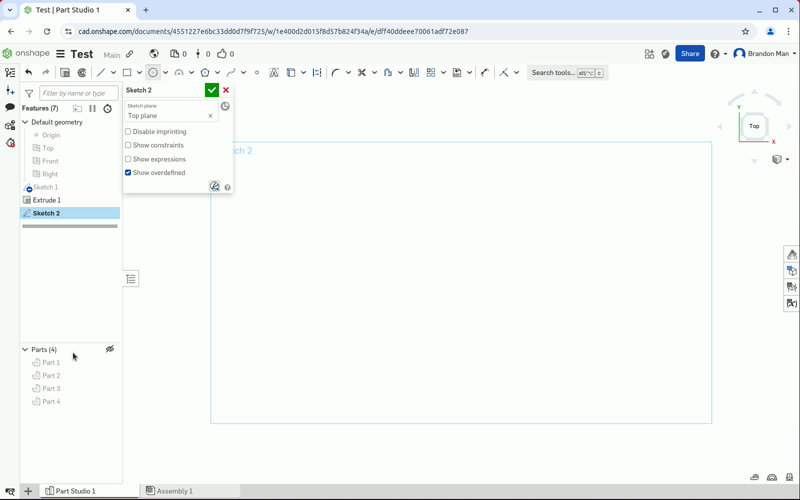
key_down(shift)
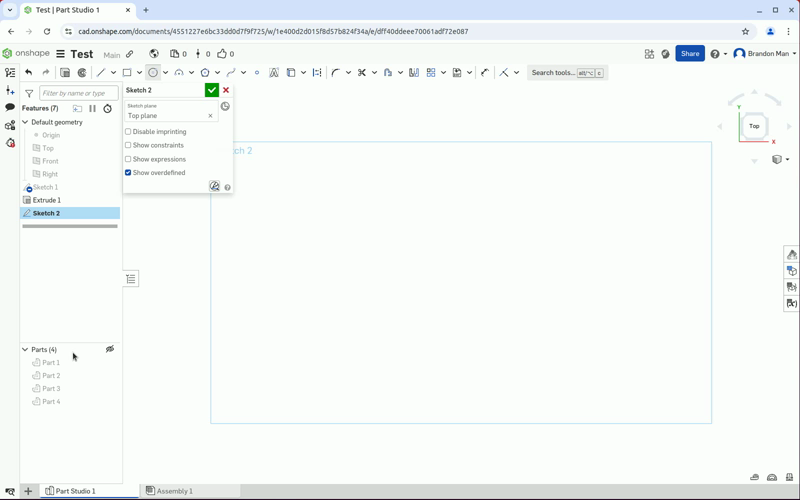
mouse_move(394, 282)
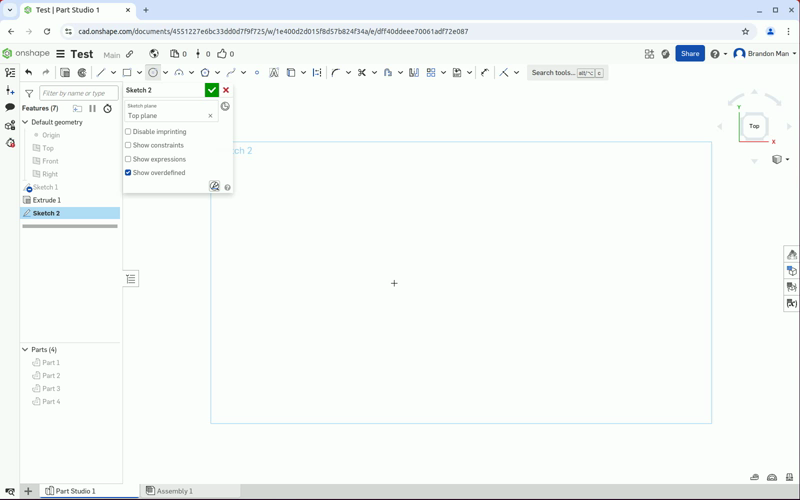
click(394, 282)
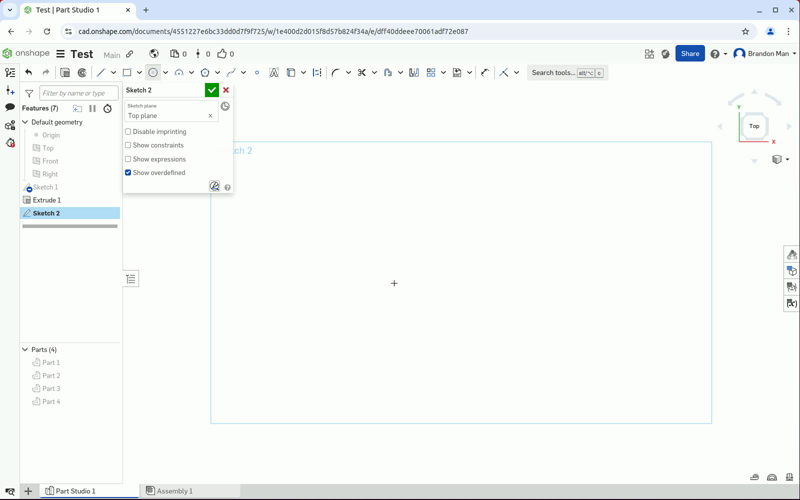
key_up(shift)
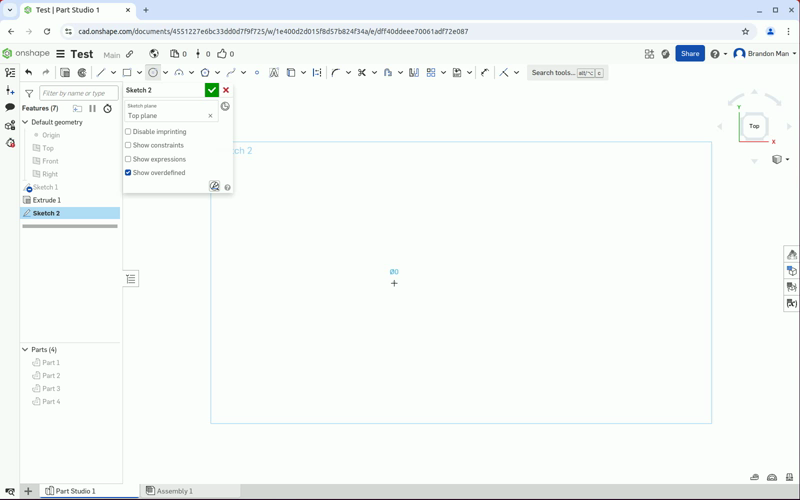
mouse_move(427, 282)
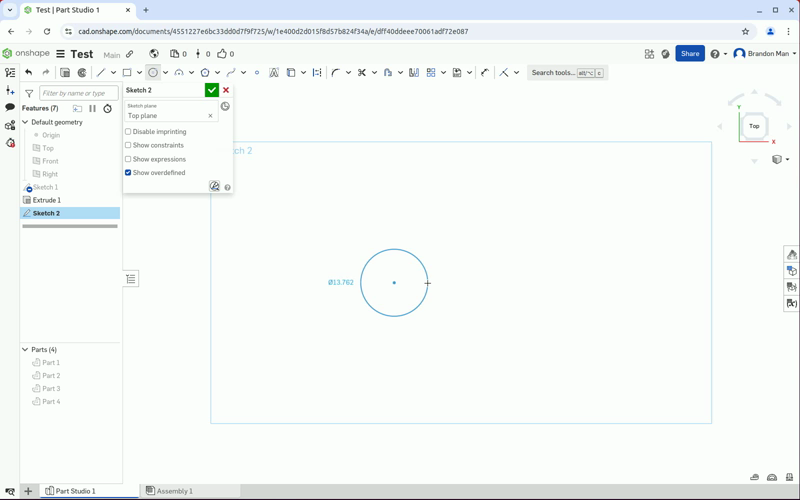
click(427, 282)
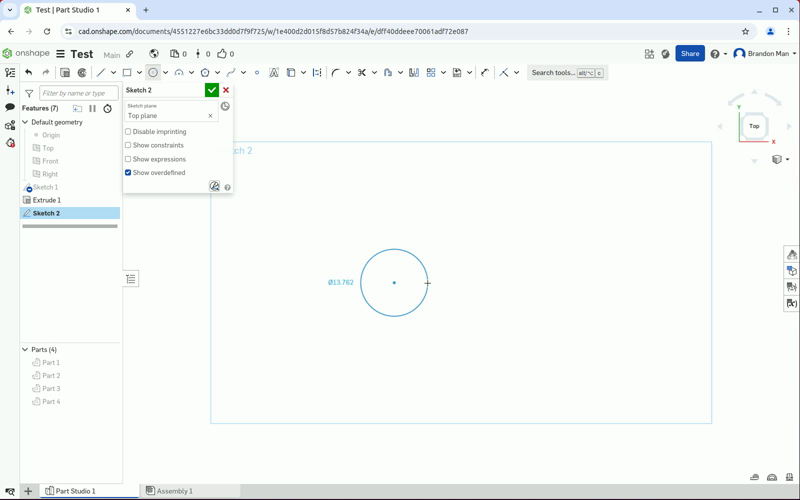
key(esc)
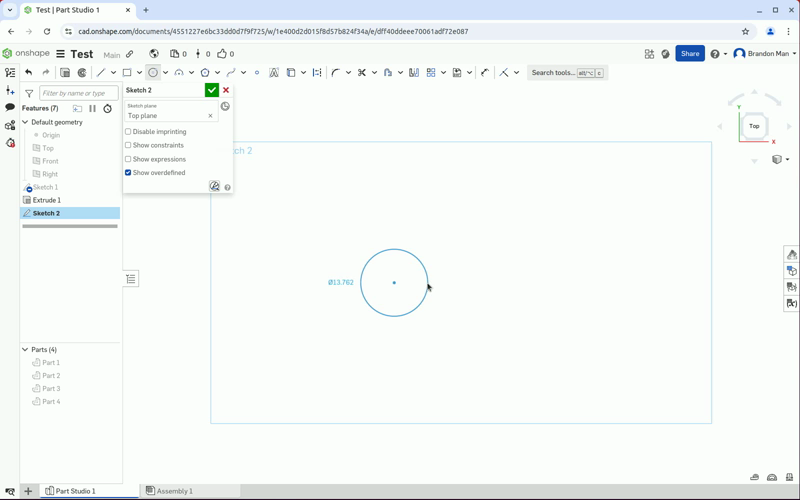
key(c)
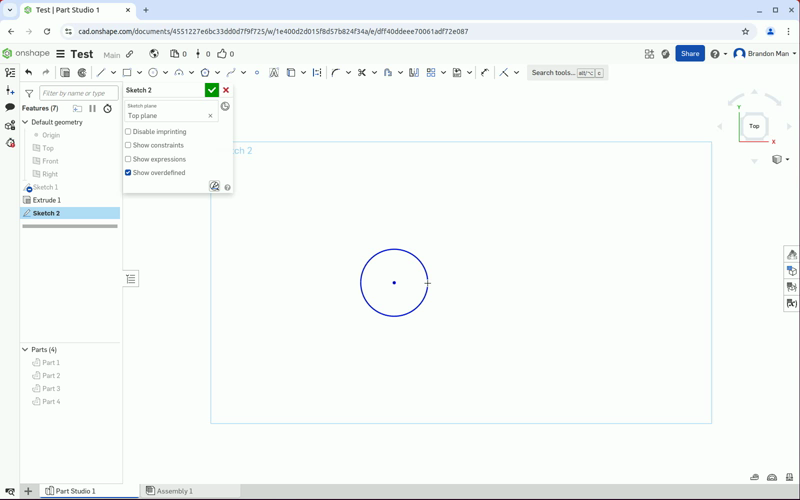
key_down(shift)
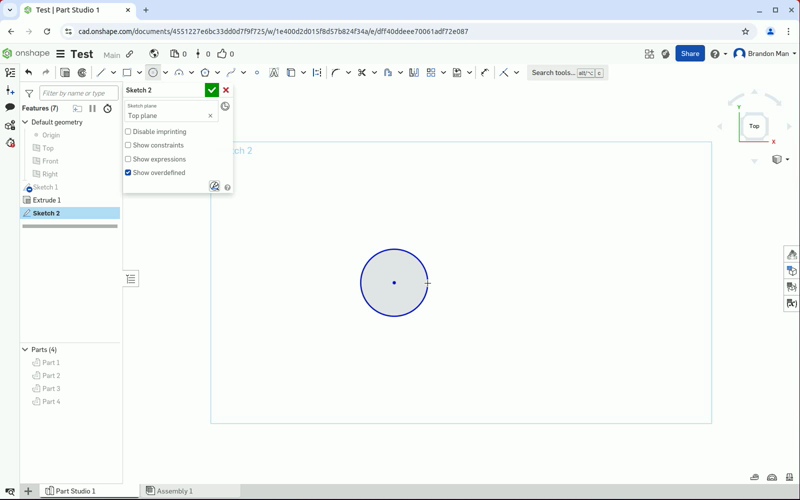
mouse_move(394, 282)
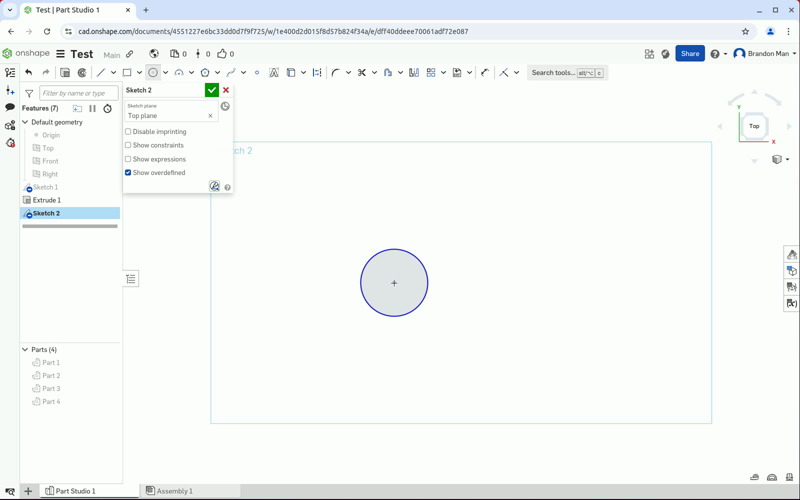
click(394, 282)
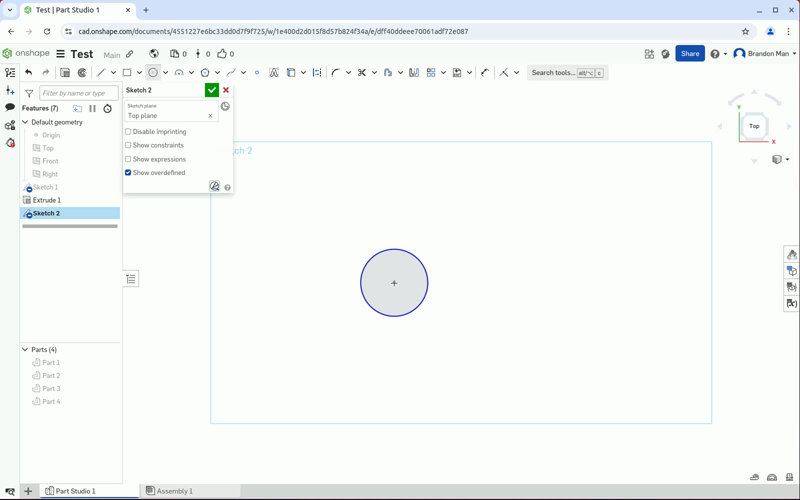
key_up(shift)
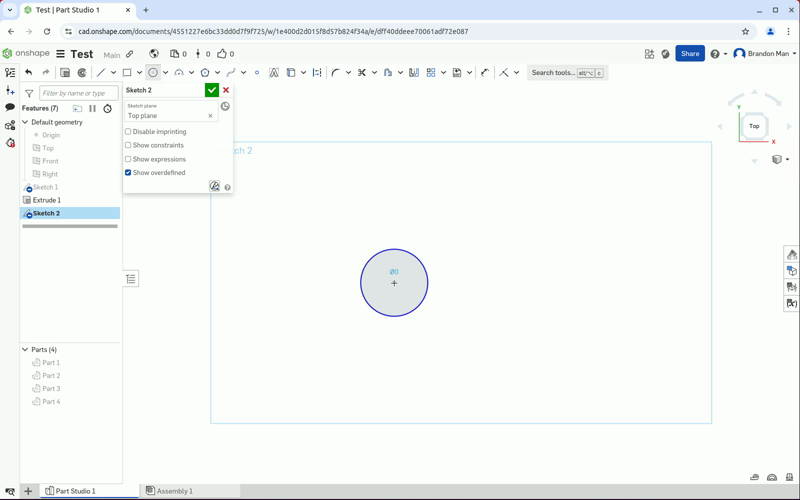
mouse_move(419, 282)
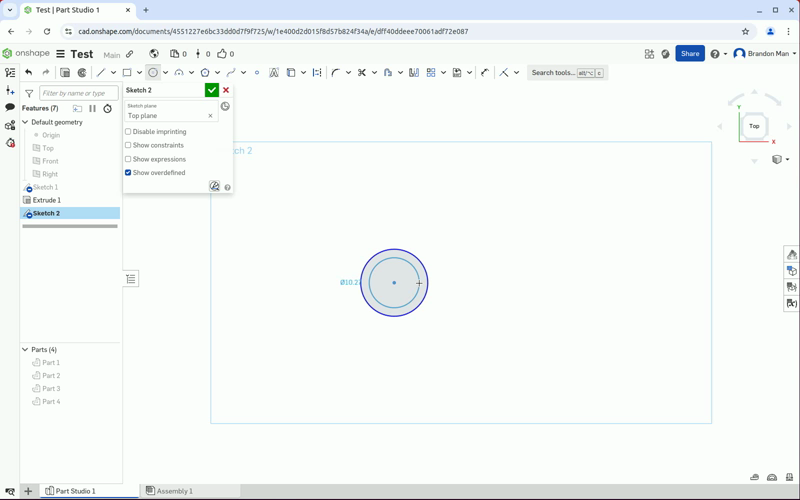
click(419, 282)
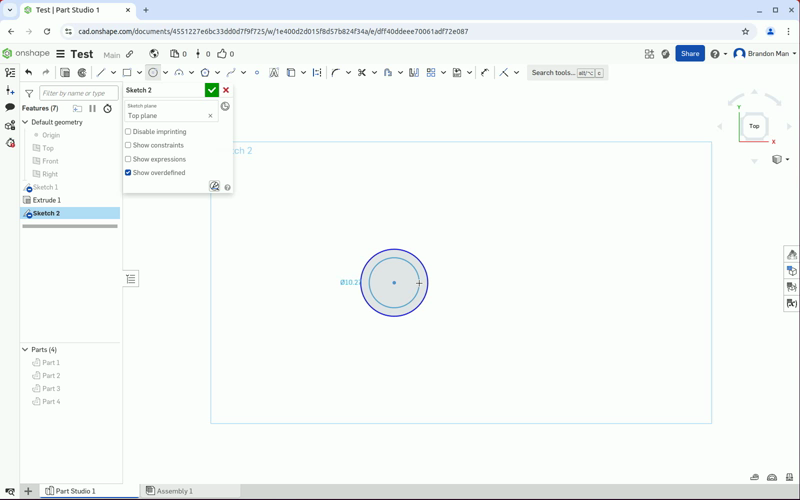
key(esc)
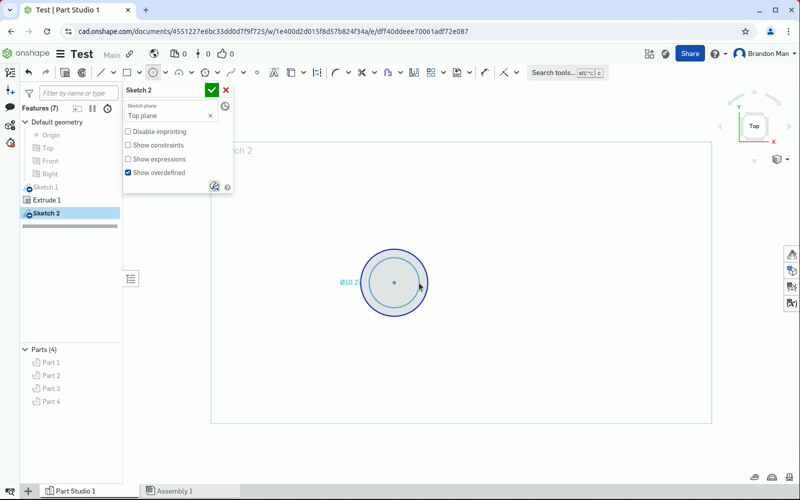
mouse_move(367, 296)
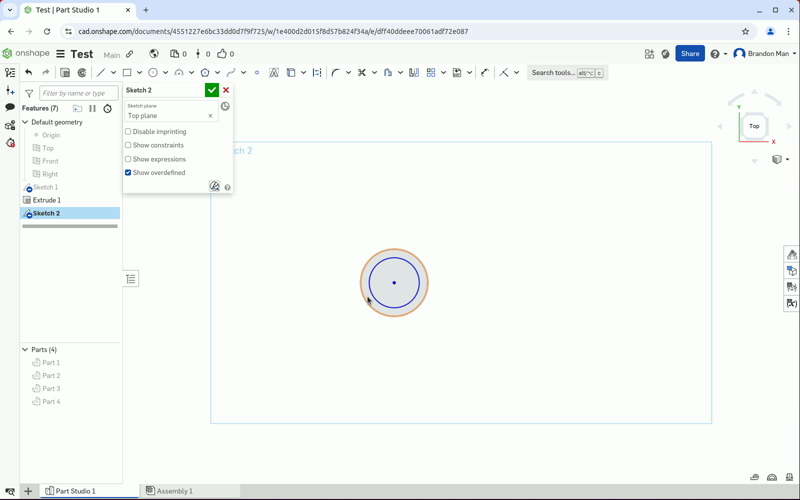
scroll(6)
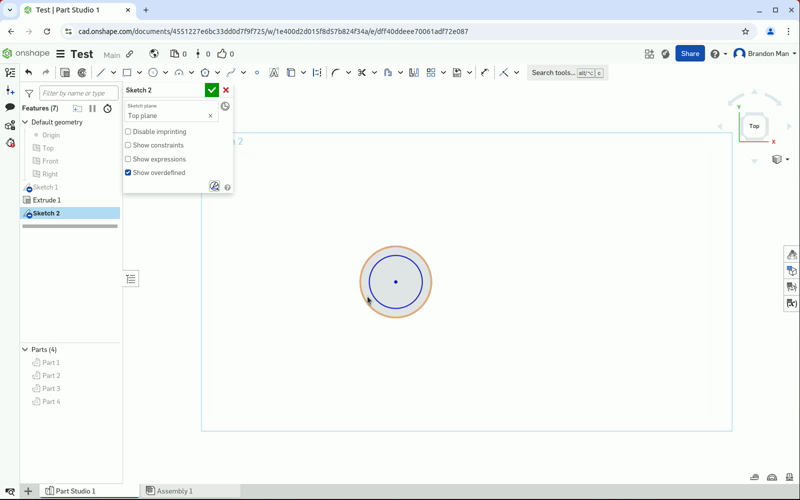
scroll(6)
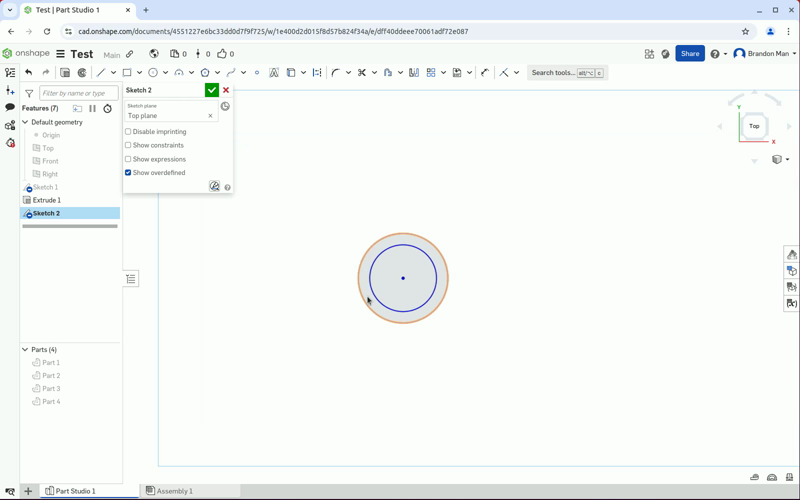
scroll(6)
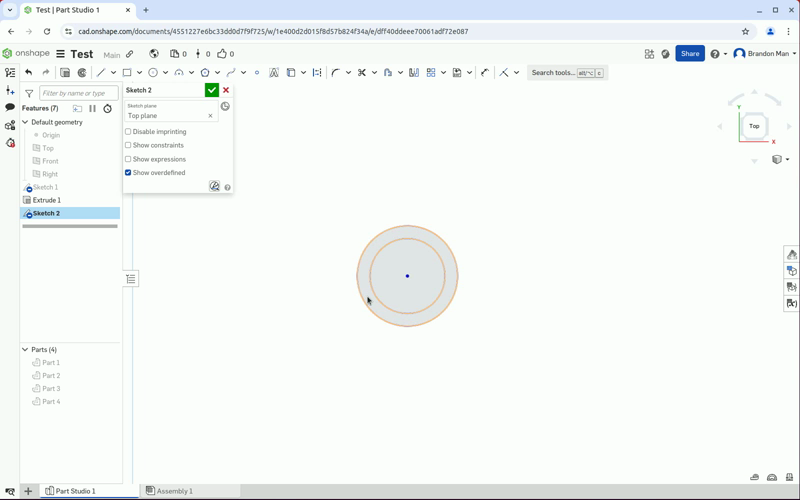
scroll(6)
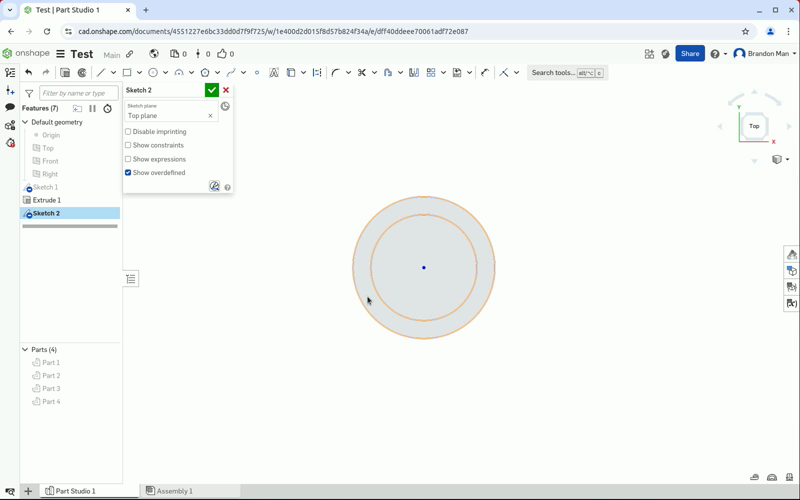
scroll(6)
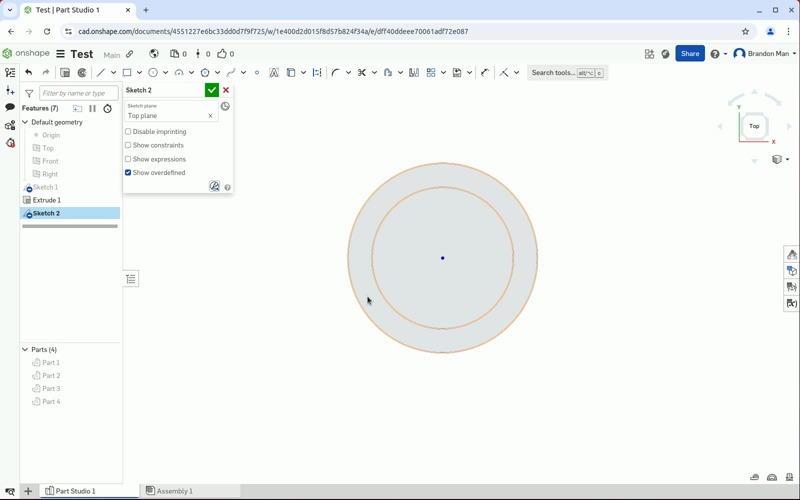
scroll(6)
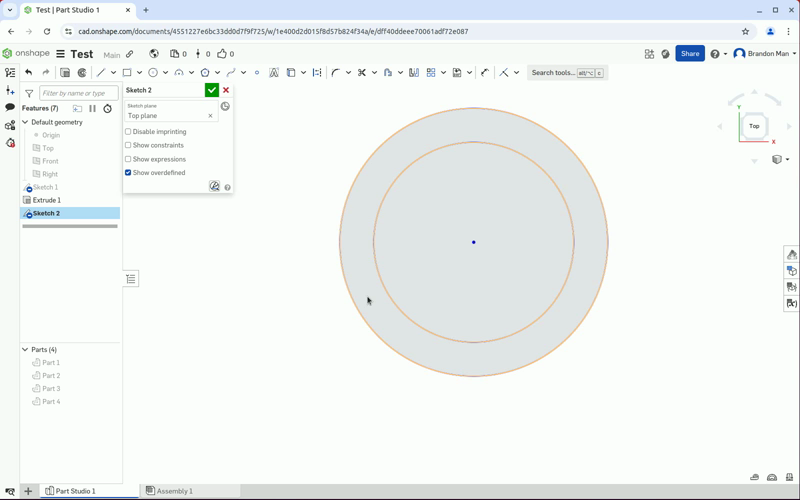
scroll(6)
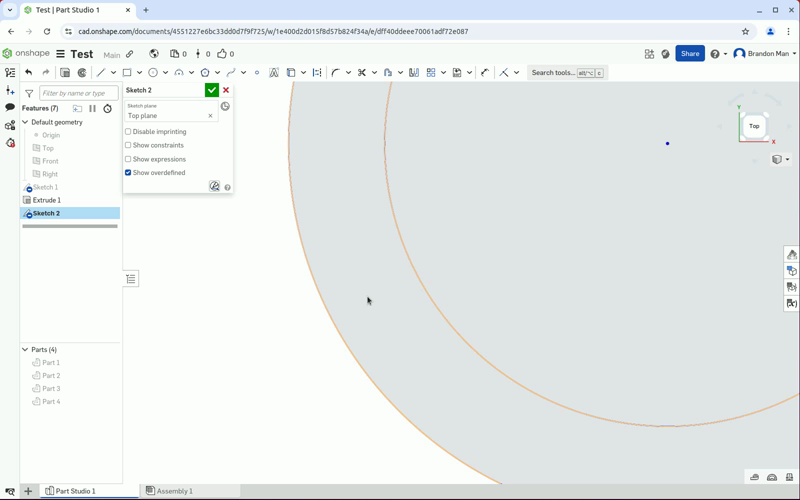
click(367, 296)
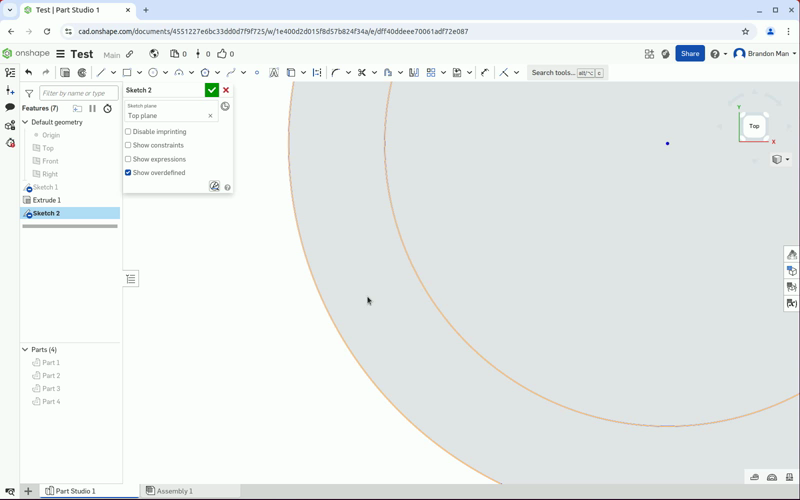
scroll(-6)
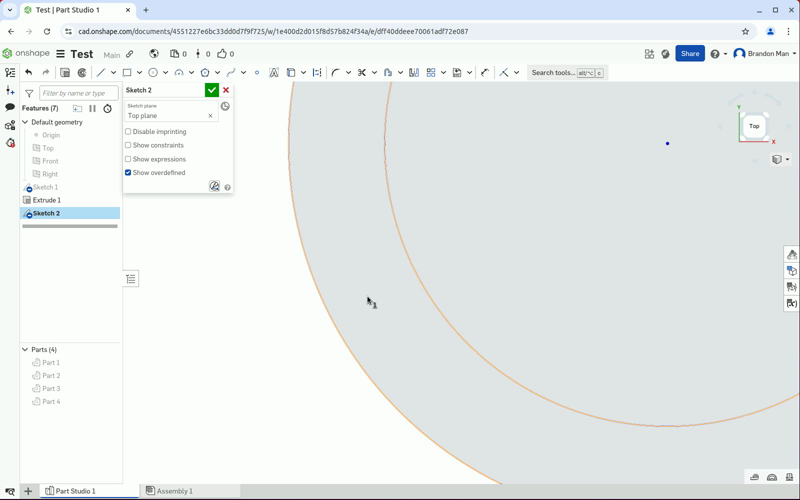
scroll(-6)
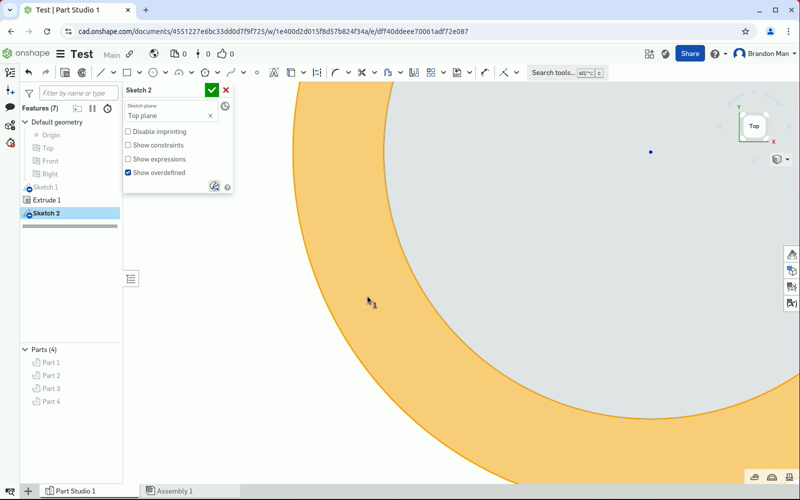
scroll(-6)
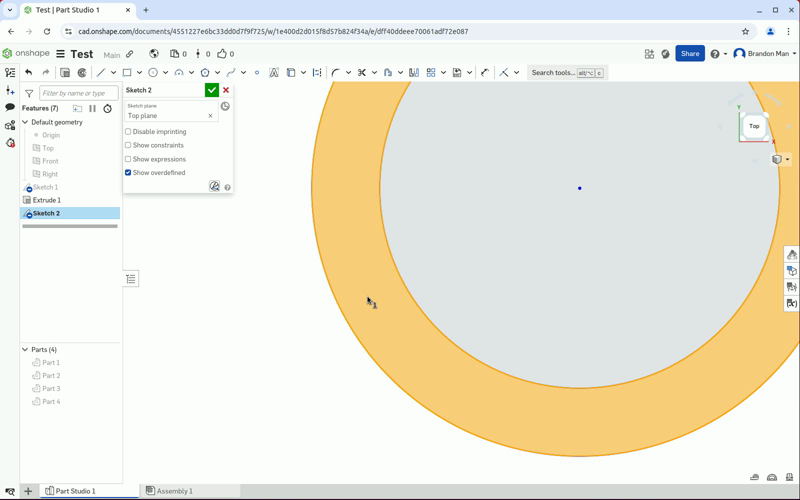
scroll(-6)
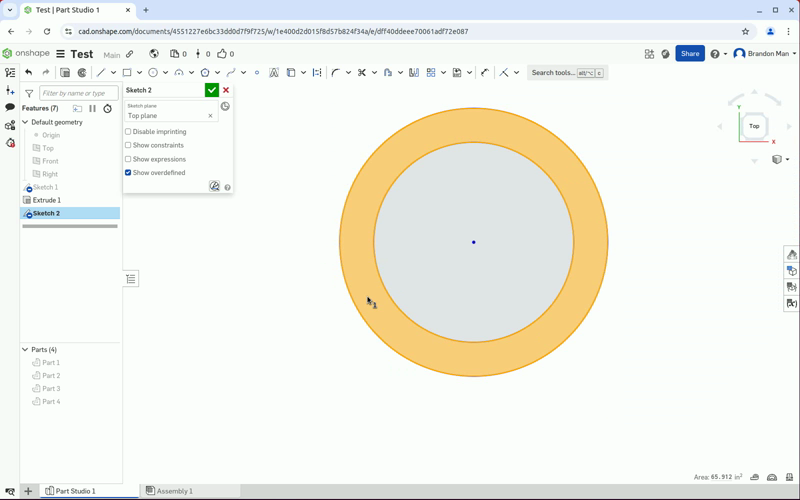
scroll(-6)
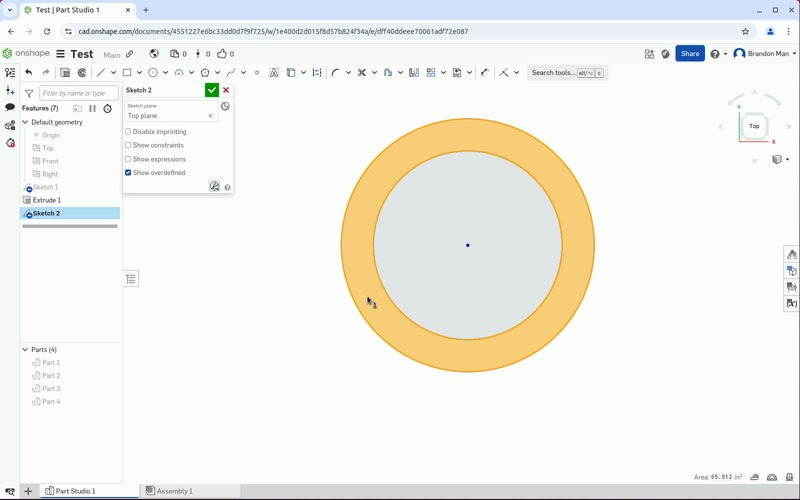
scroll(-6)
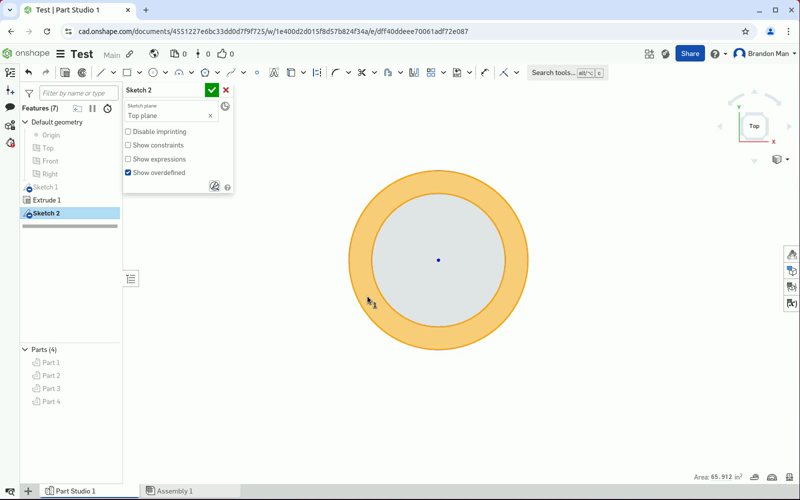
scroll(-6)
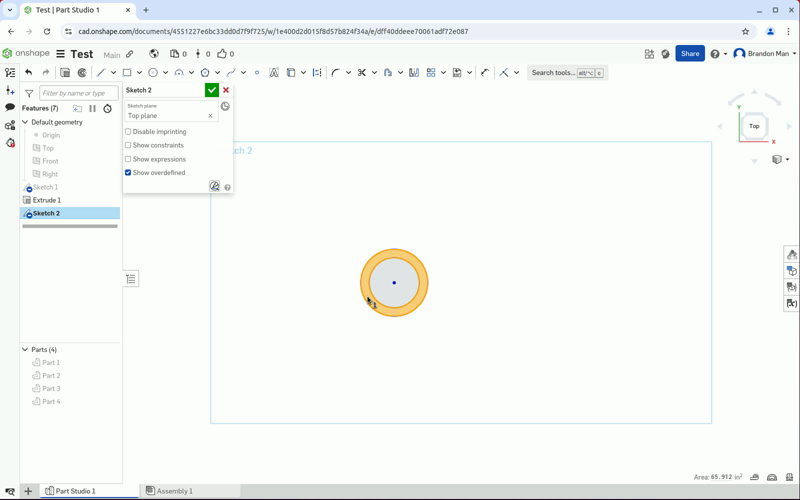
mouse_move(73, 352)
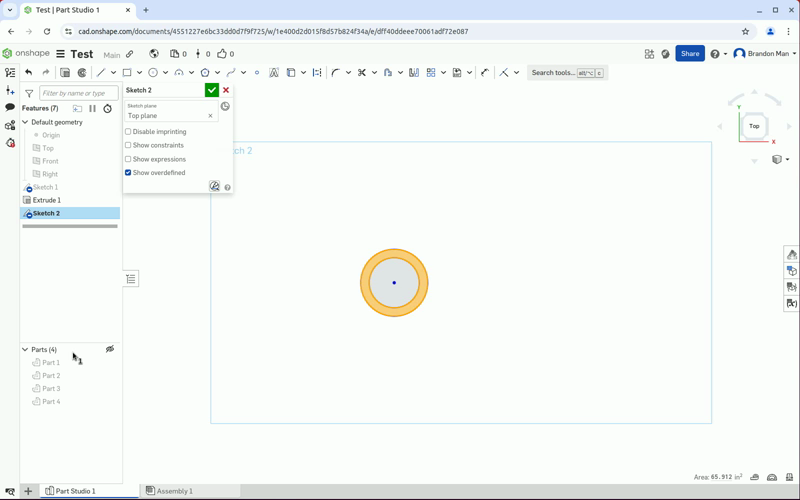
key(shift+y)
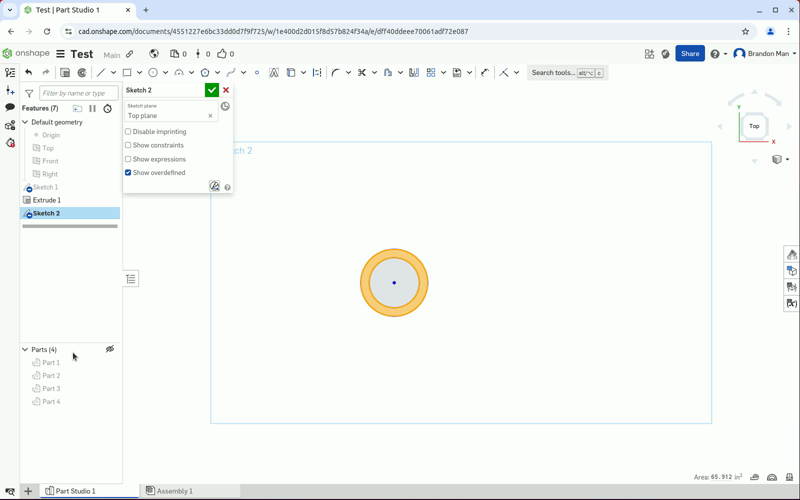
key(shift+e)
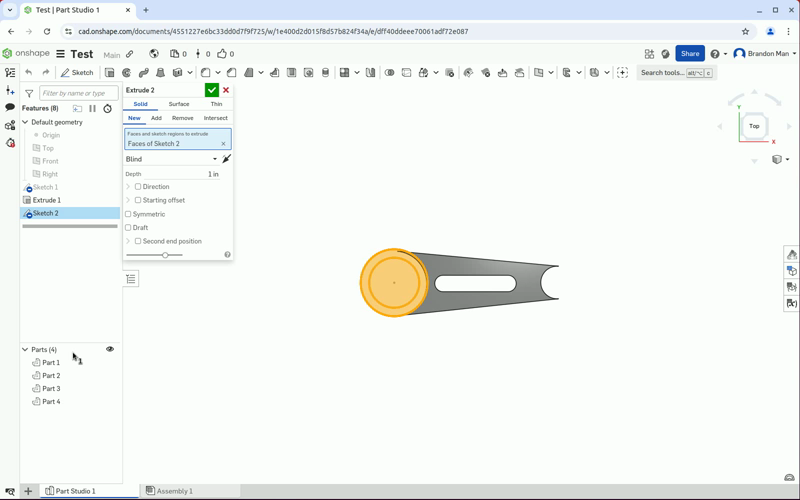
mouse_move(143, 106)
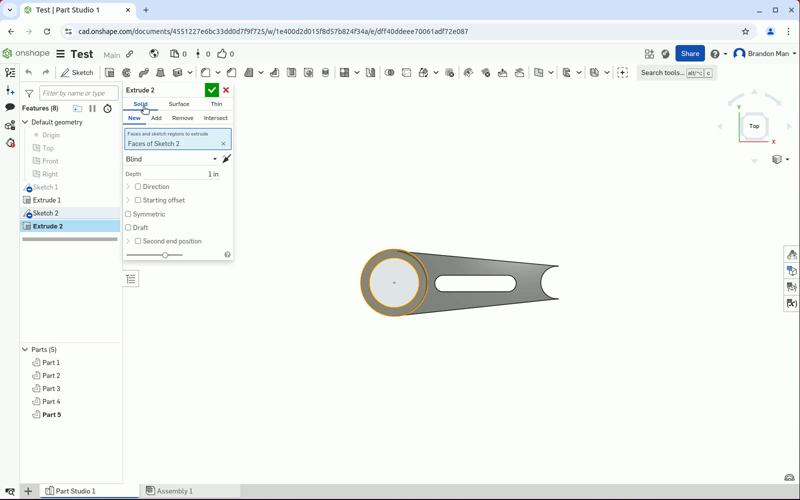
click(143, 106)
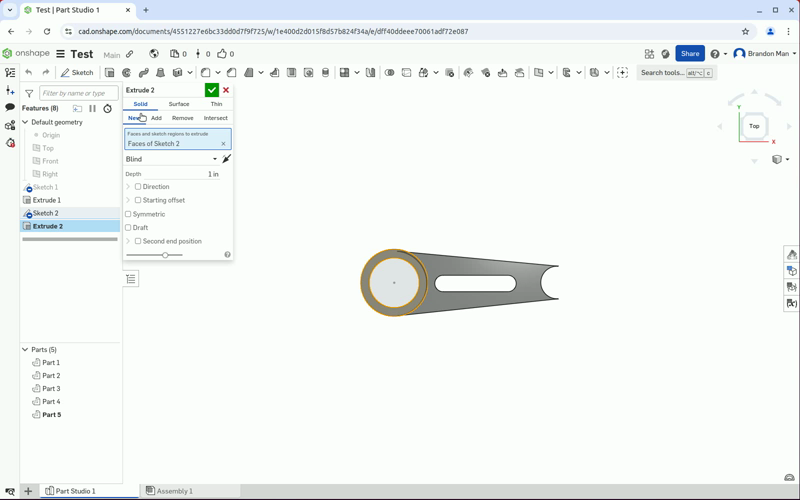
mouse_move(137, 120)
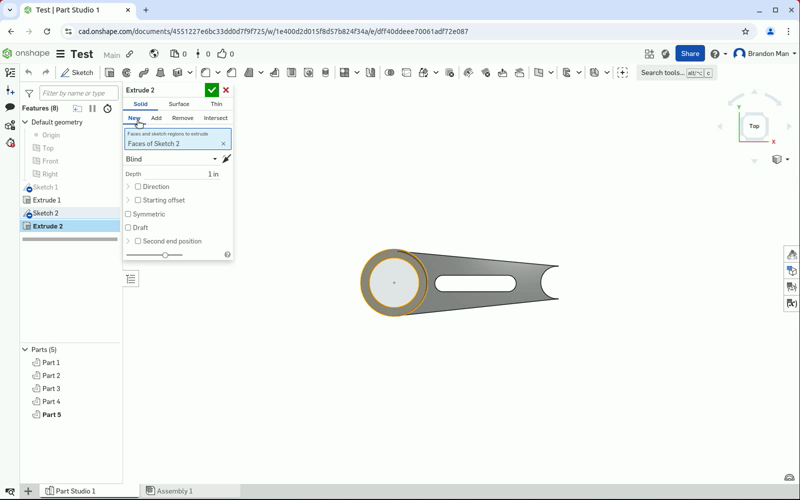
click(137, 120)
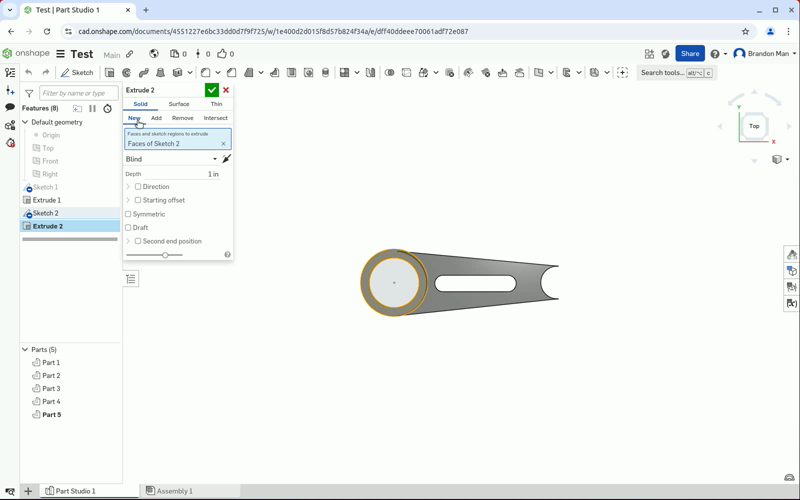
key(tab, 4)
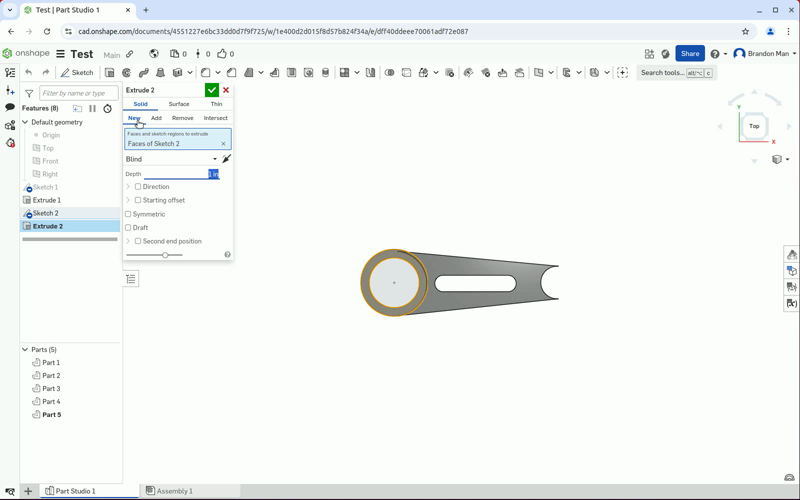
text(10.11)
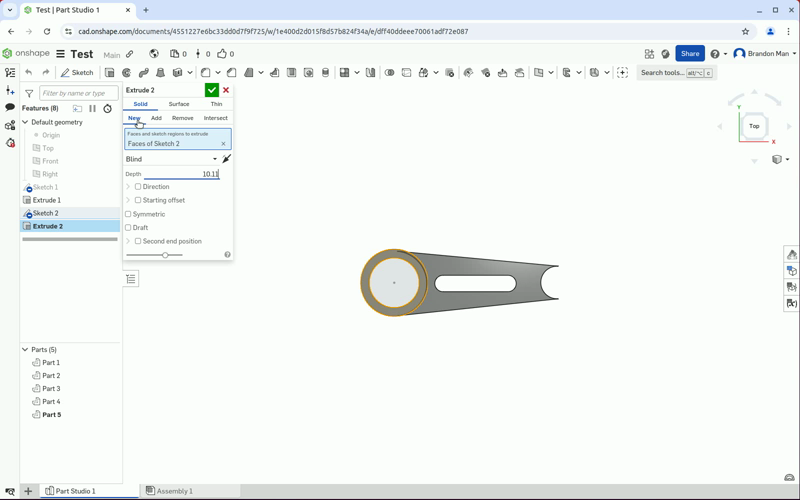
key(enter)
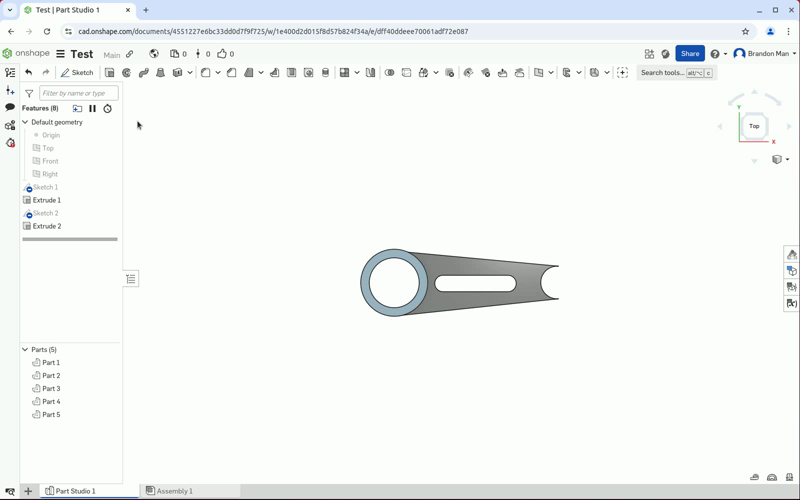
key(shift+h)
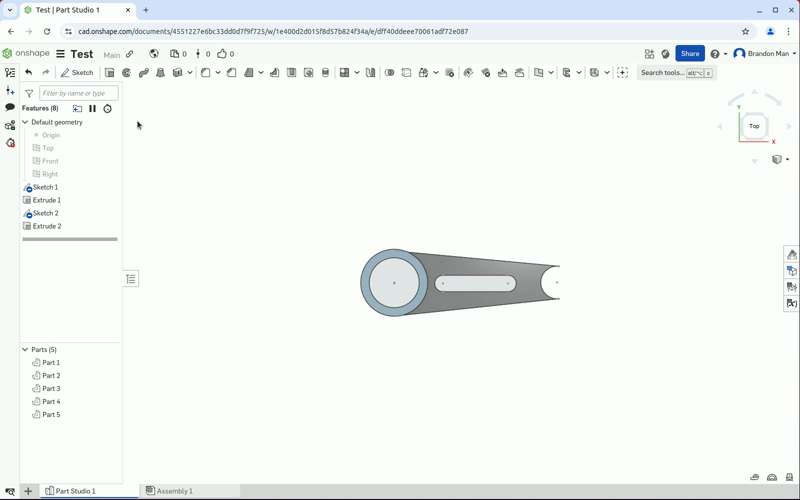
key(shift+h)
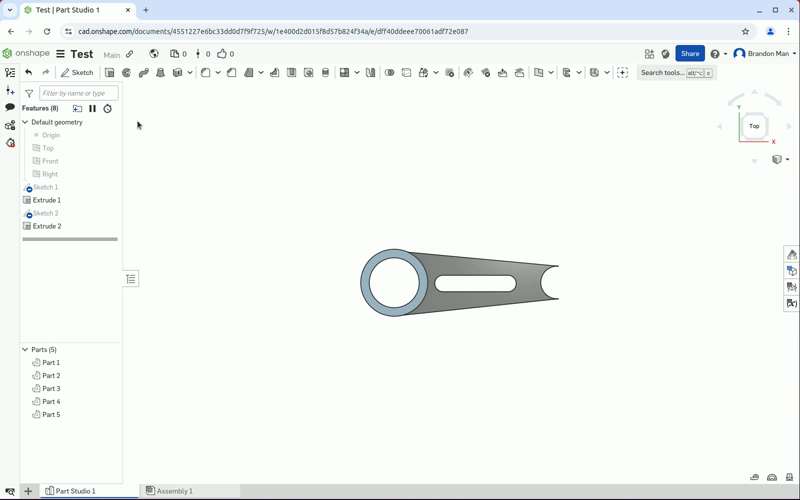
mouse_move(73, 189)
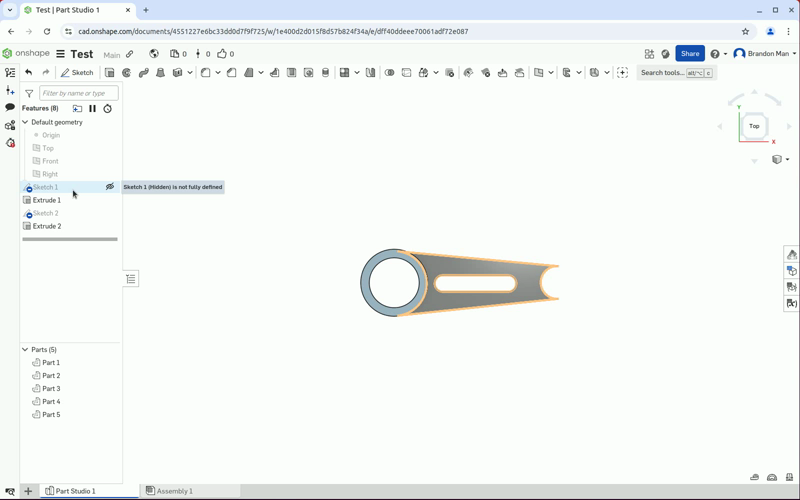
click(73, 189)
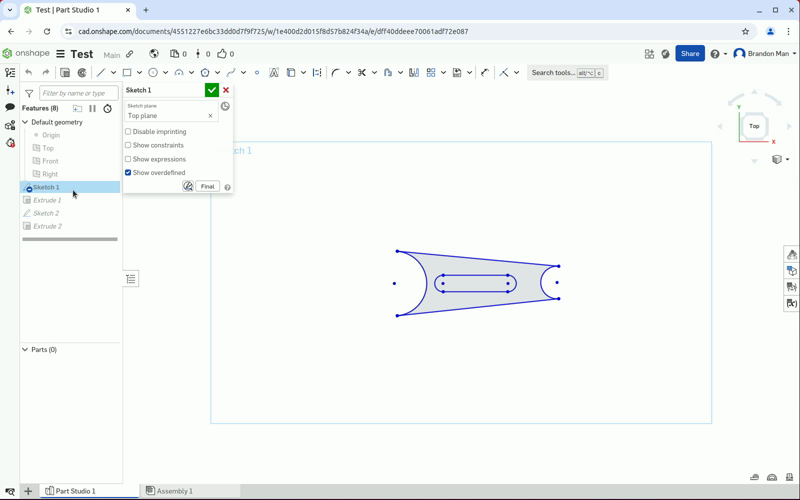
mouse_move(229, 92)
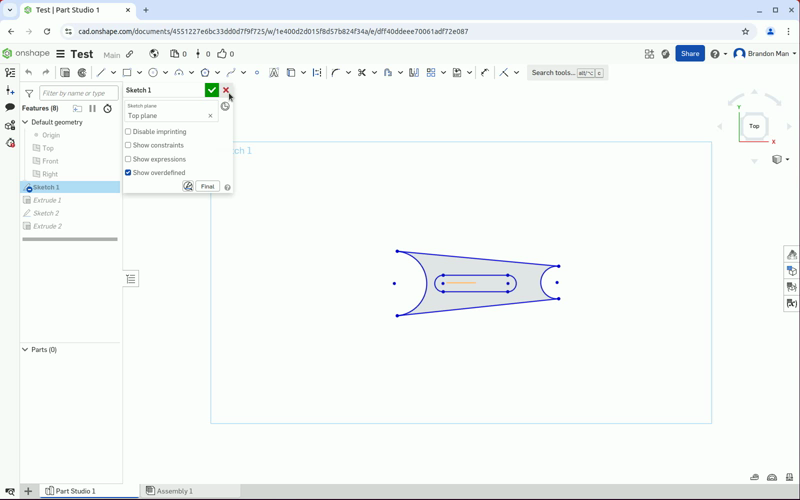
click(229, 92)
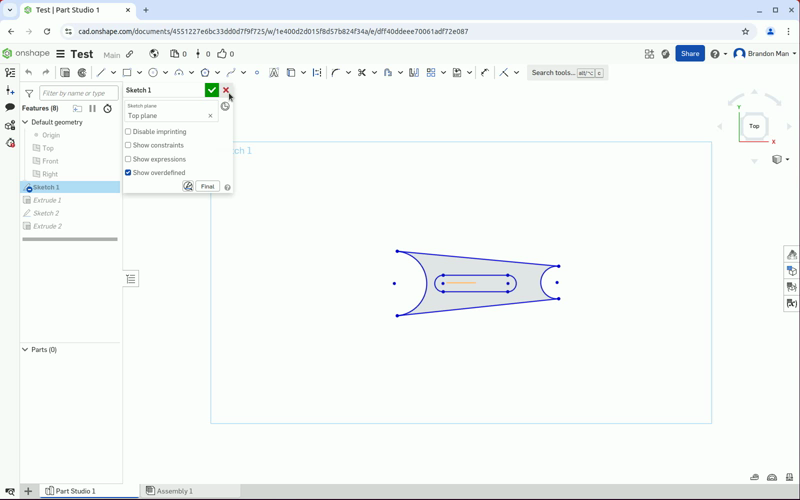
key(shift+s)
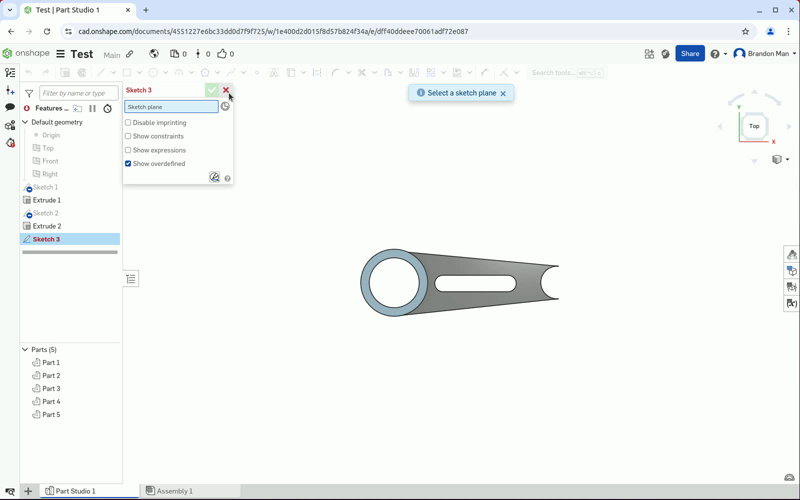
mouse_move(73, 150)
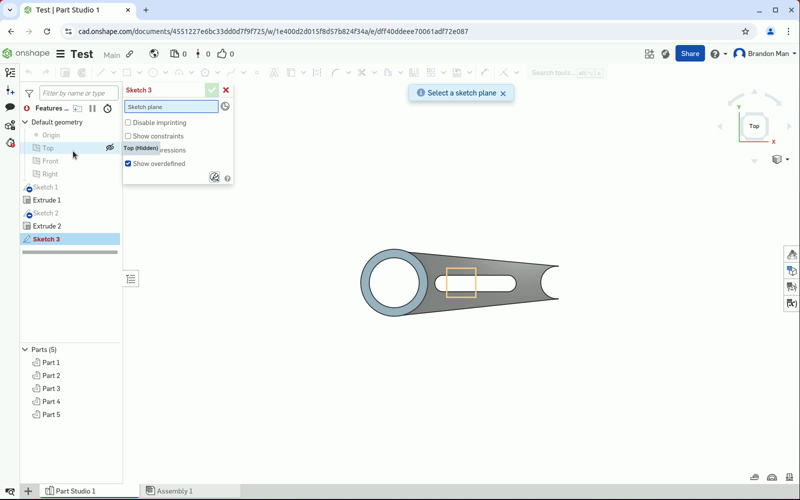
click(73, 150)
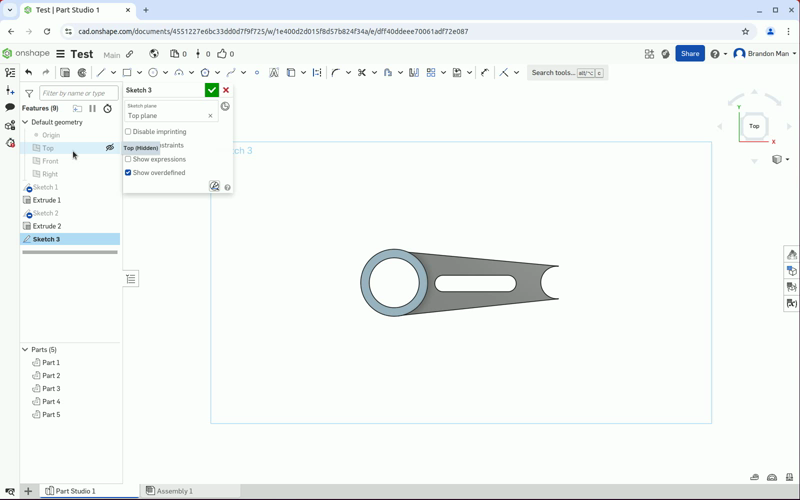
mouse_move(73, 352)
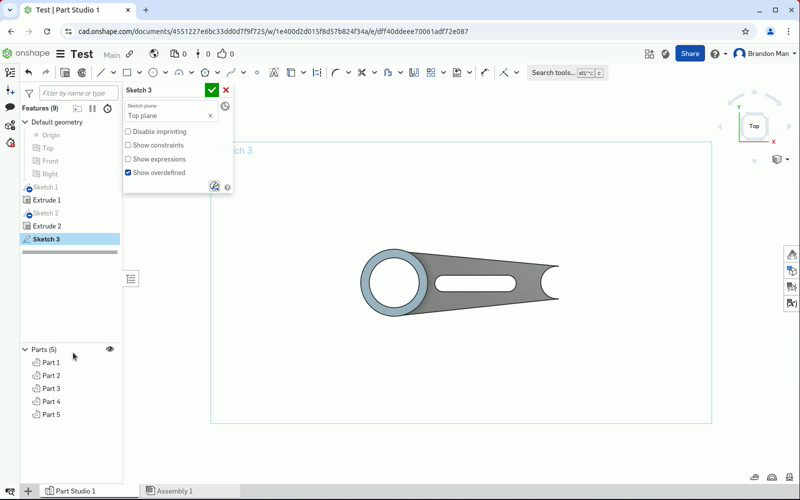
key(y)
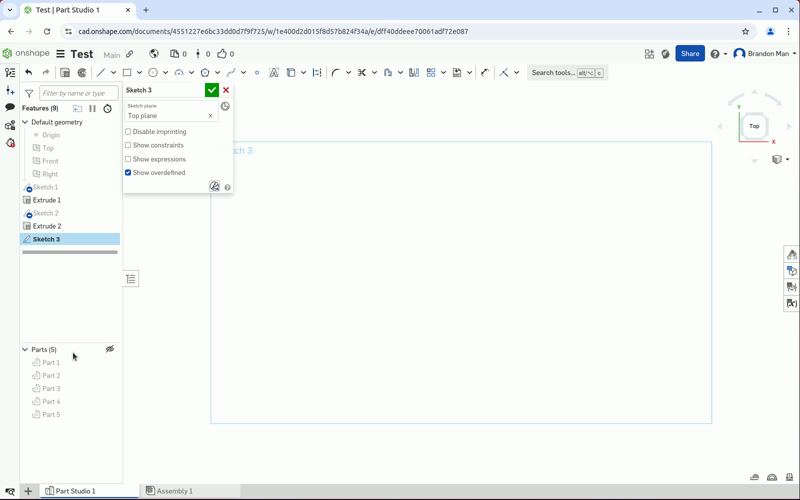
key(c)
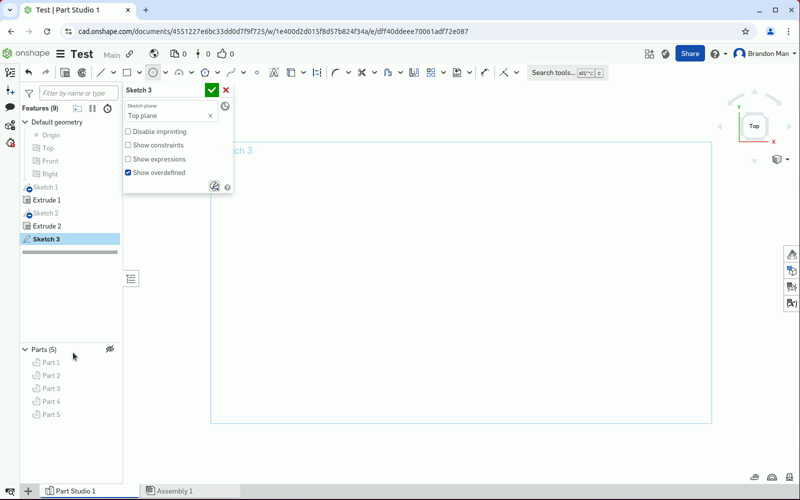
key_down(shift)
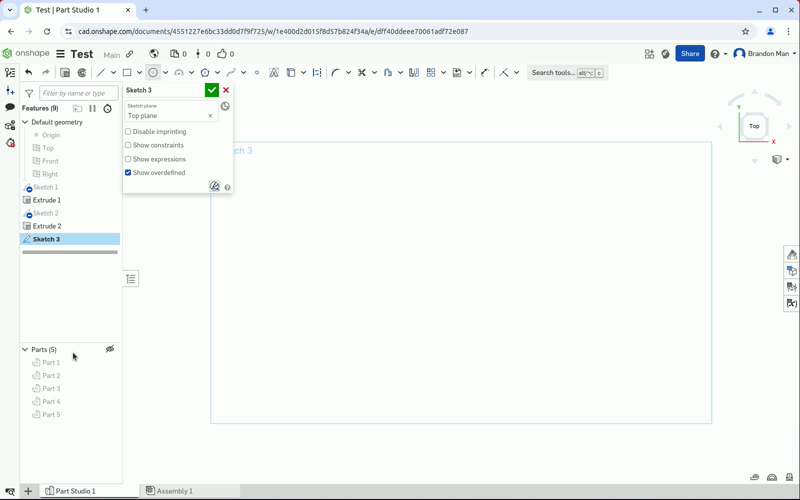
mouse_move(557, 282)
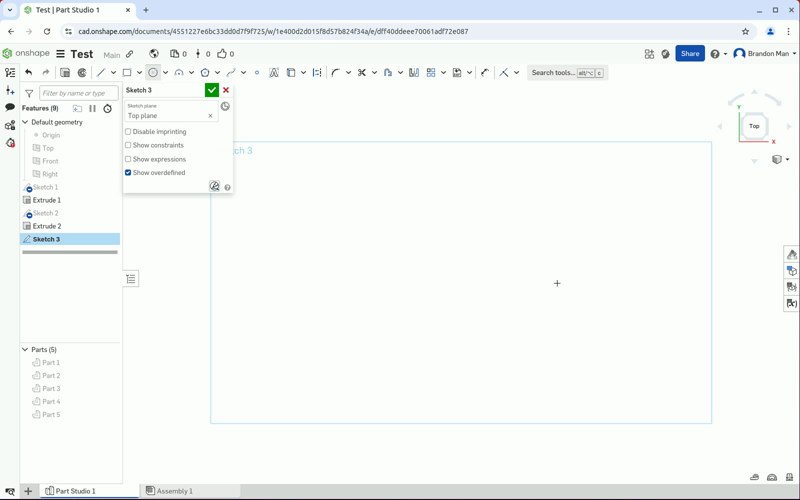
click(557, 282)
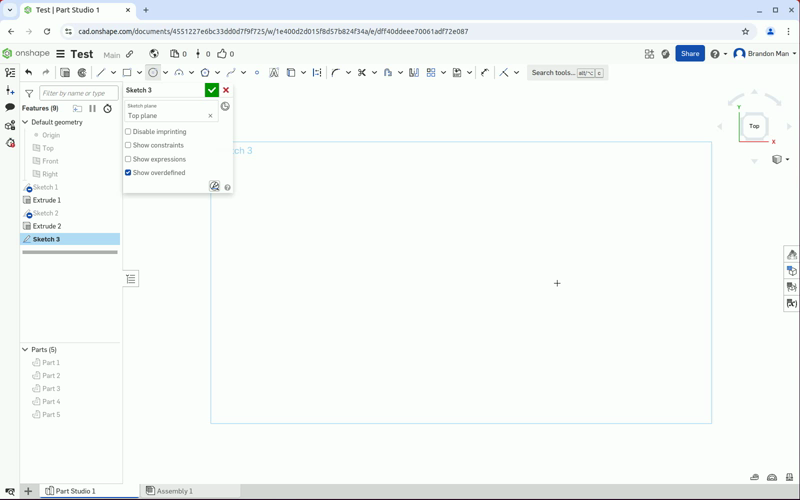
key_up(shift)
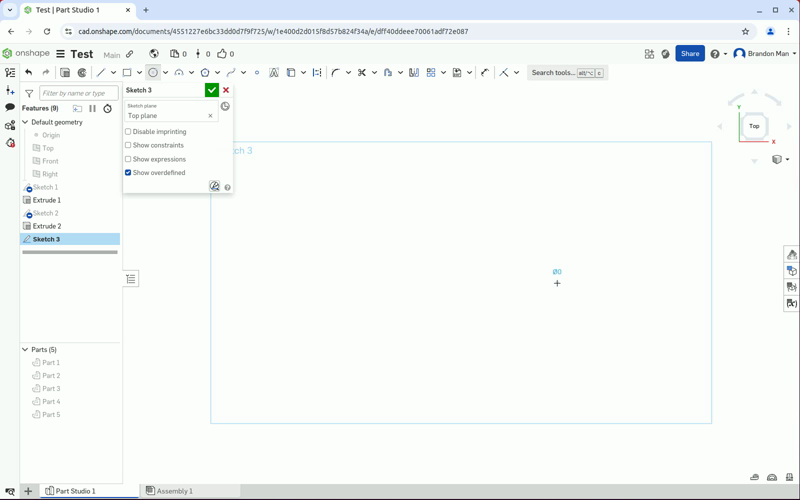
mouse_move(573, 282)
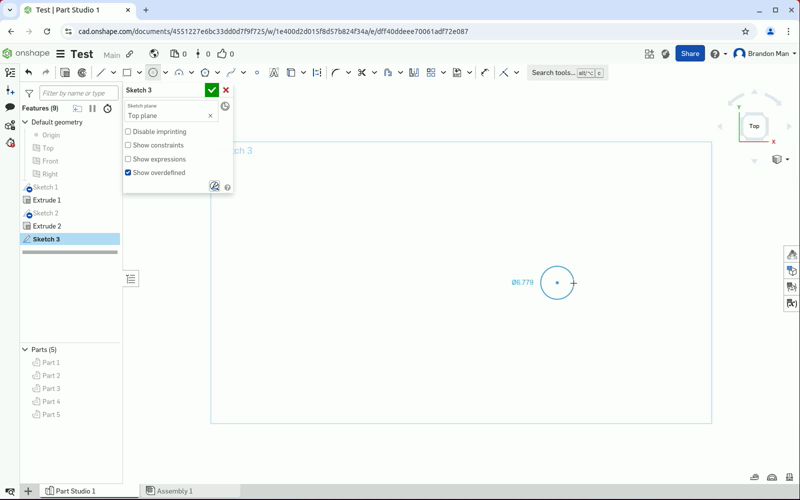
click(573, 282)
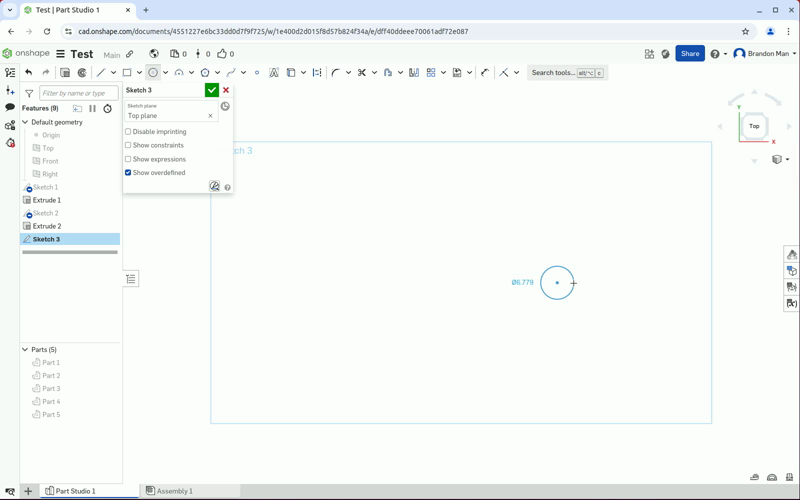
key(esc)
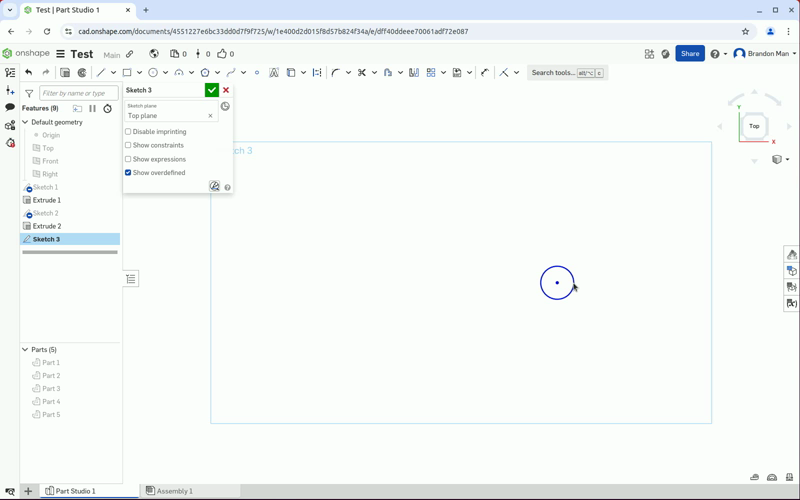
key(c)
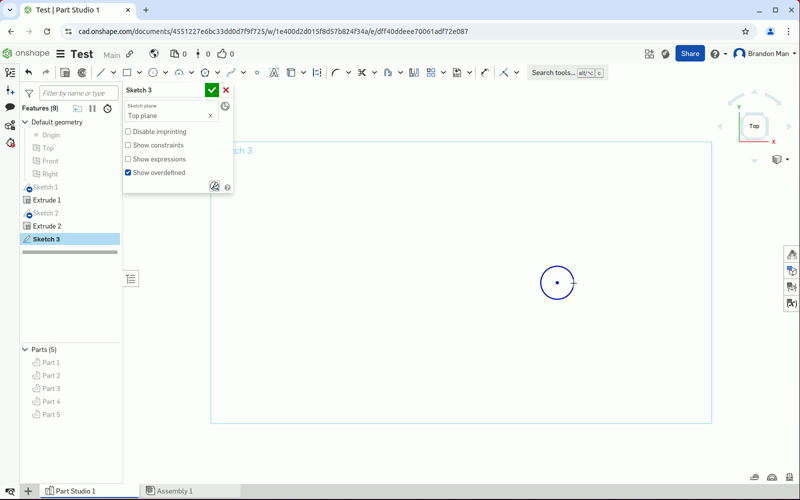
key_down(shift)
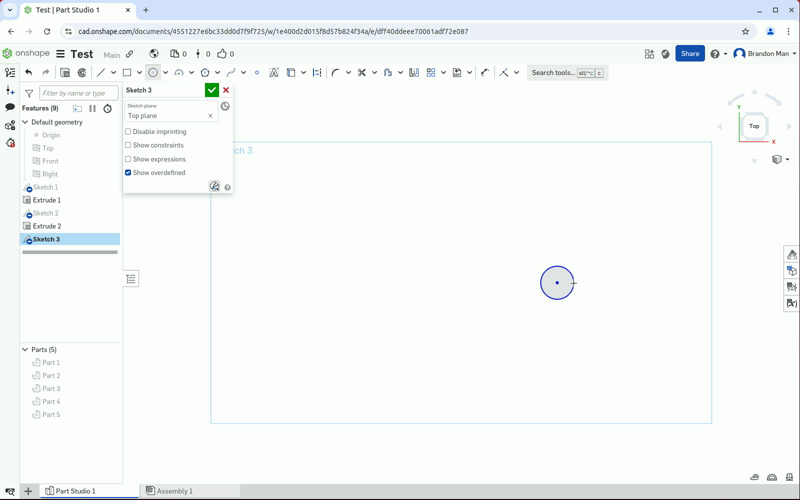
mouse_move(557, 282)
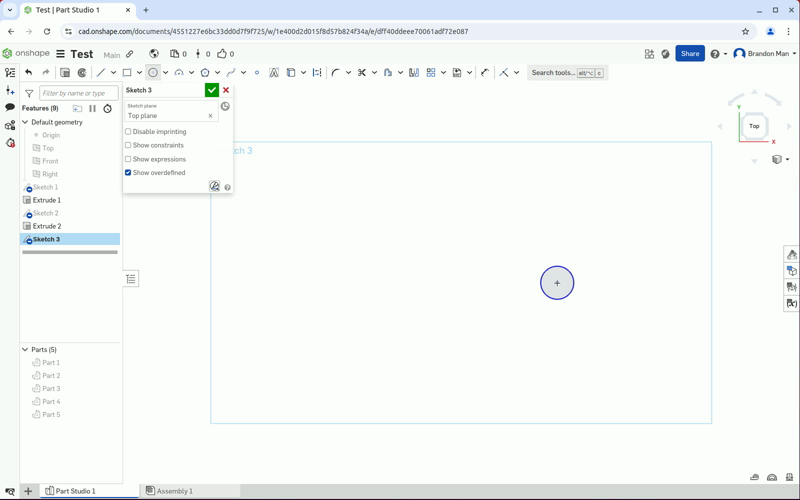
click(557, 282)
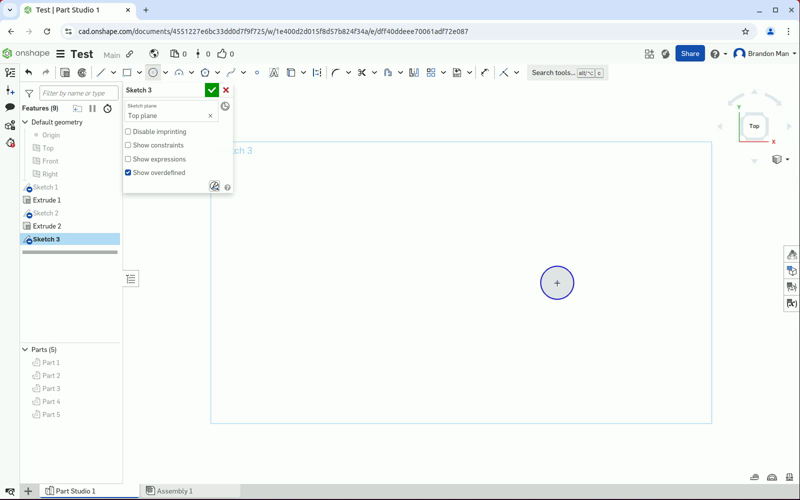
key_up(shift)
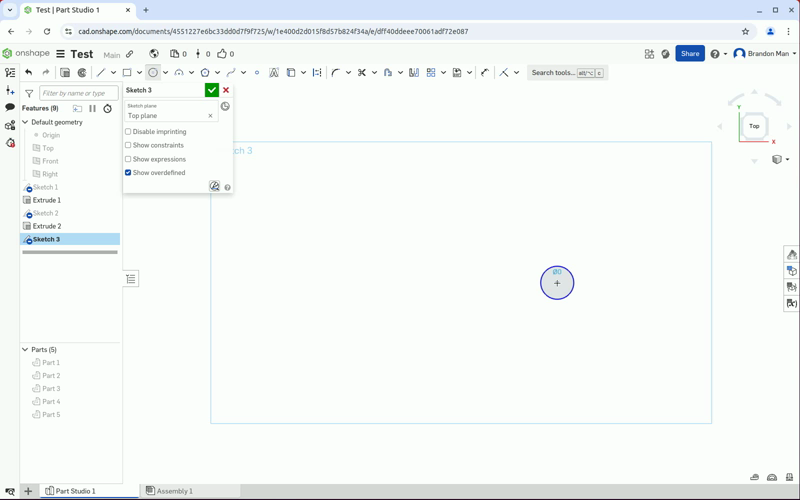
mouse_move(565, 282)
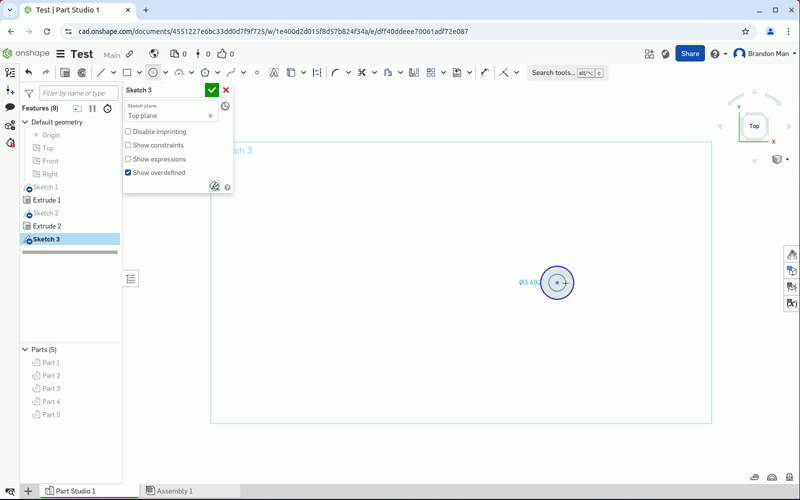
click(565, 282)
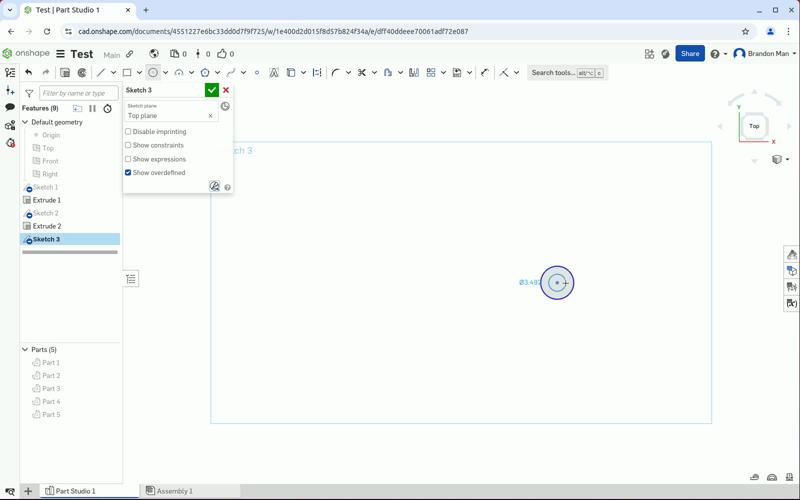
key(esc)
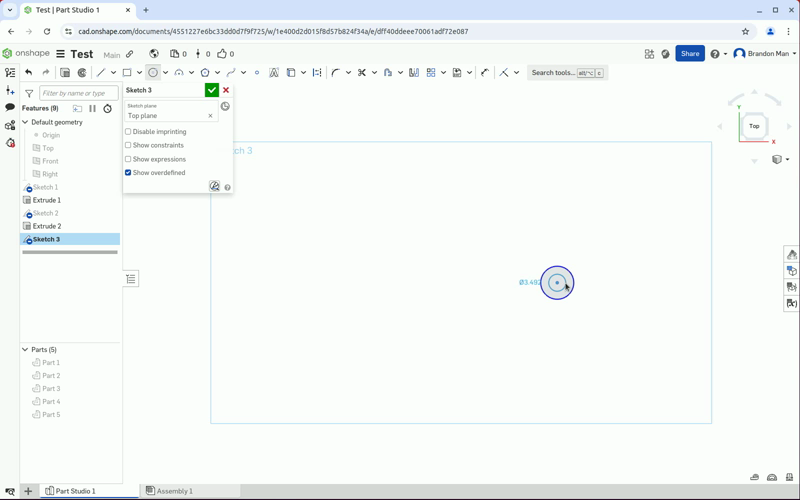
mouse_move(559, 271)
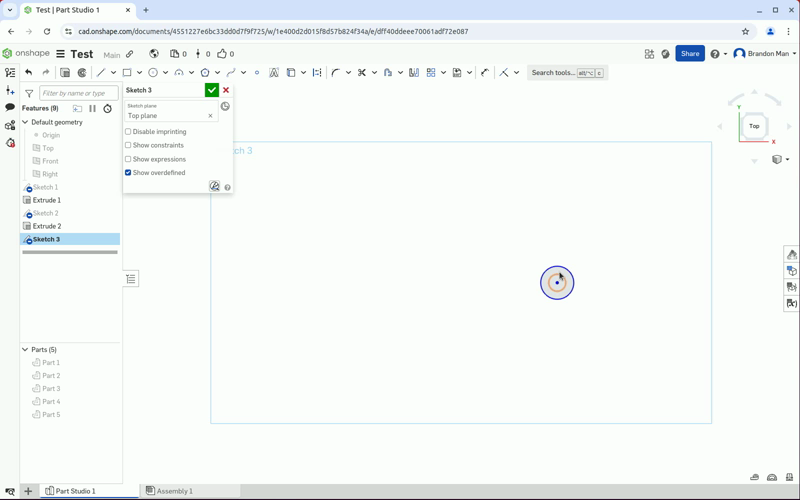
scroll(6)
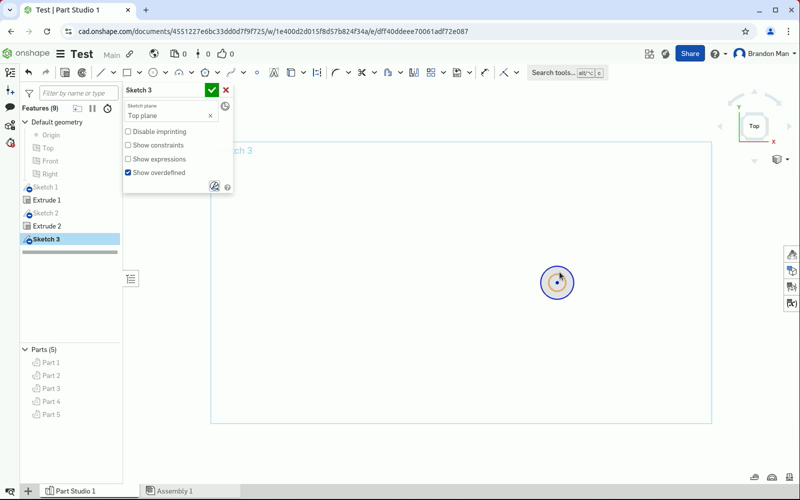
scroll(6)
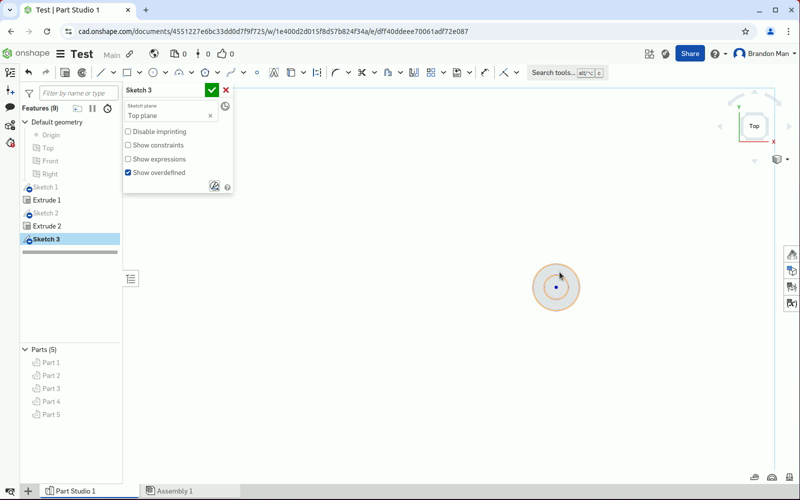
scroll(6)
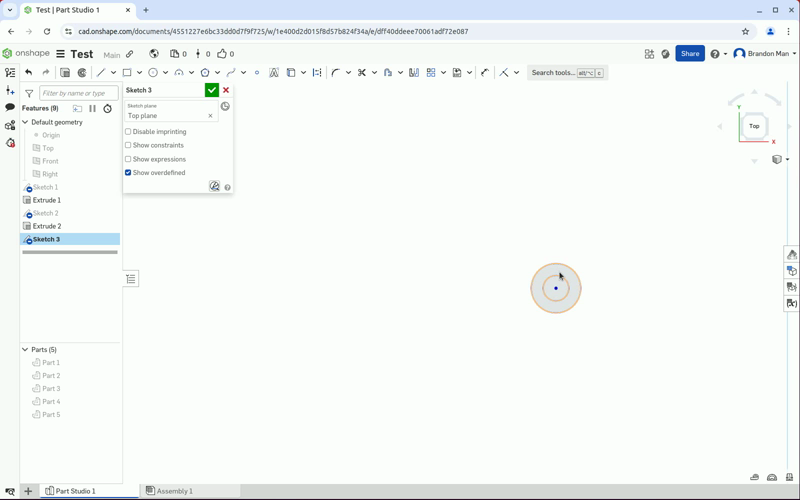
scroll(6)
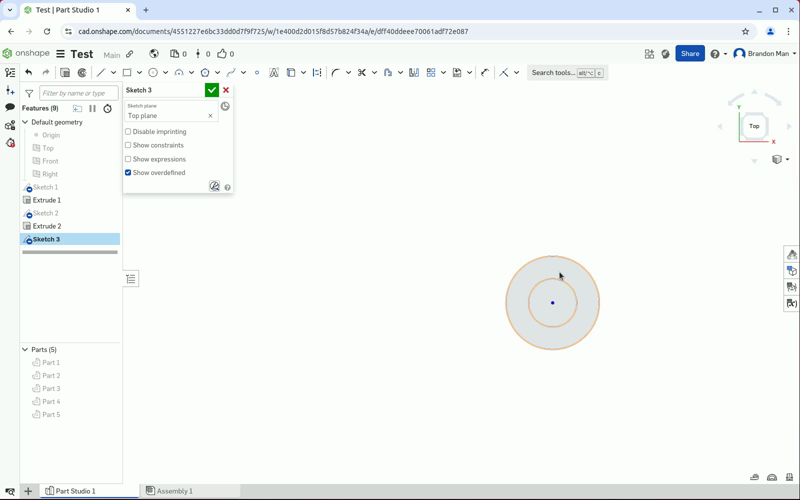
scroll(6)
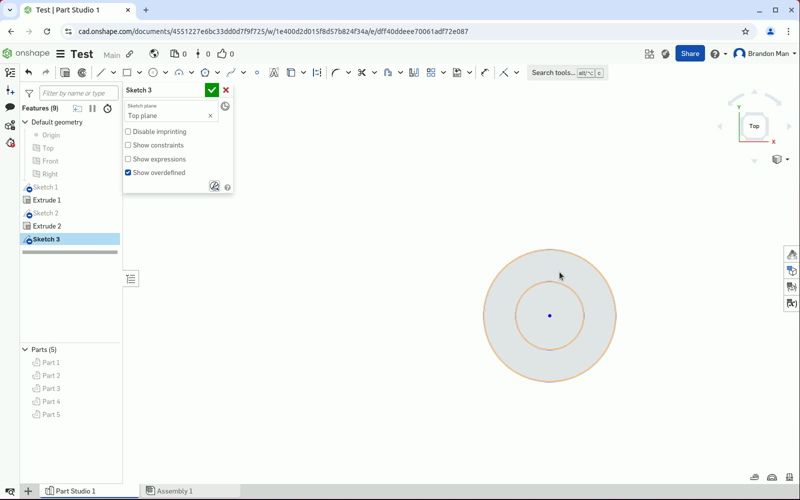
scroll(6)
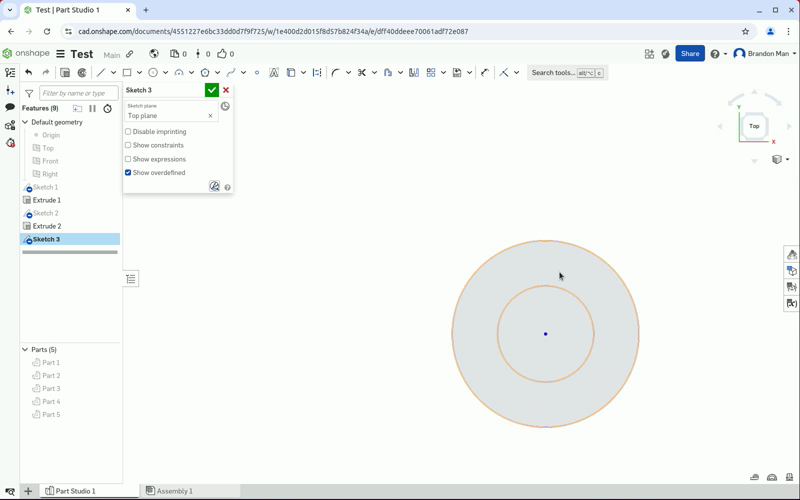
scroll(6)
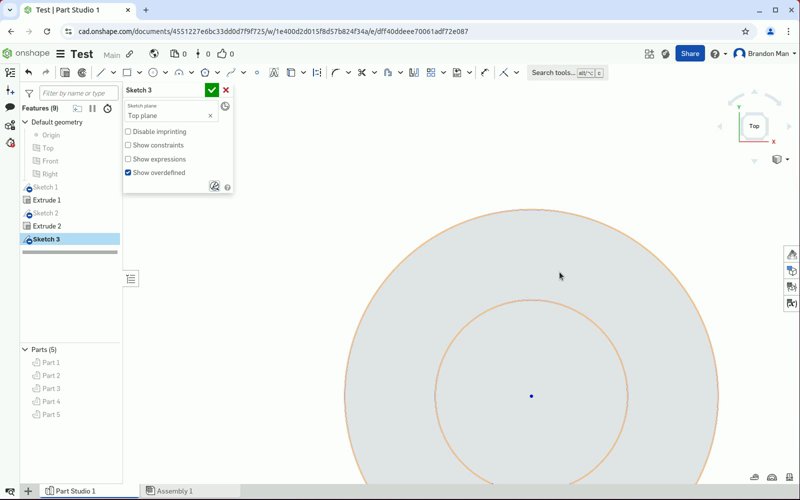
click(559, 271)
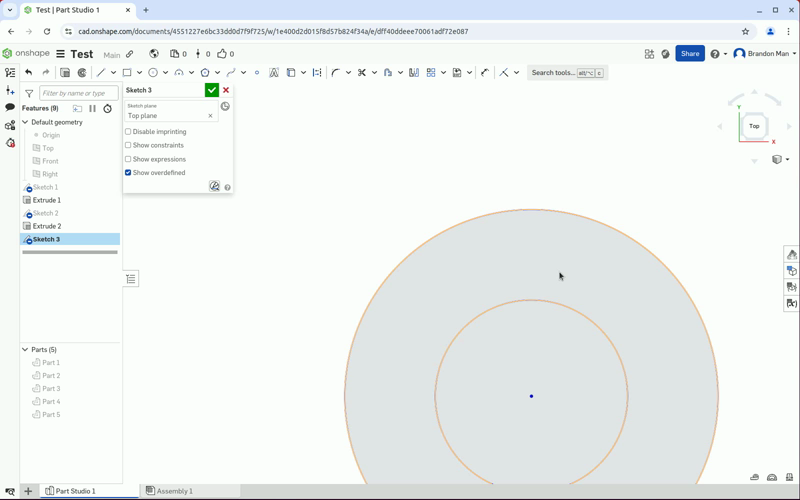
scroll(-6)
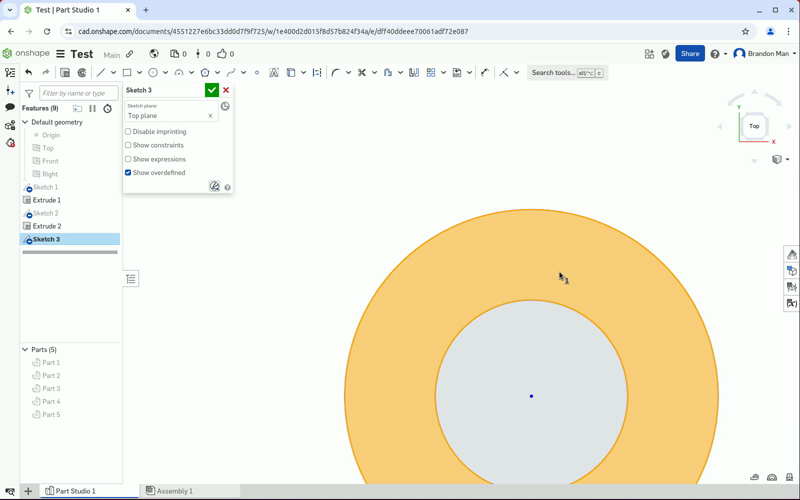
scroll(-6)
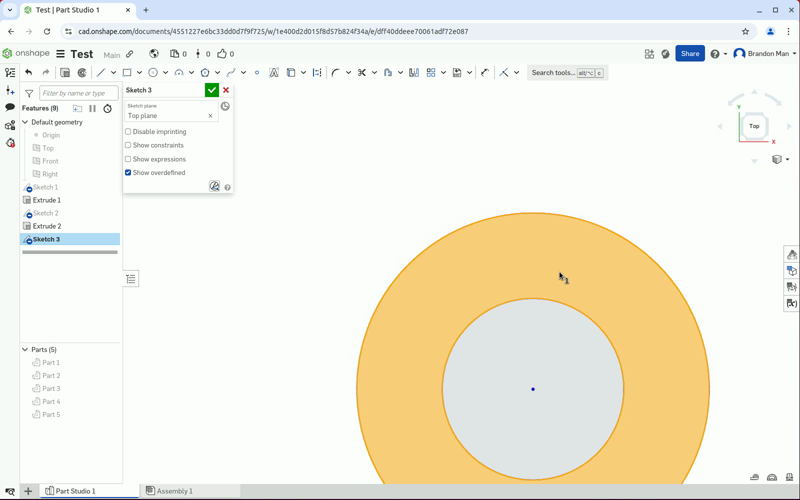
scroll(-6)
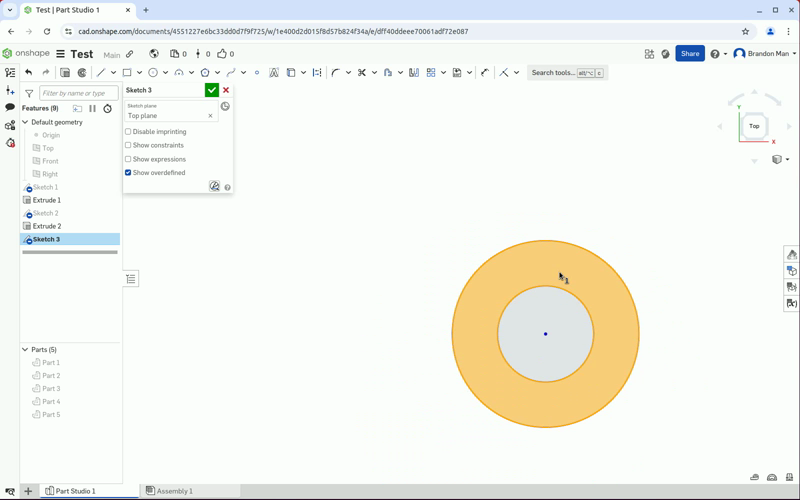
scroll(-6)
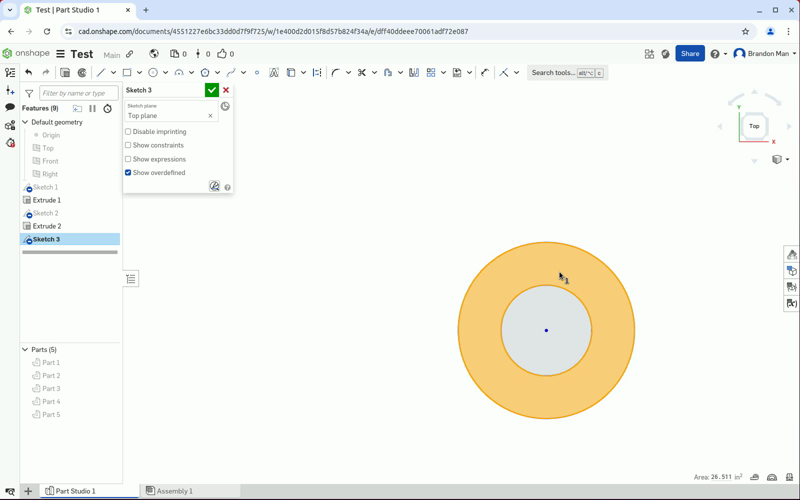
scroll(-6)
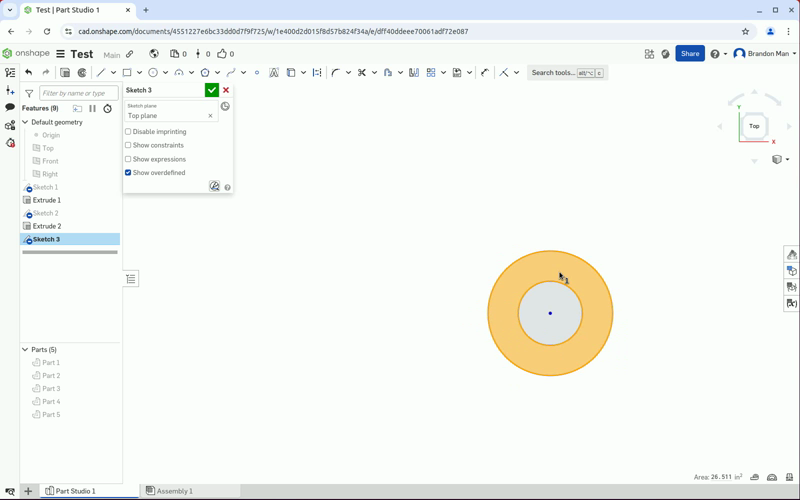
scroll(-6)
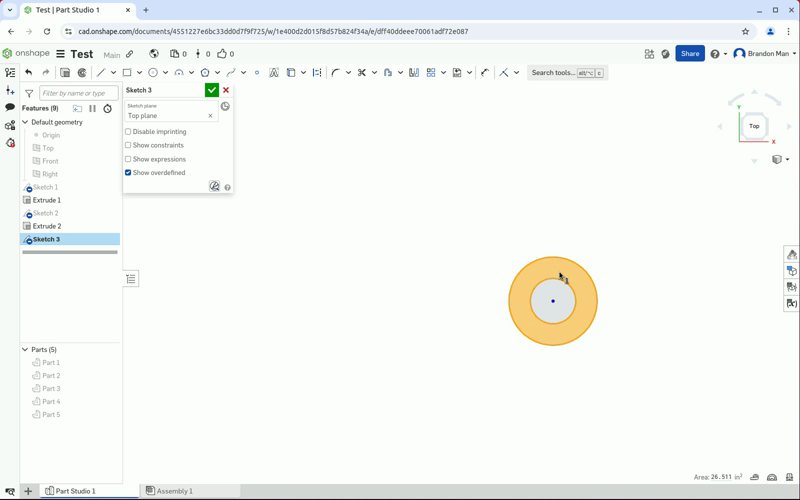
scroll(-6)
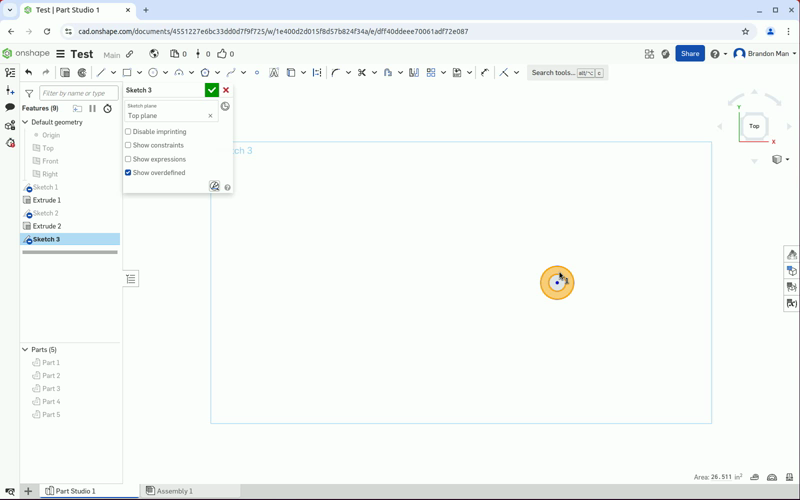
mouse_move(73, 352)
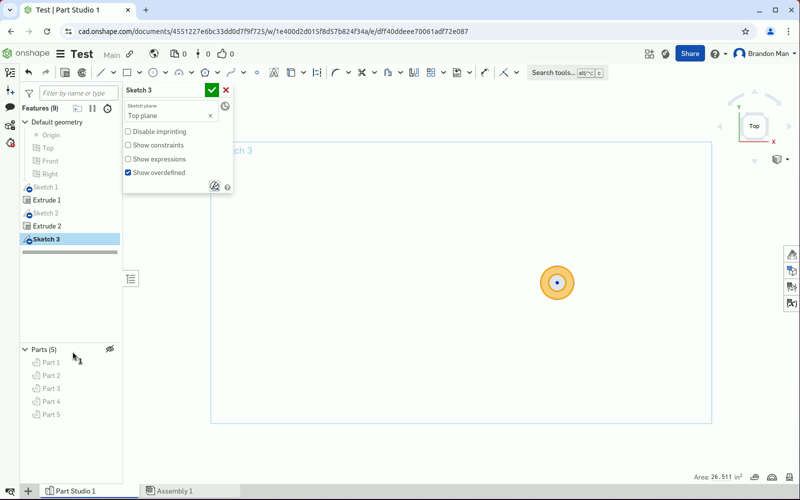
key(shift+y)
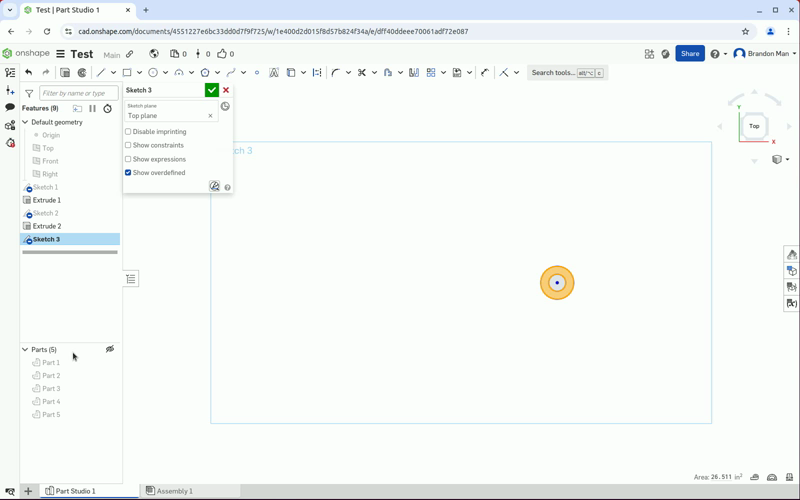
key(shift+e)
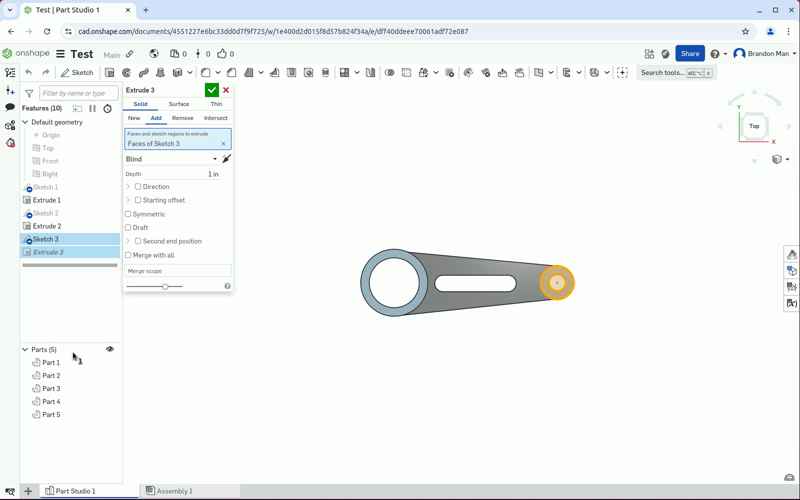
mouse_move(143, 106)
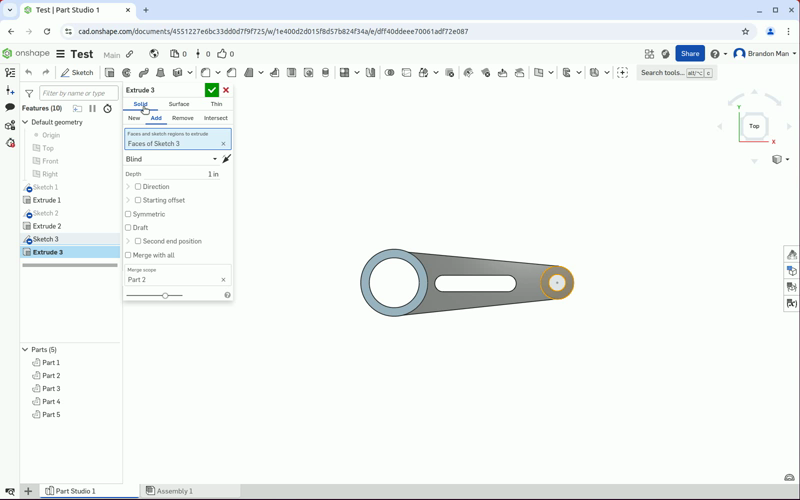
click(143, 106)
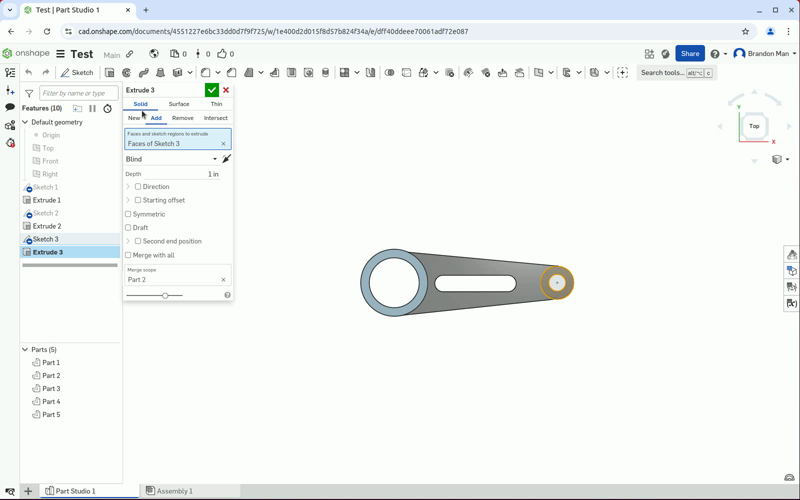
mouse_move(137, 120)
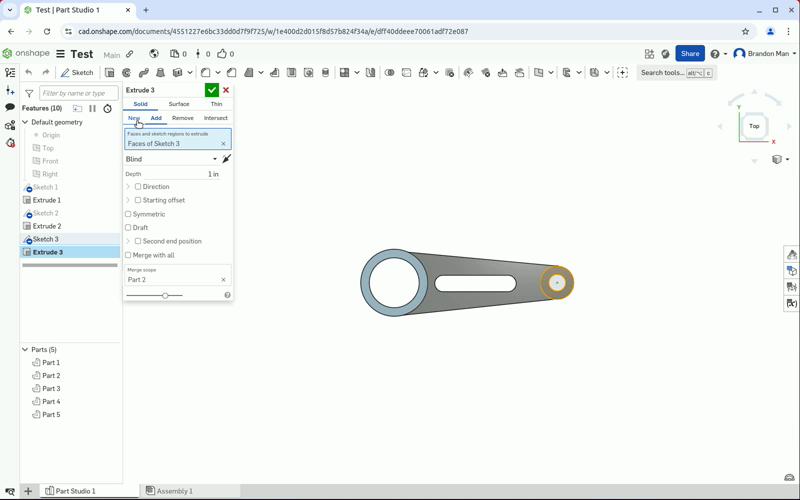
click(137, 120)
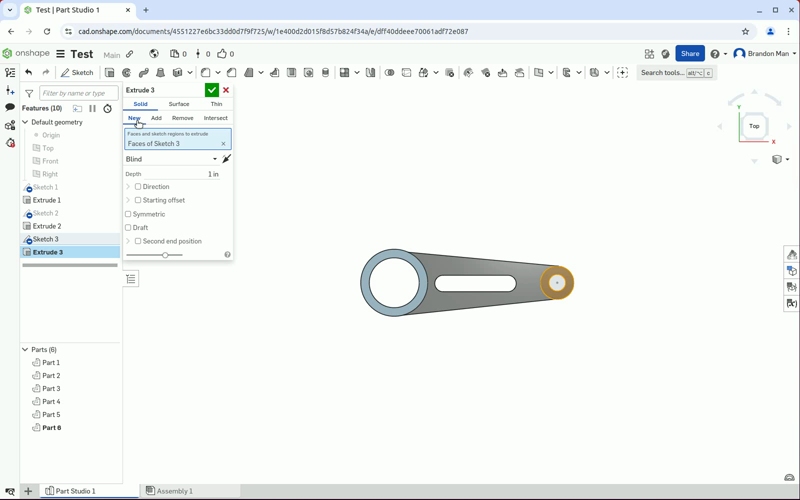
key(tab, 4)
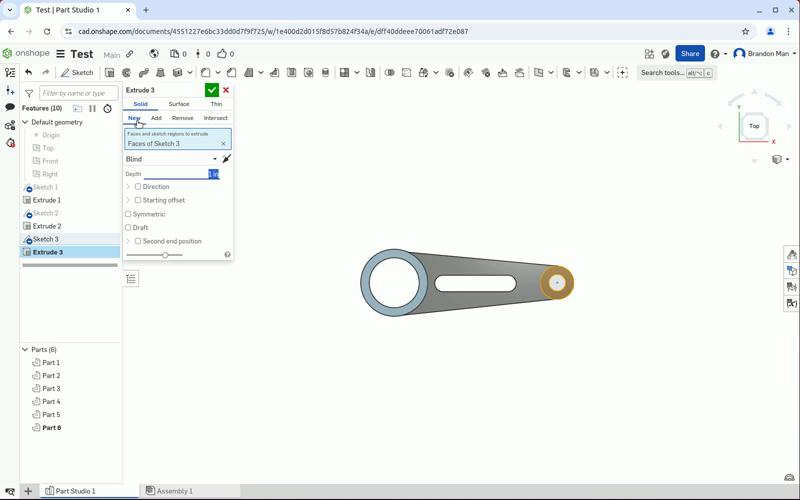
text(8.425)
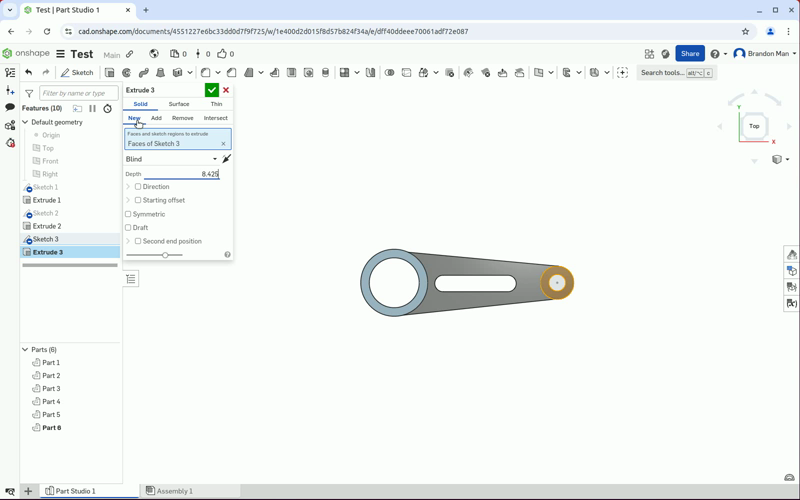
key(enter)
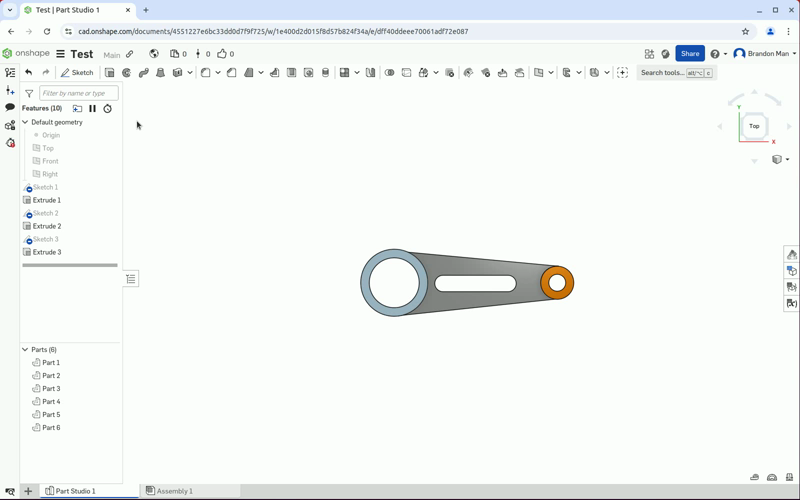
key(shift+h)
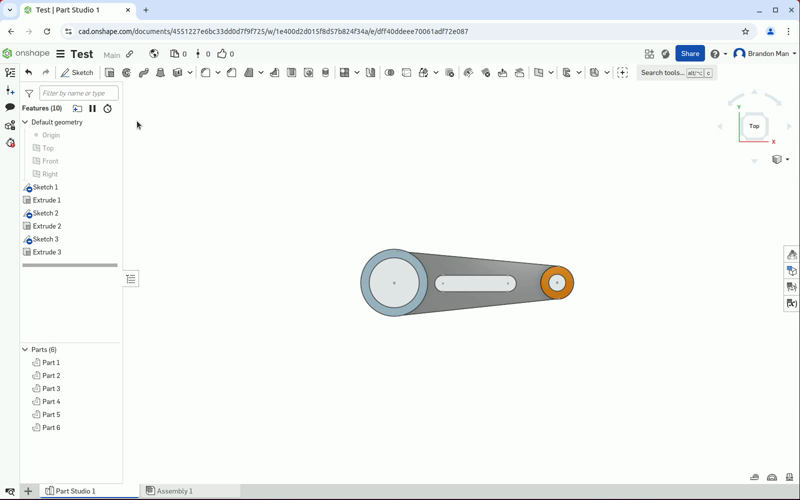
key(shift+h)
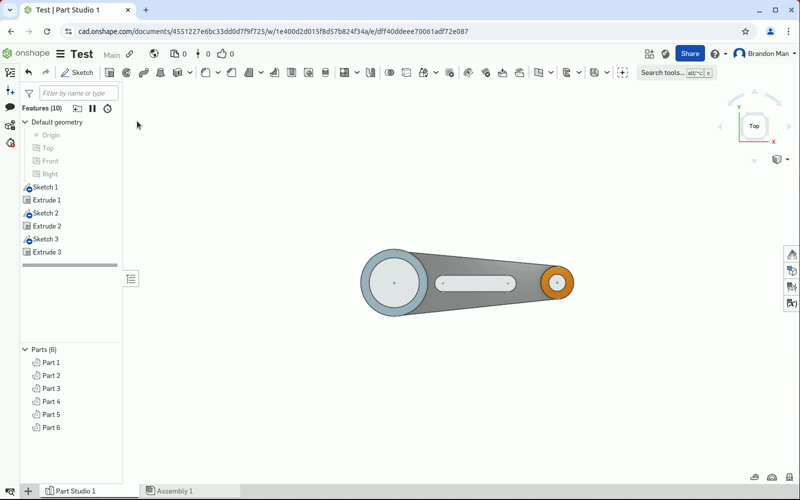
key(shift+7)
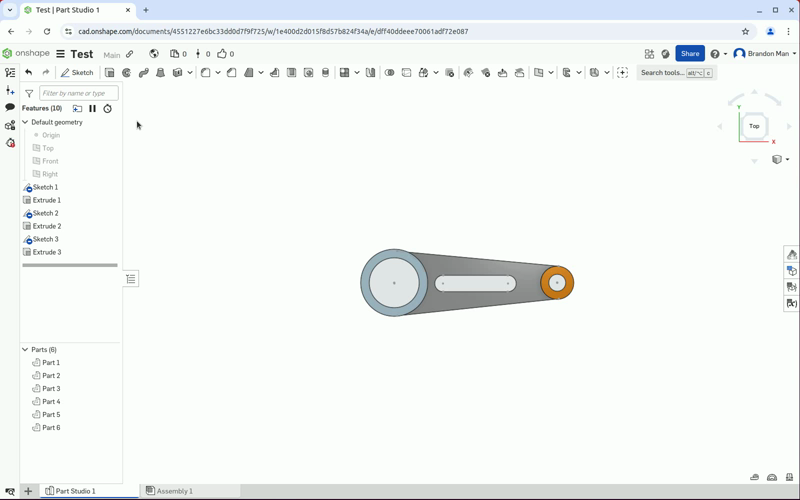
key(up, 3)
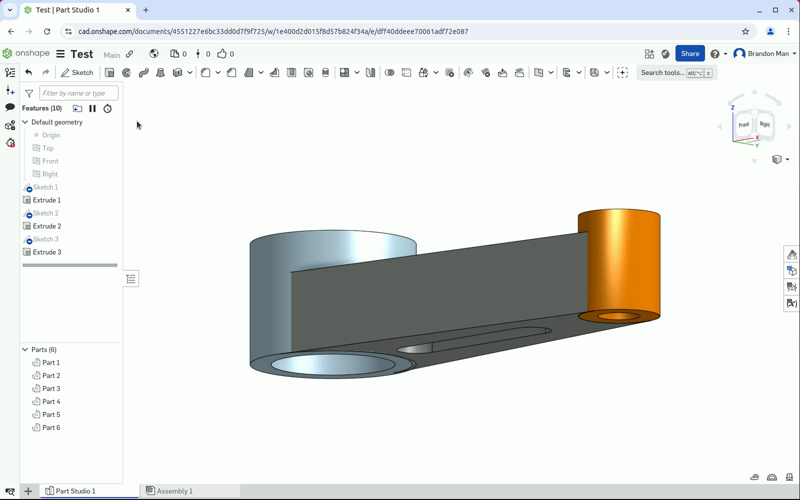
key(left, 3)
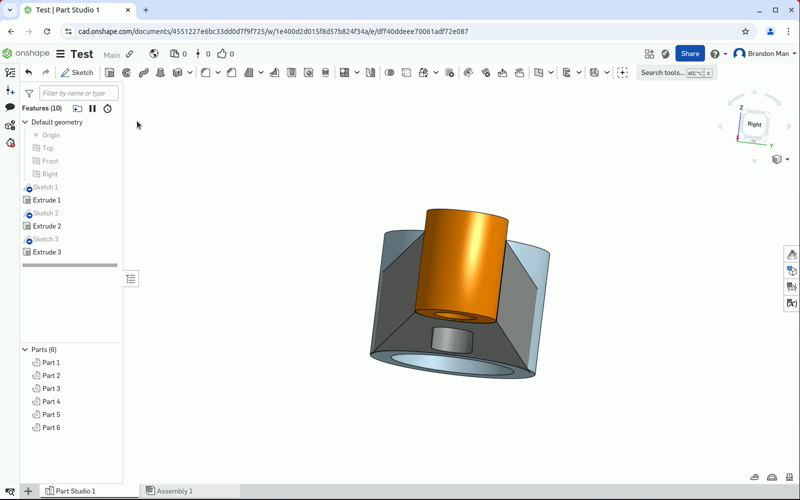
key(right, 3)
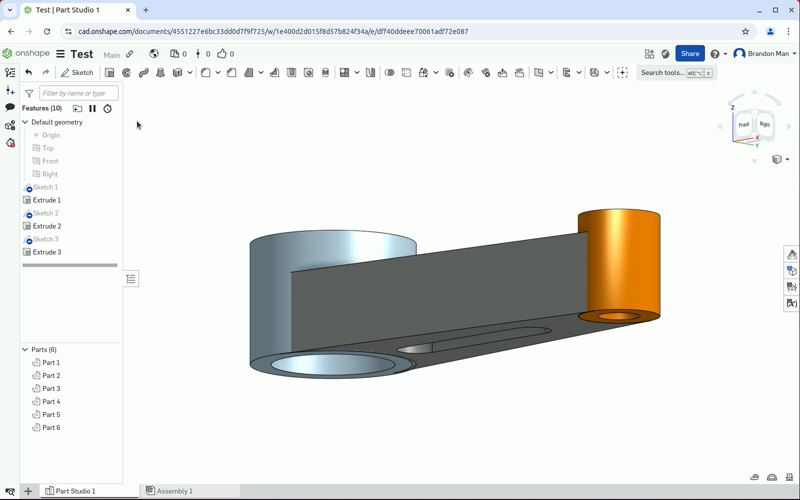
key(down, 3)
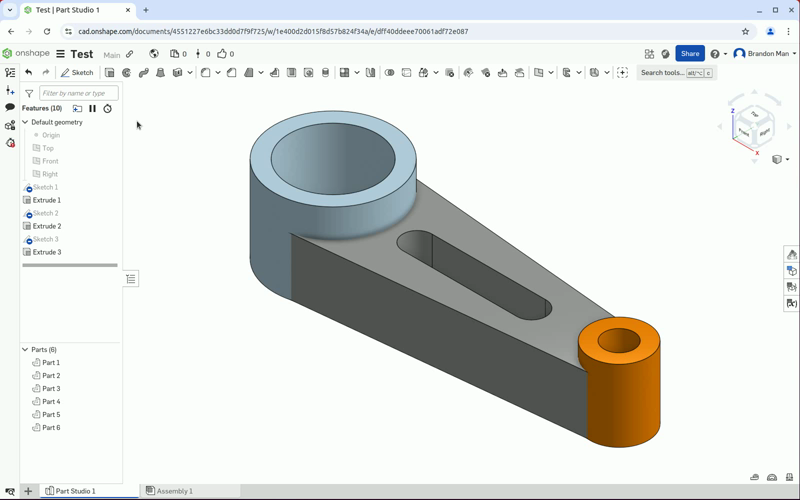
mouse_move(73, 189)
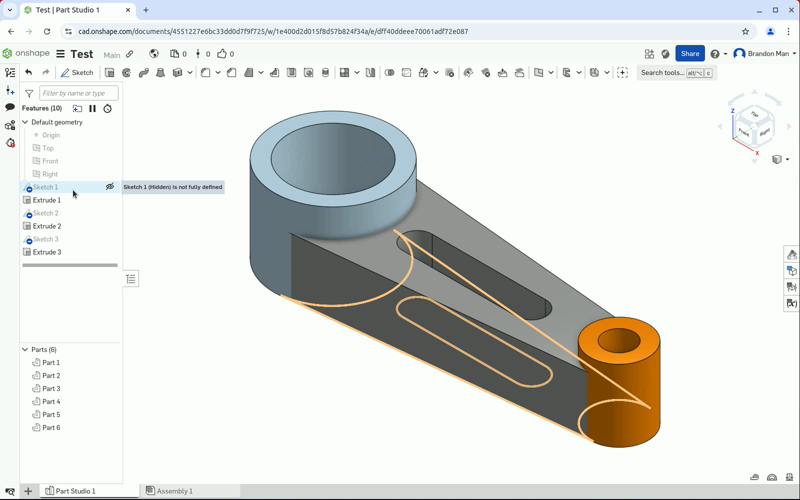
click(73, 189)